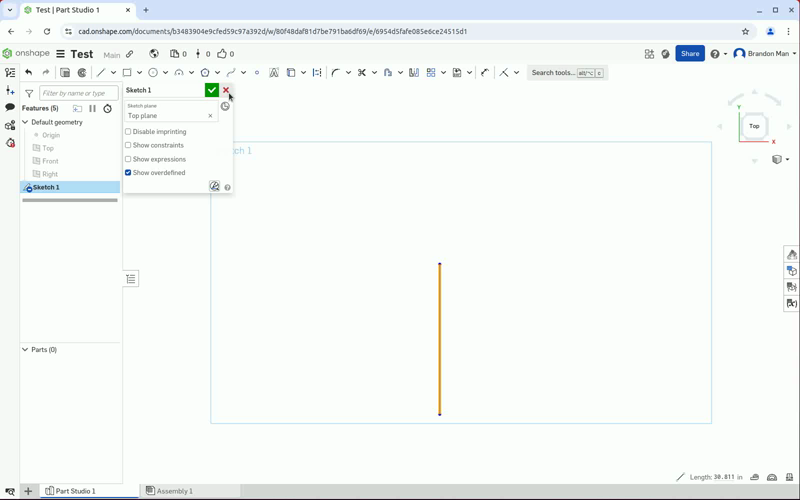
key(shift+h)
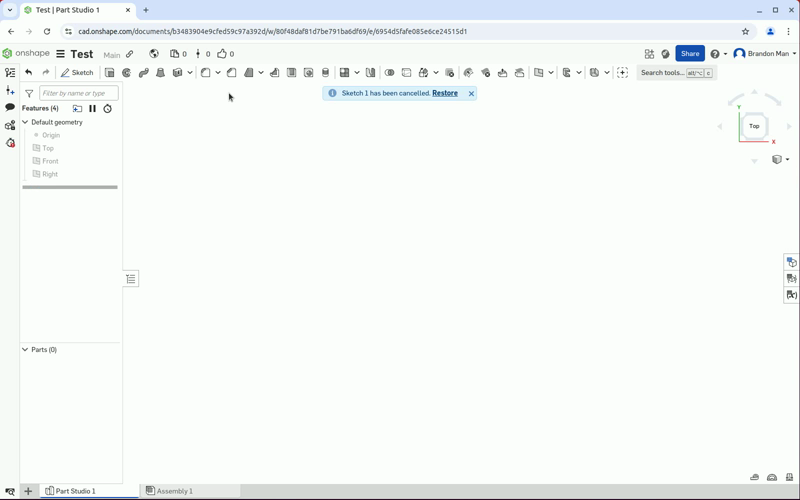
mouse_move(73, 352)
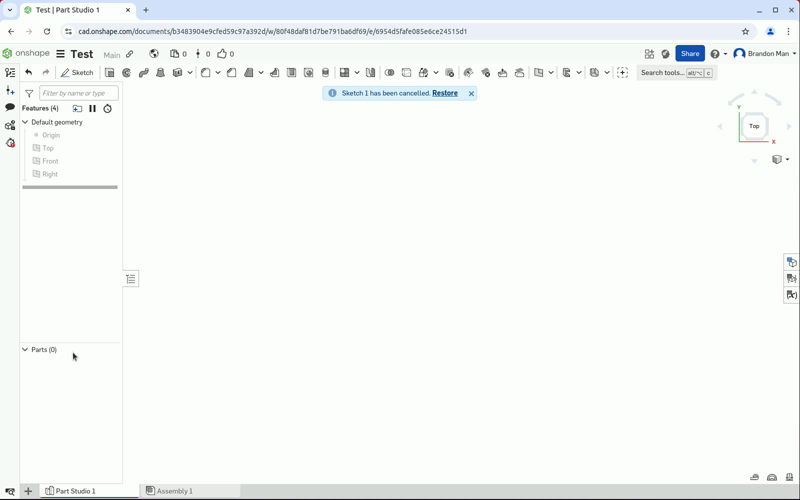
key(y)
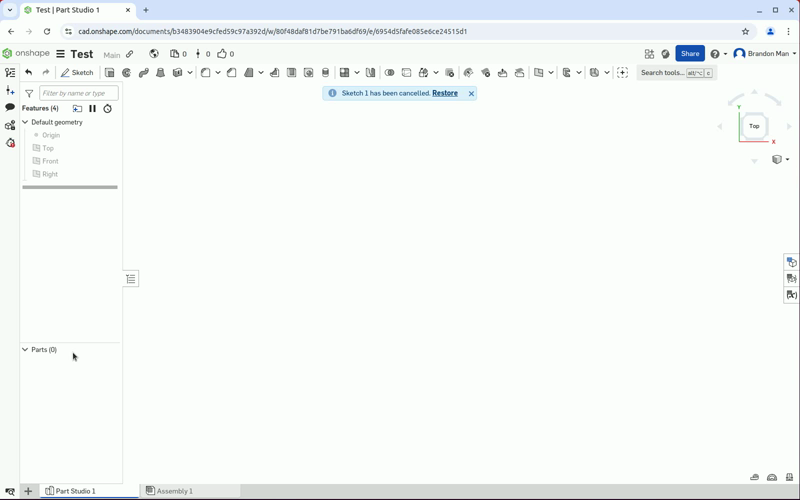
key(shift+p)
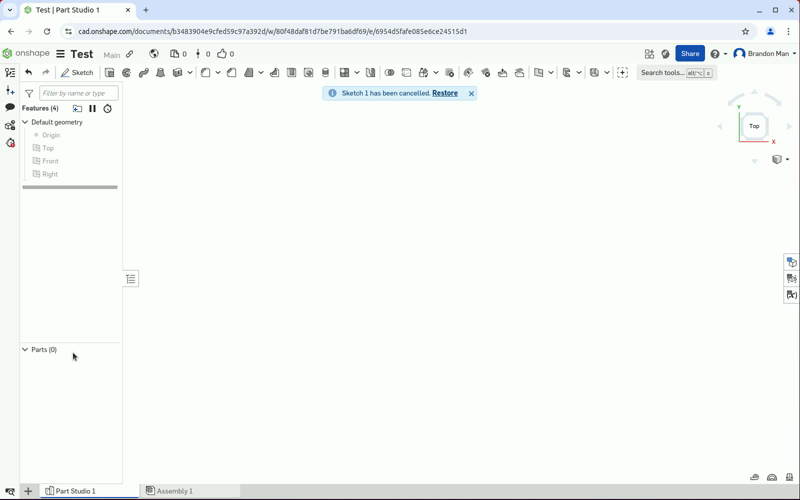
key(space)
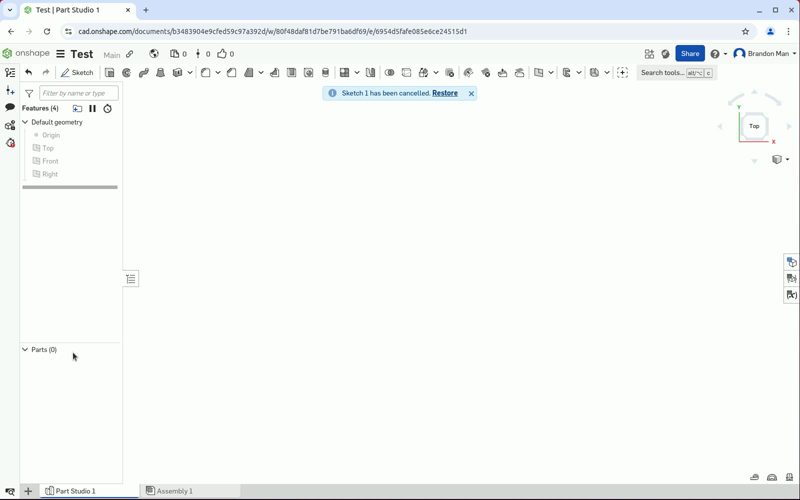
key_down(shift)
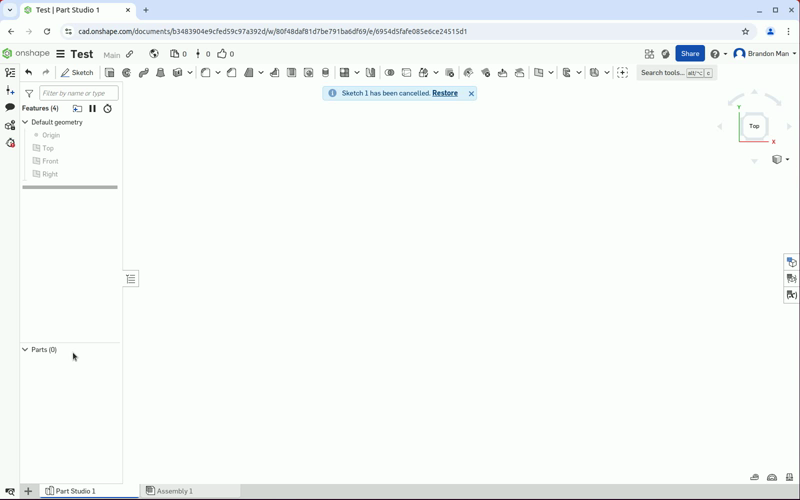
key(up)
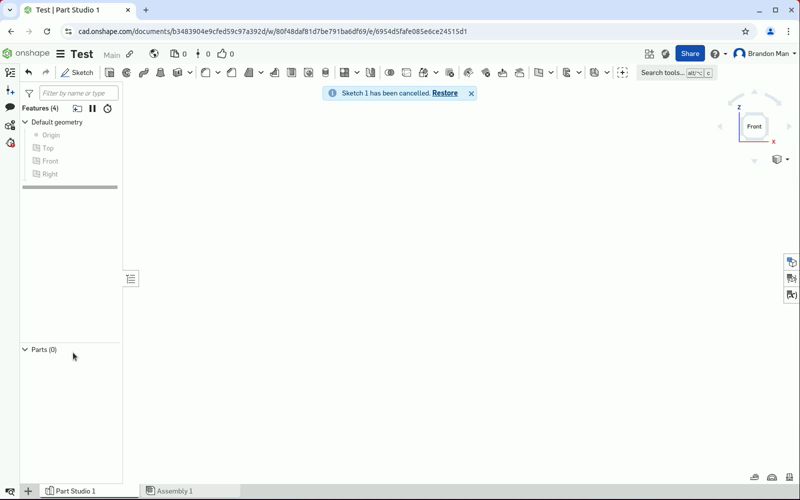
key_up(shift)
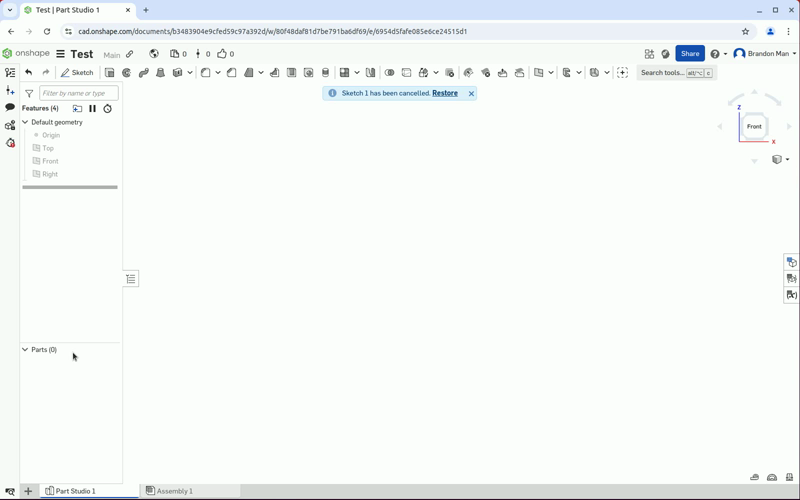
key(space)
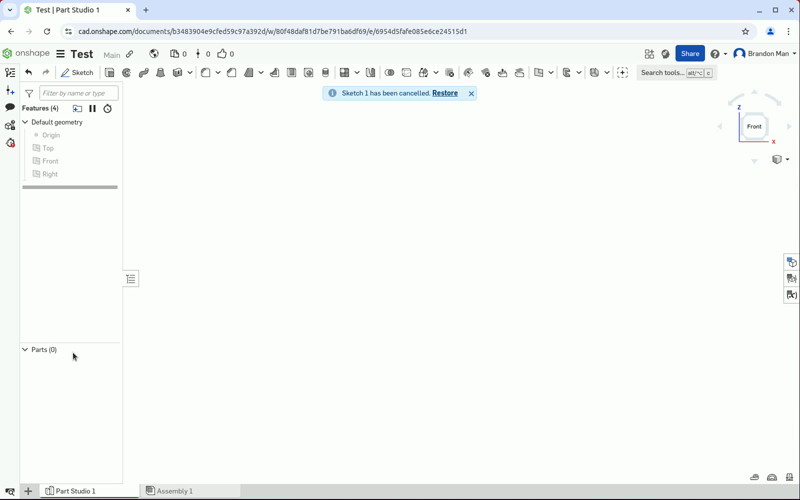
key_down(shift)
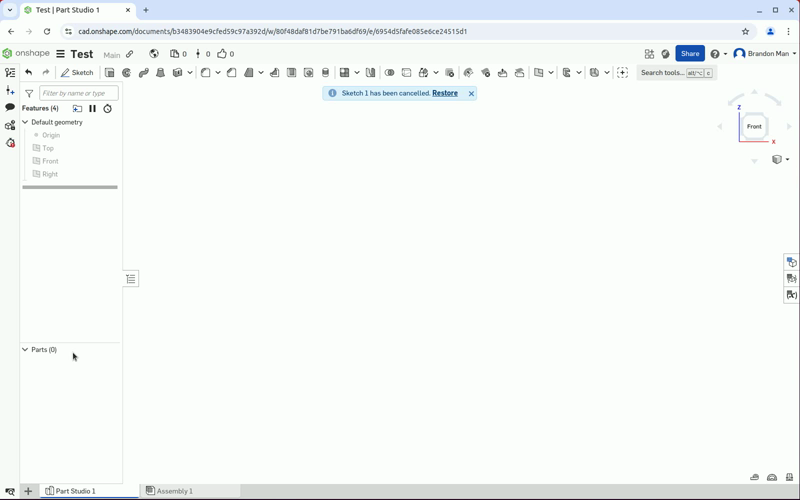
key(left)
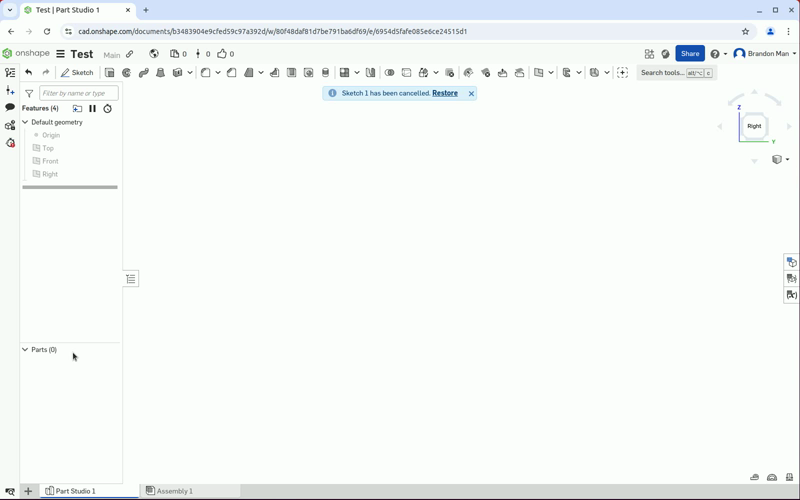
key_up(shift)
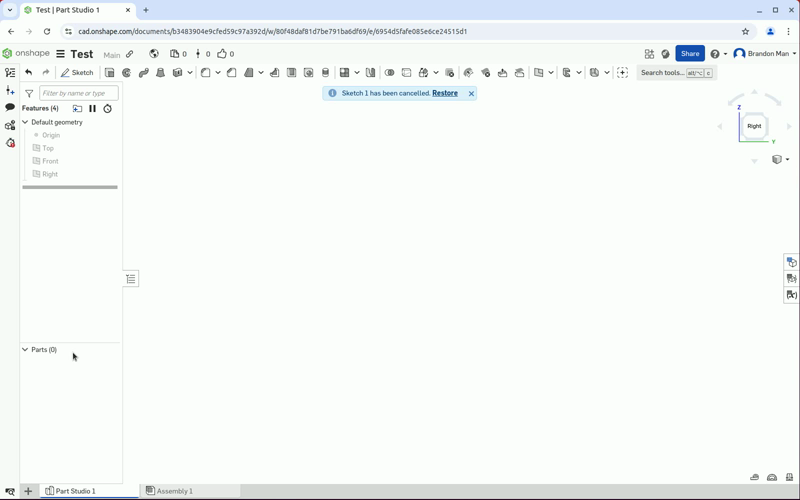
mouse_move(73, 352)
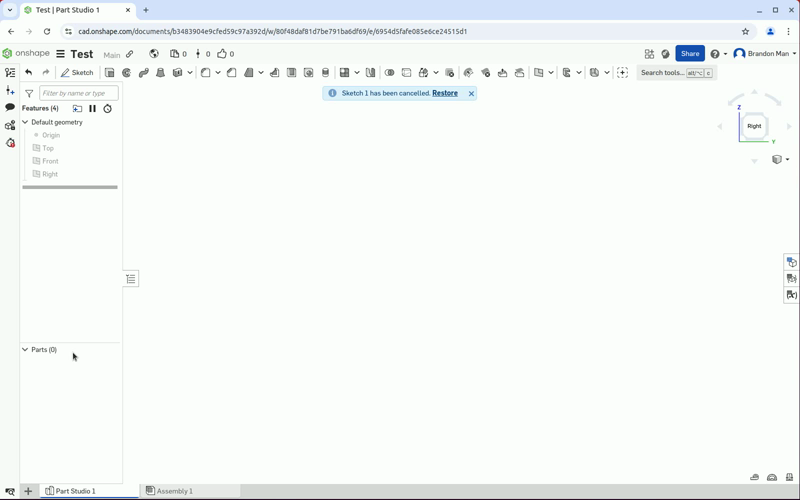
key(shift+y)
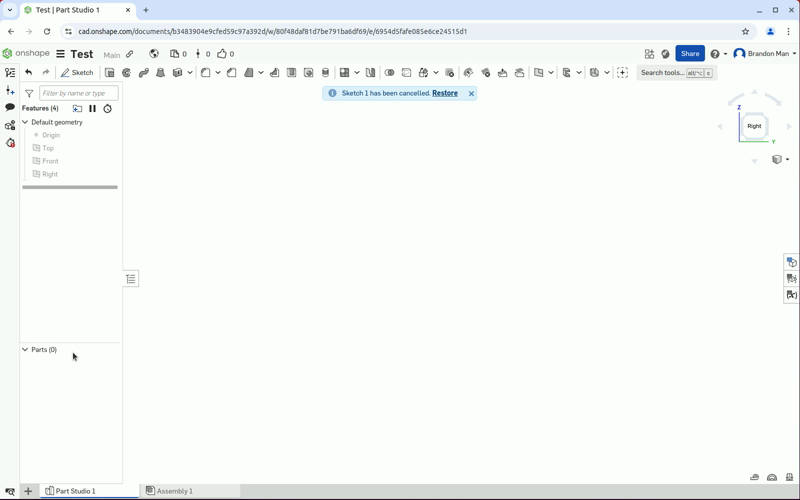
key(shift+s)
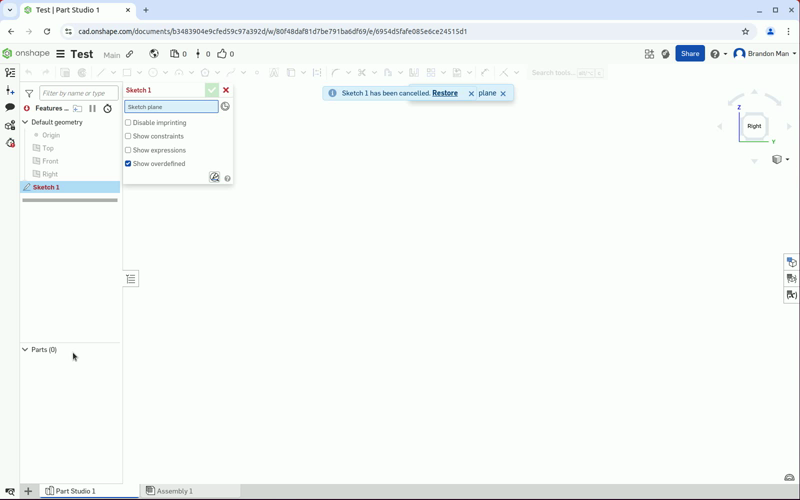
mouse_move(73, 176)
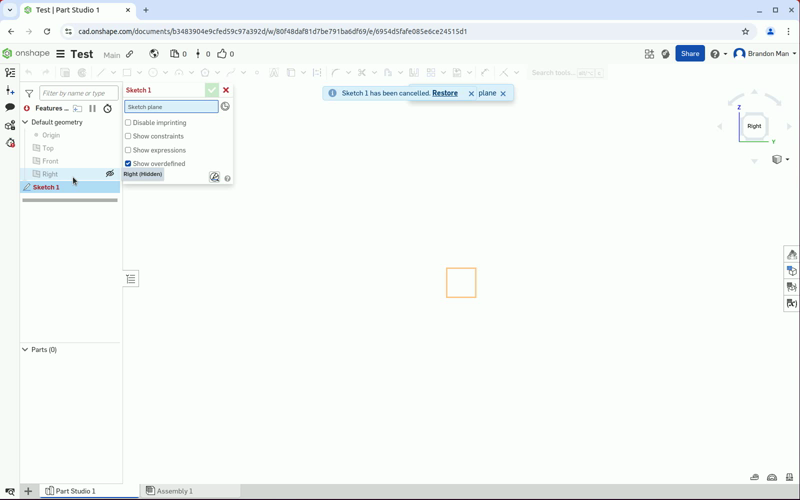
click(73, 176)
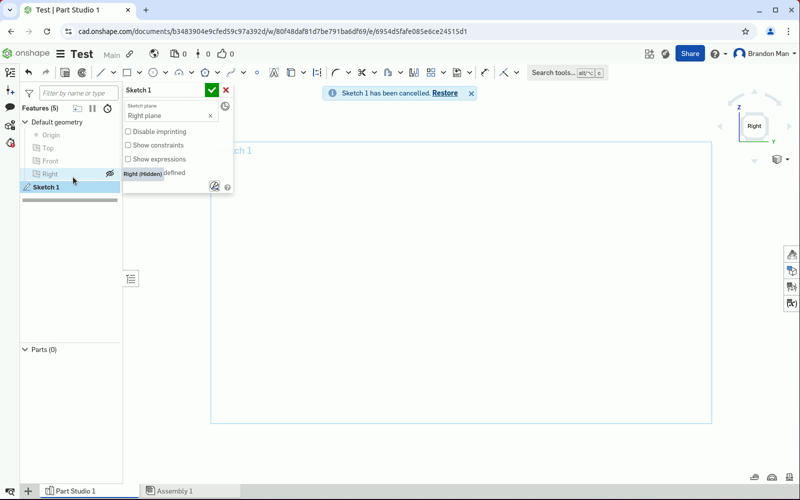
mouse_move(73, 352)
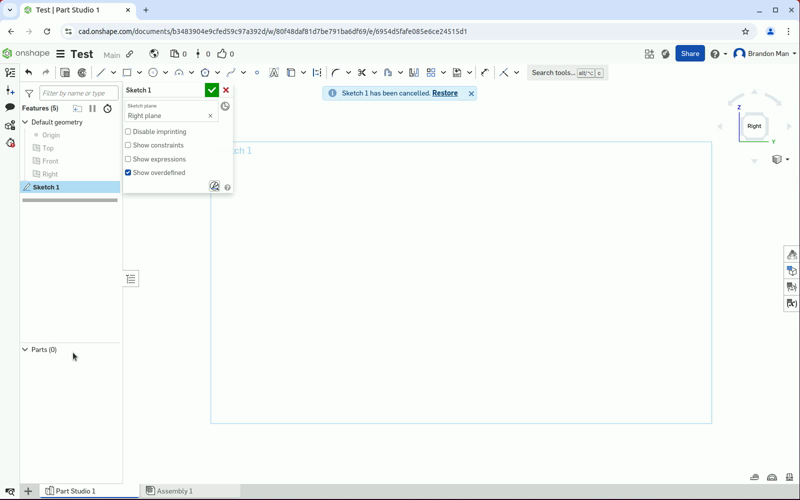
key(y)
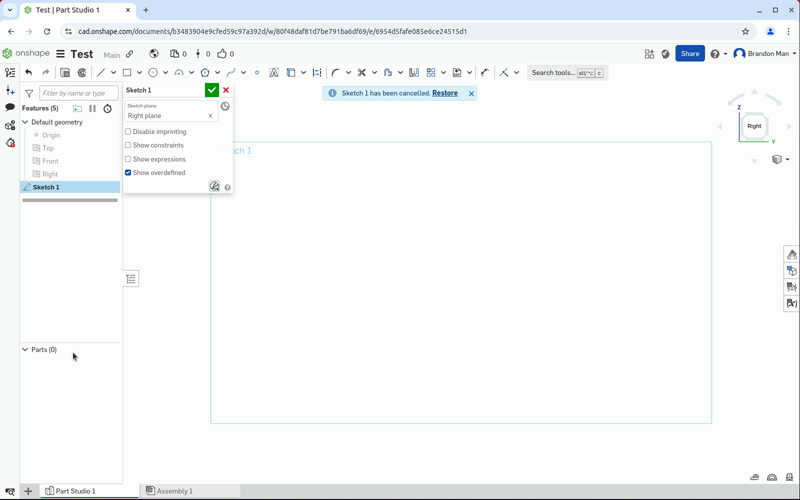
key(l)
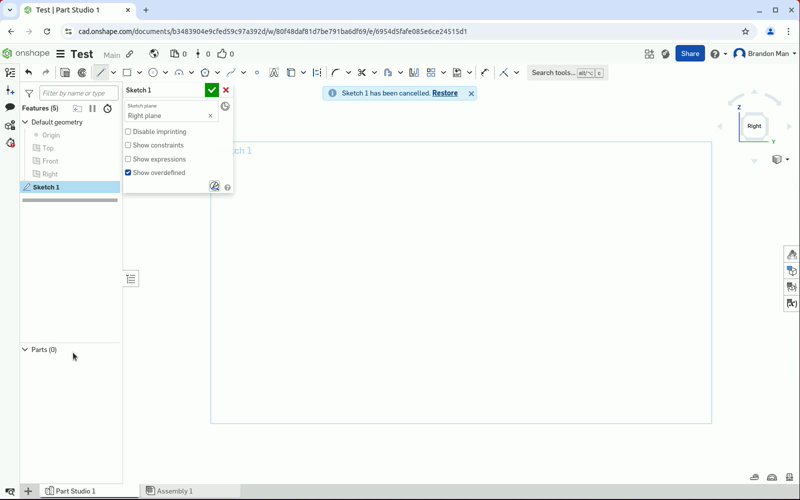
key_down(shift)
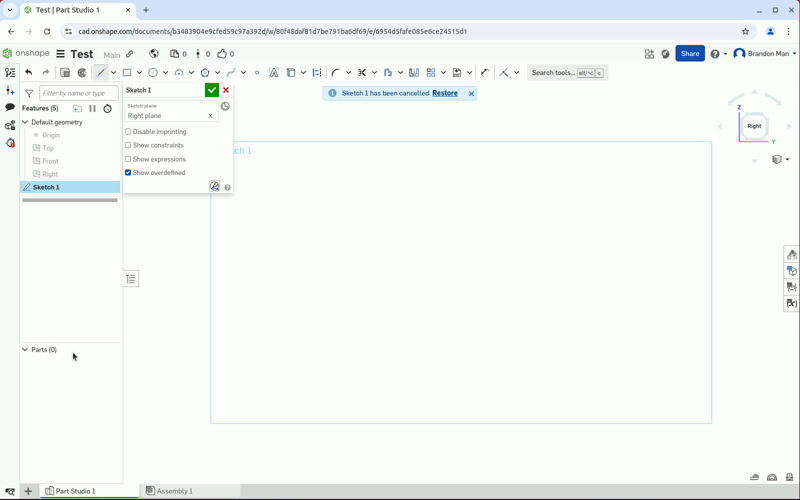
mouse_move(460, 282)
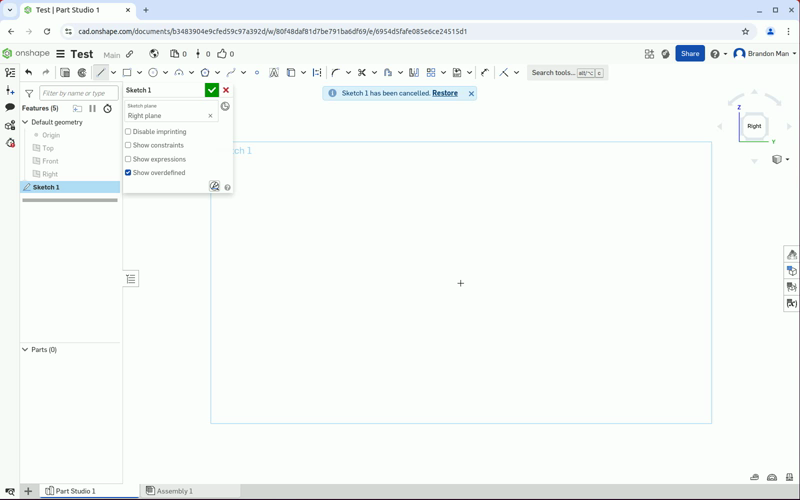
click(460, 282)
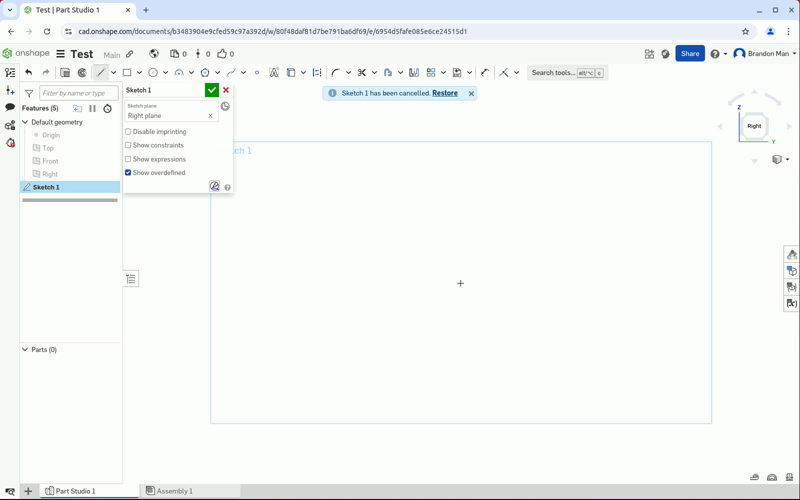
key_up(shift)
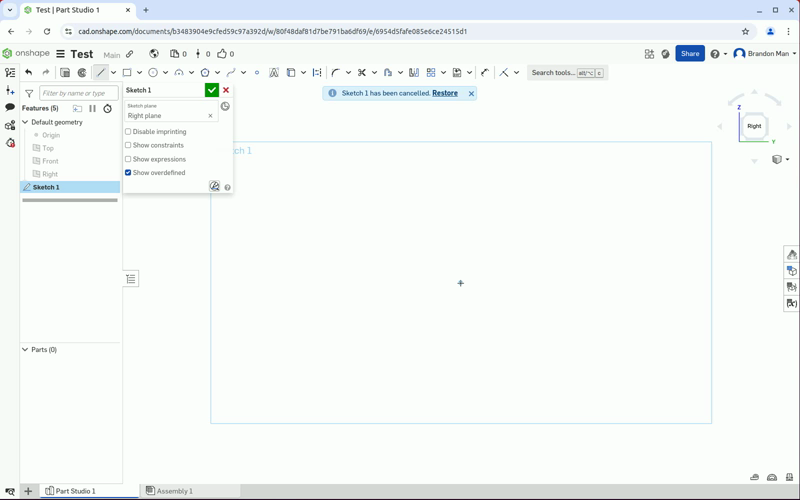
key_down(shift)
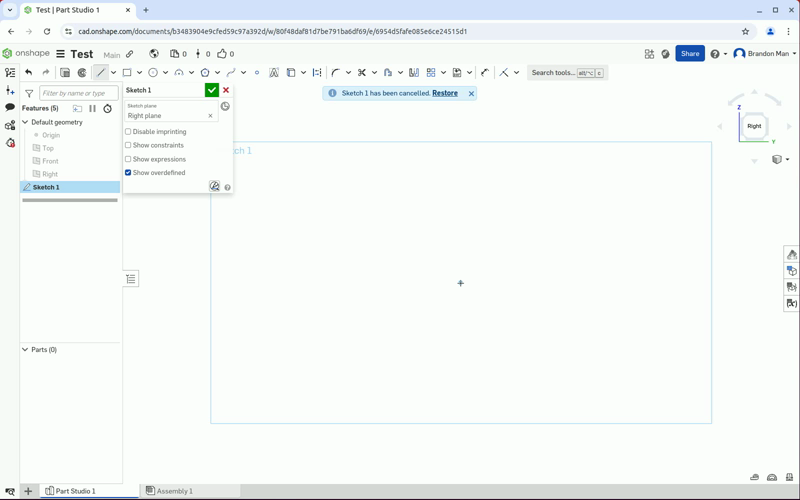
mouse_move(490, 282)
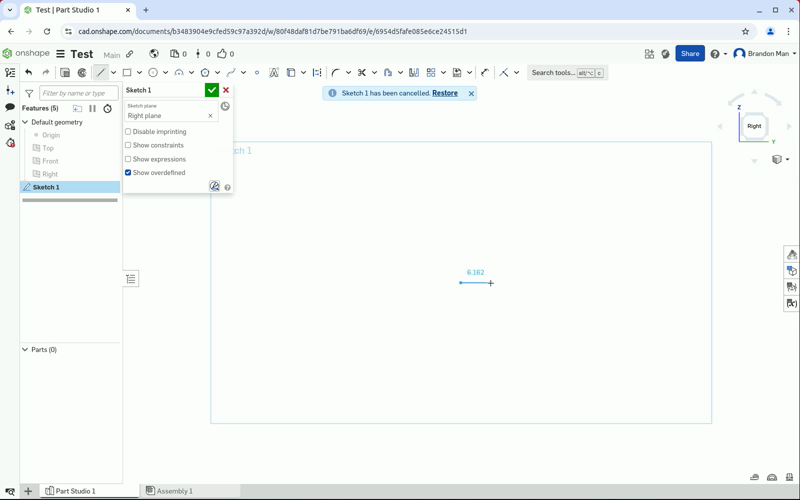
mouse_move(515, 282)
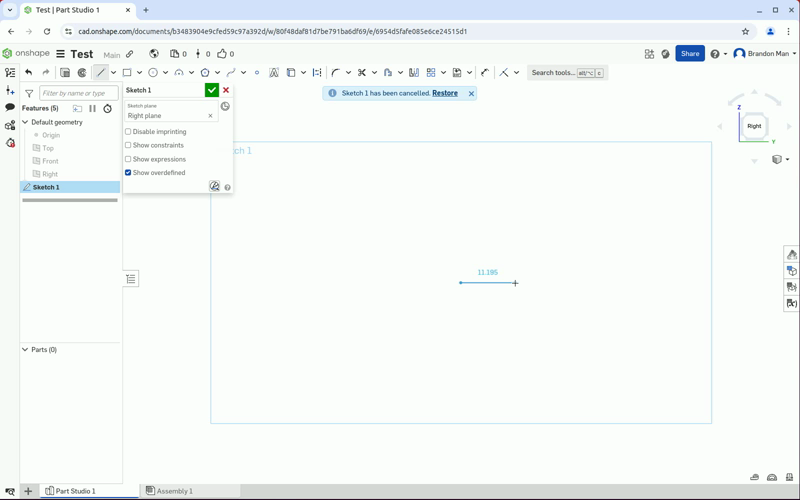
click(515, 282)
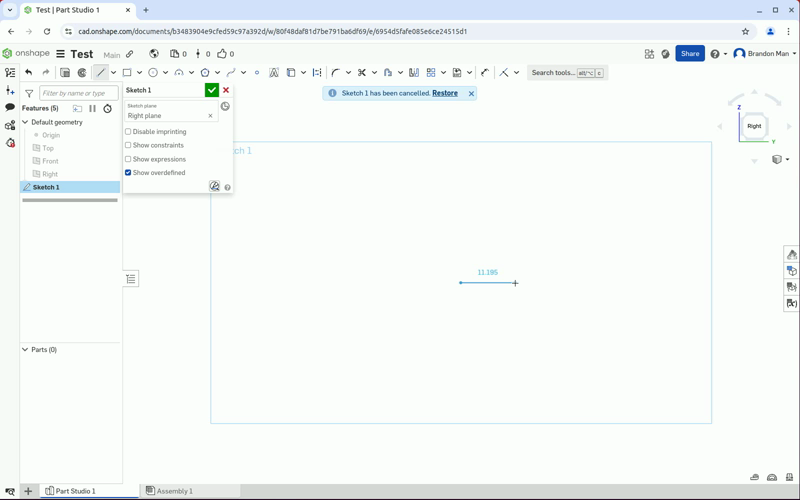
key_up(shift)
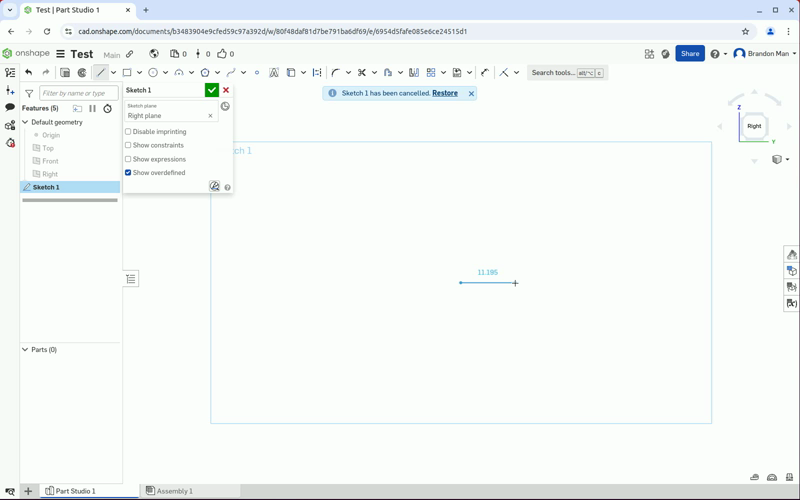
key_down(shift)
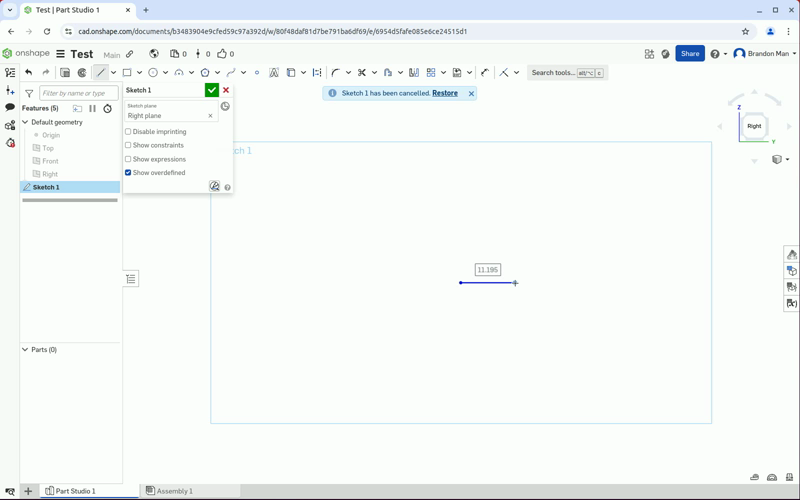
mouse_move(545, 282)
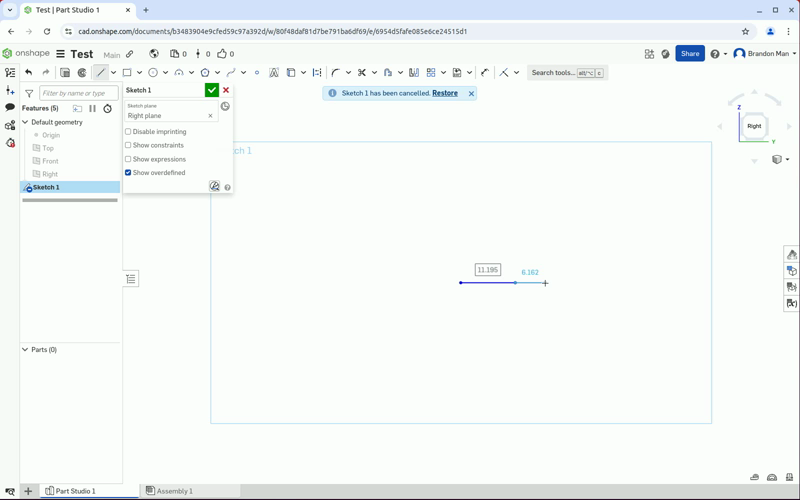
mouse_move(515, 241)
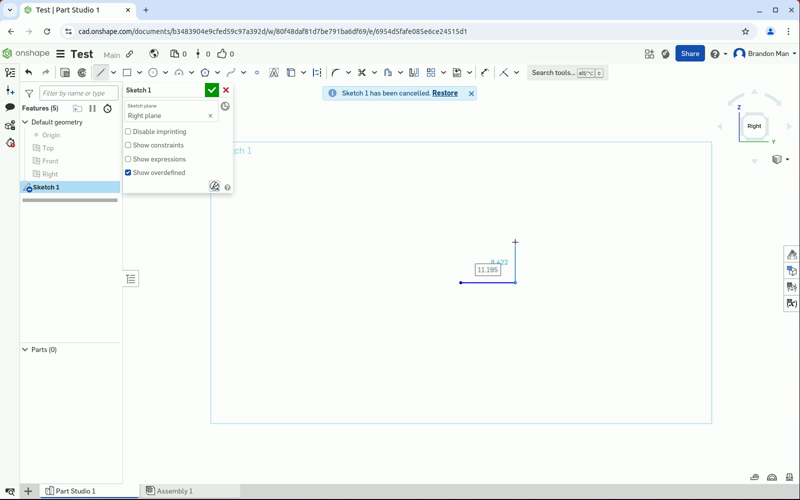
click(515, 241)
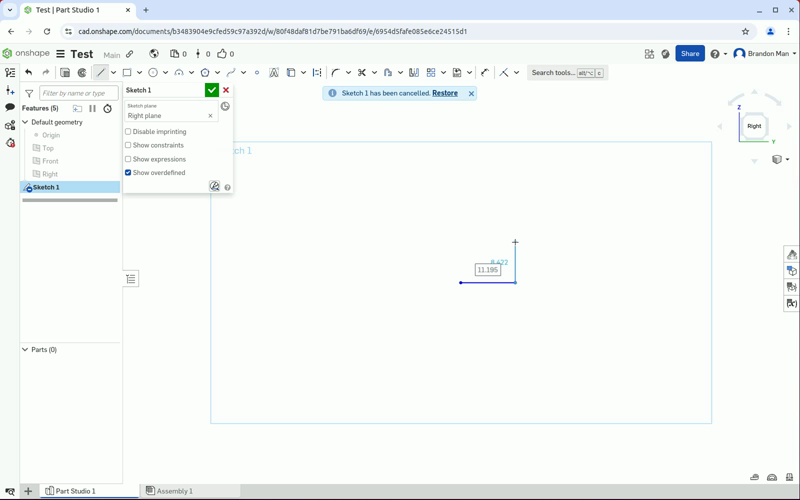
key_up(shift)
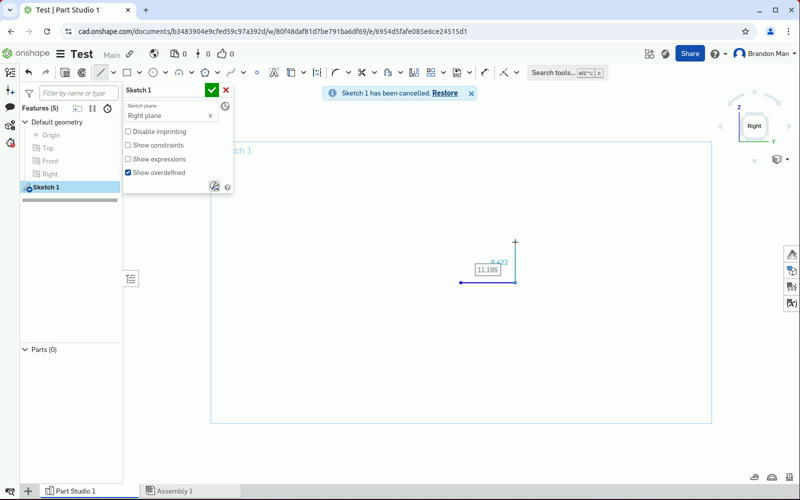
key_down(shift)
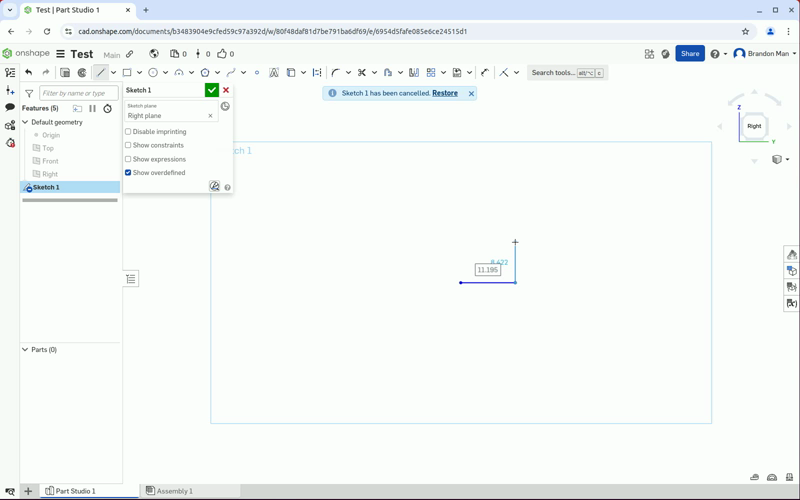
mouse_move(545, 241)
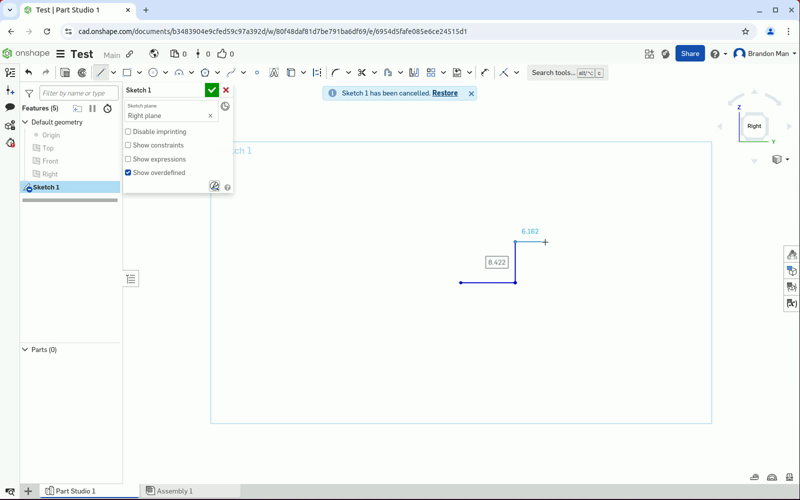
mouse_move(460, 241)
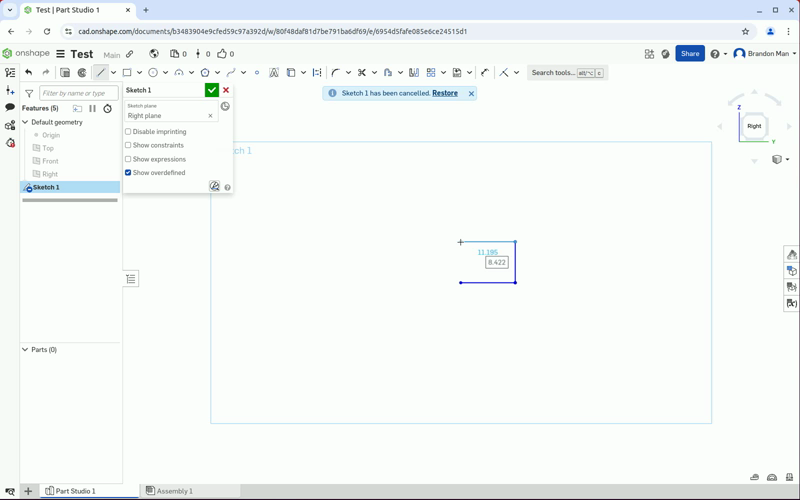
click(460, 241)
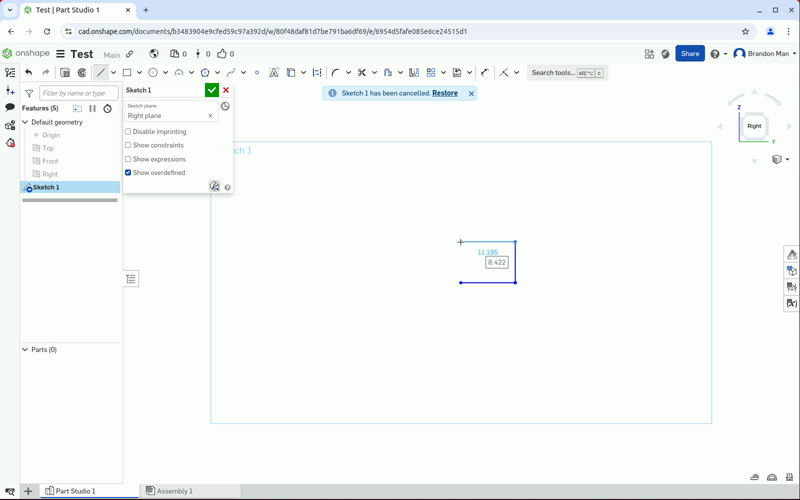
key_up(shift)
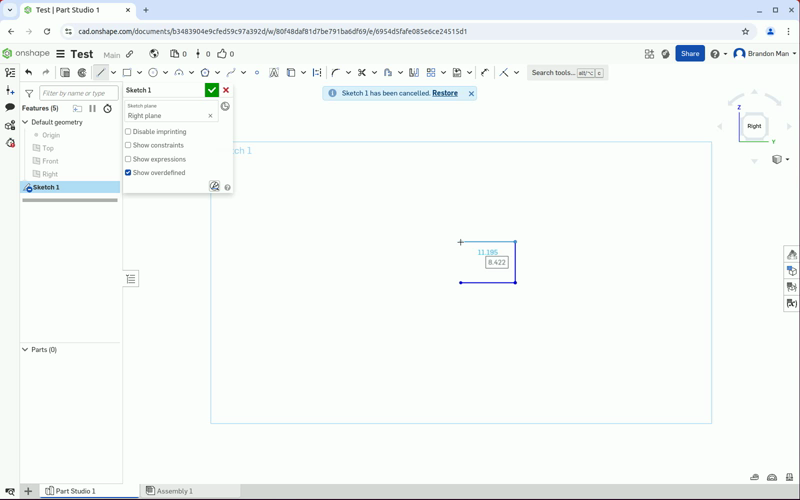
mouse_move(490, 241)
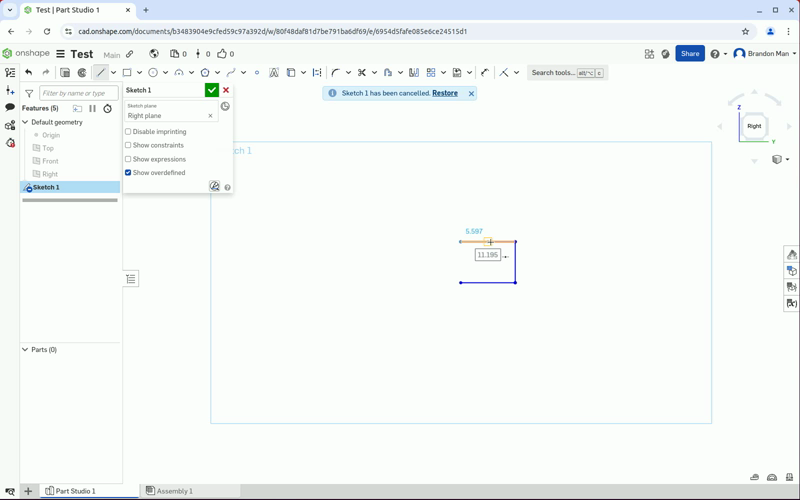
key_down(shift)
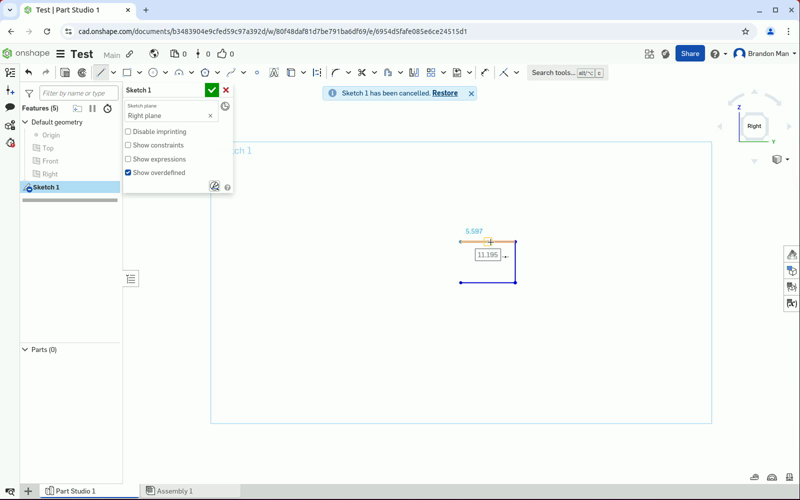
mouse_move(460, 282)
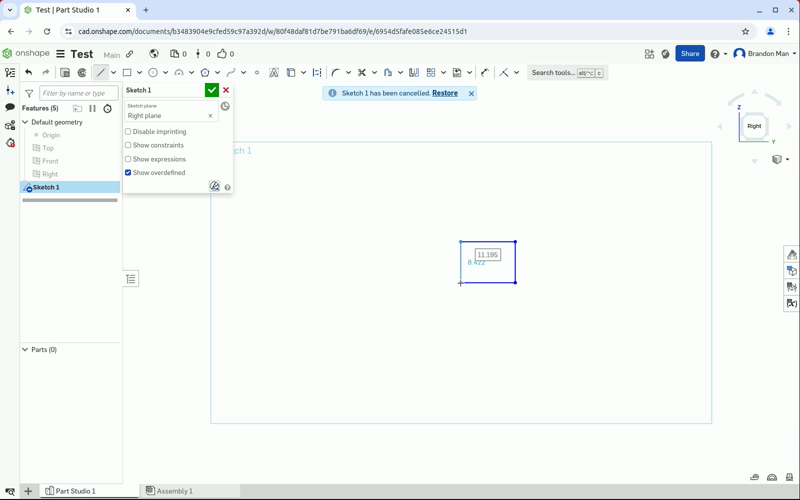
key_up(shift)
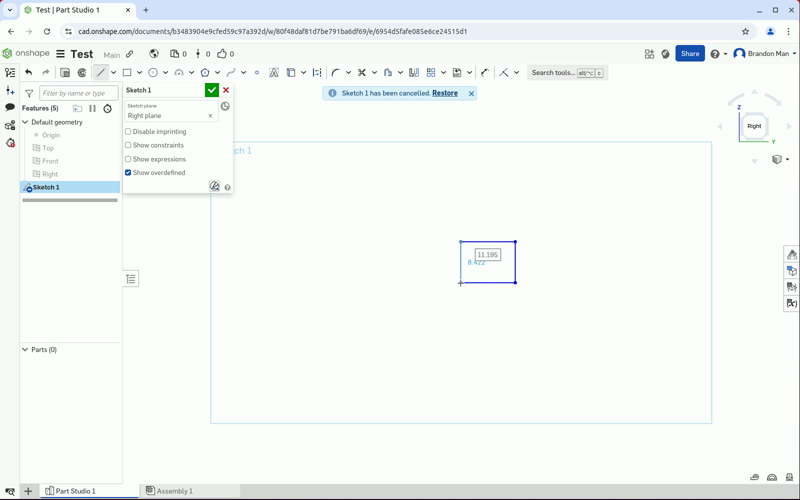
click(460, 282)
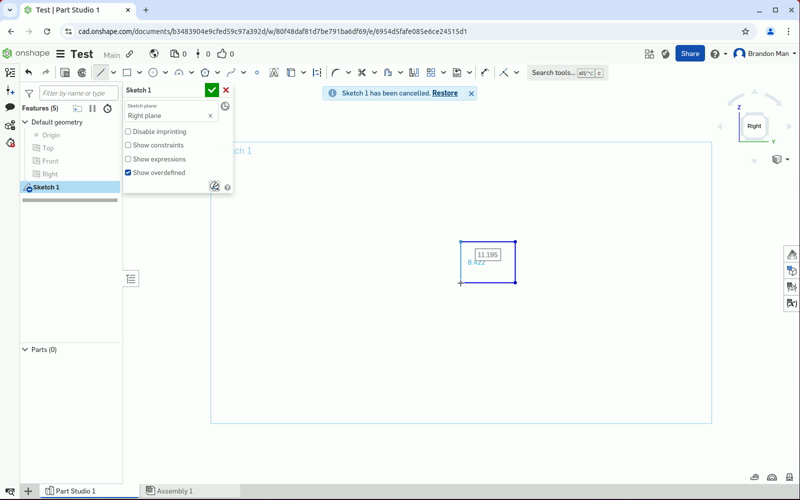
key(esc)
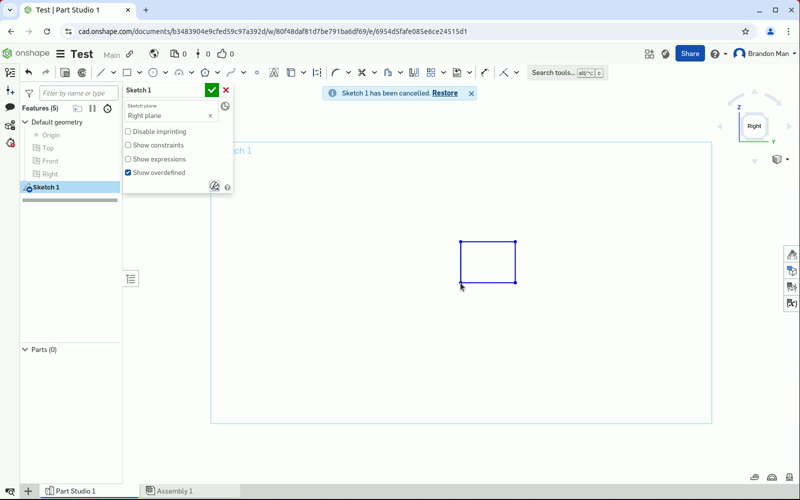
mouse_move(475, 279)
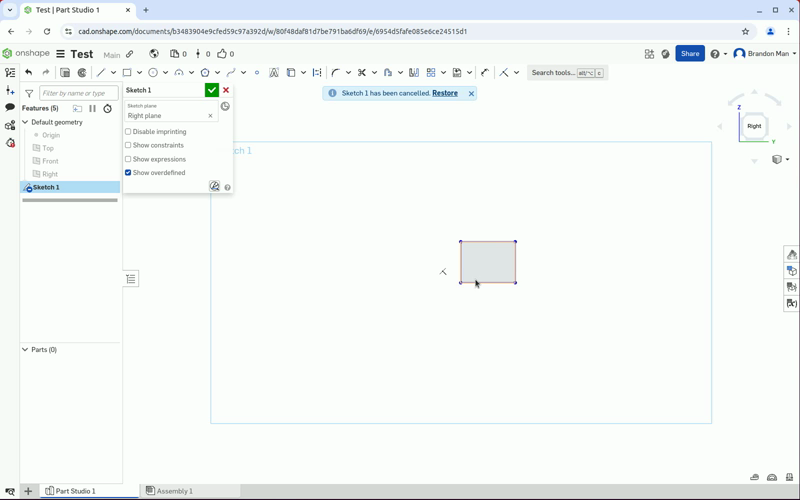
click(475, 279)
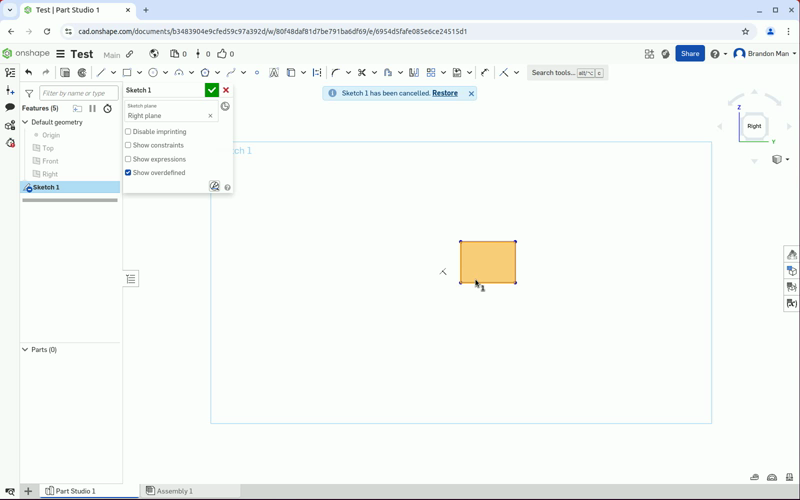
mouse_move(73, 352)
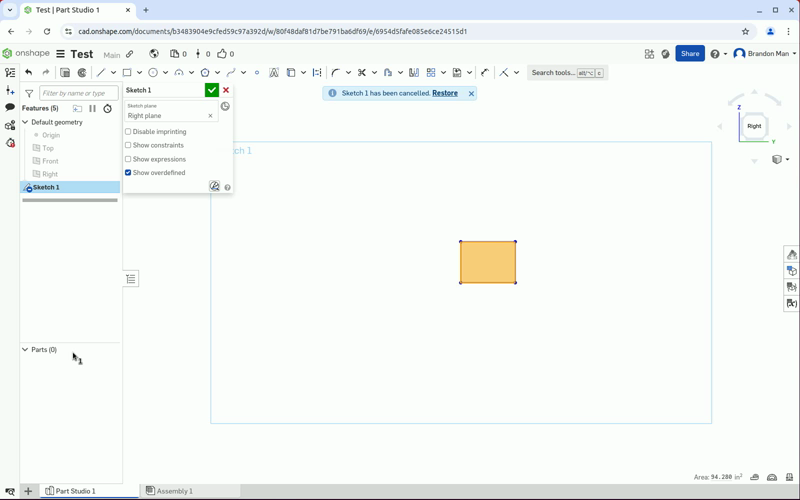
key(shift+y)
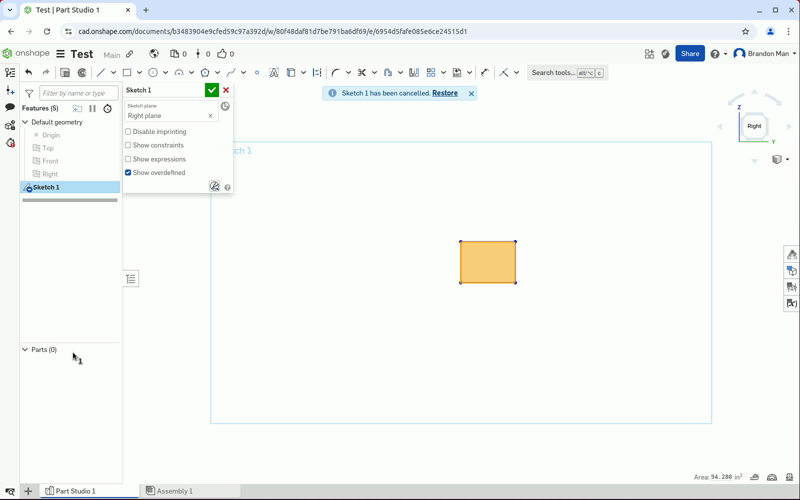
key(shift+e)
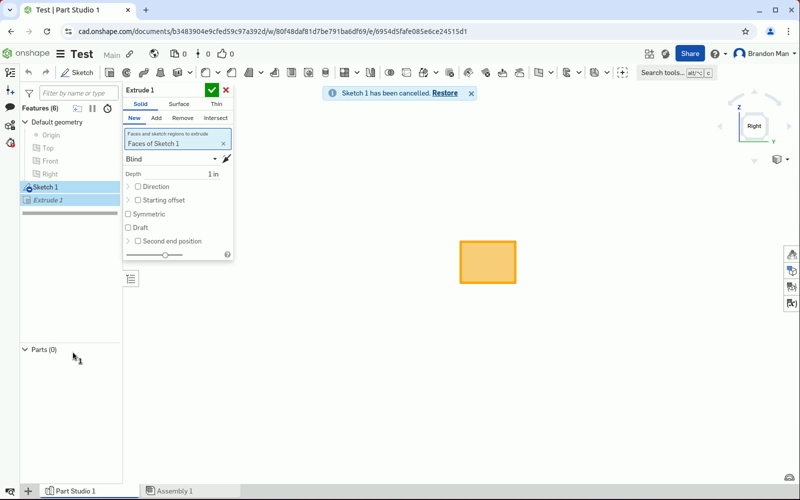
mouse_move(143, 106)
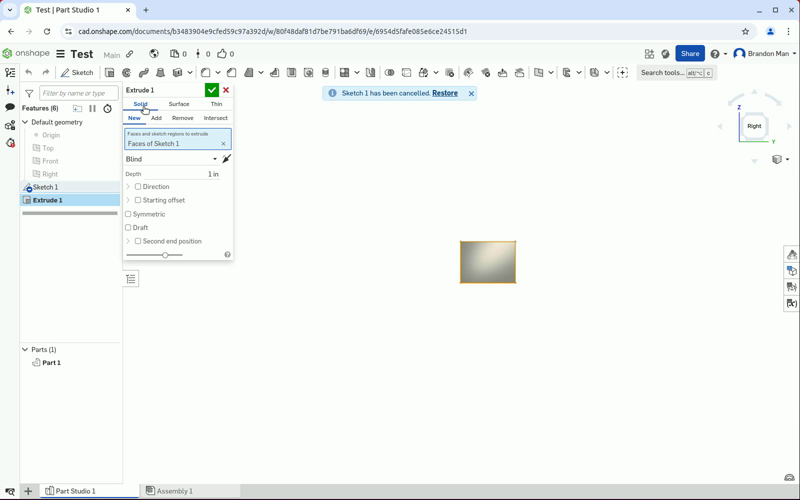
click(143, 106)
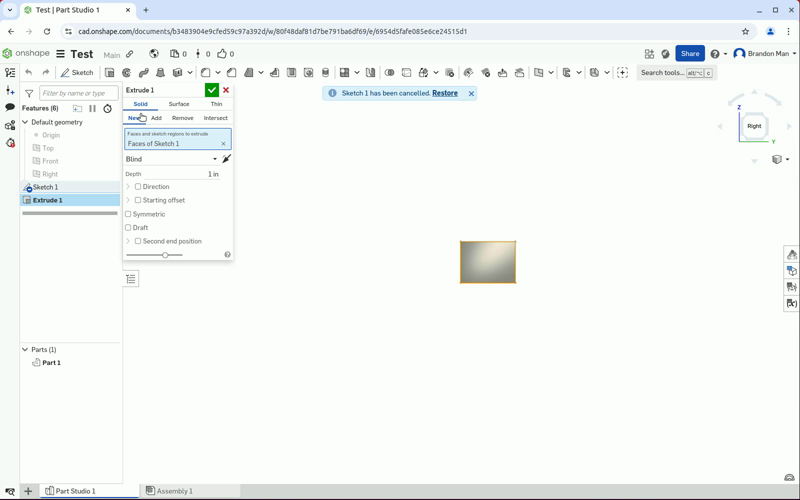
mouse_move(137, 120)
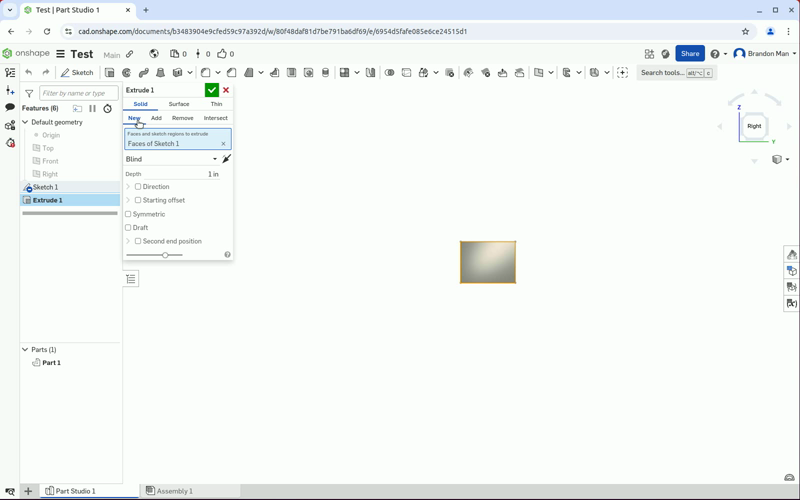
click(137, 120)
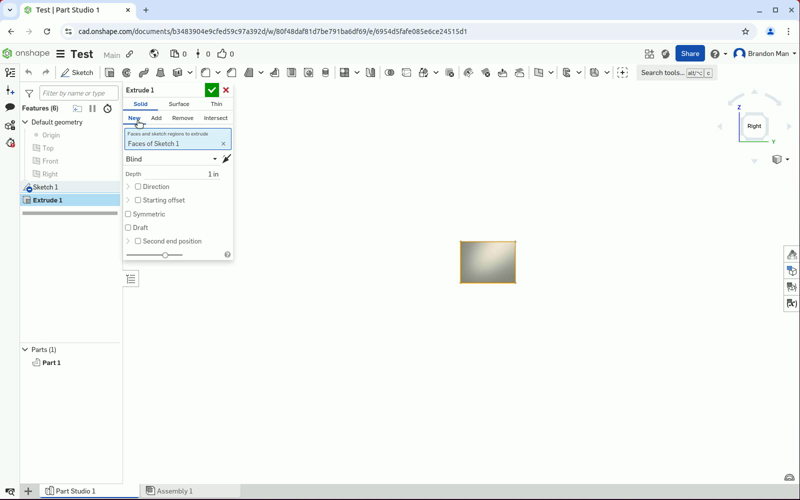
key(tab, 4)
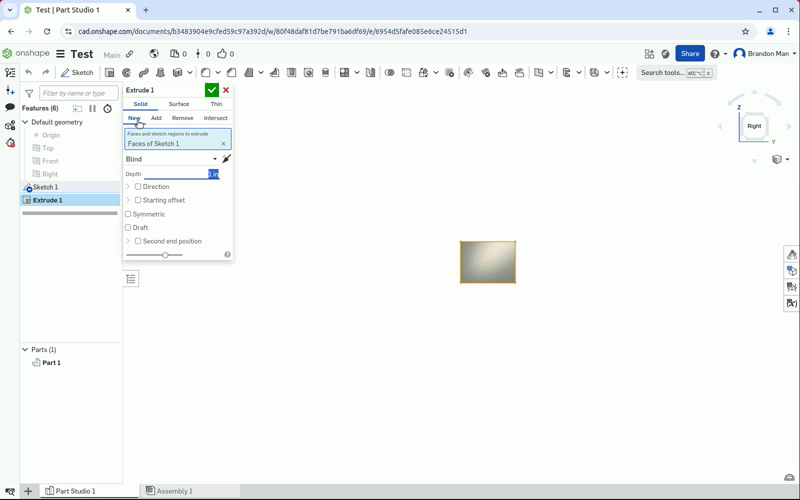
text(7.702)
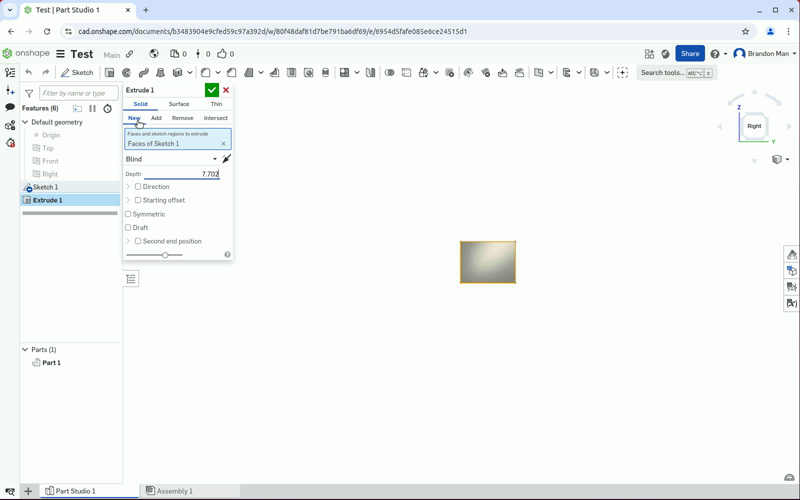
key(tab, 3)
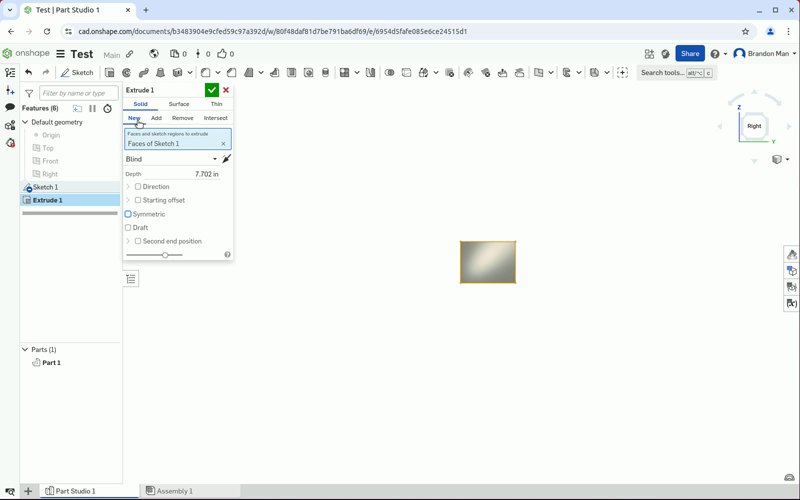
key(space)
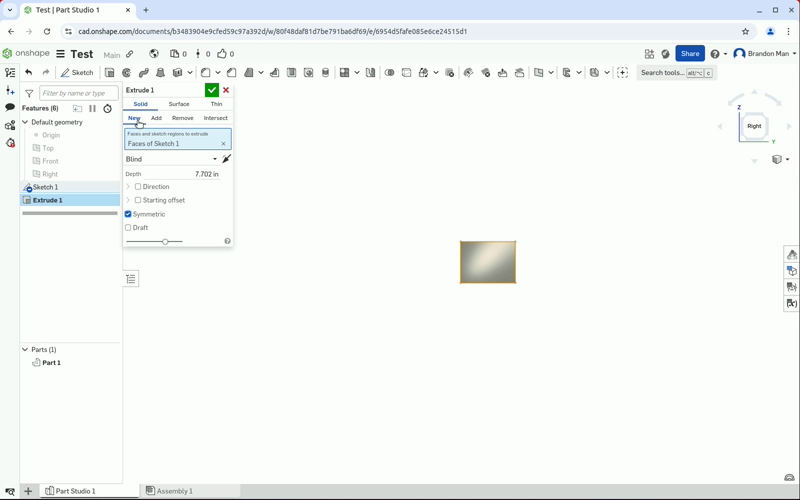
key(enter)
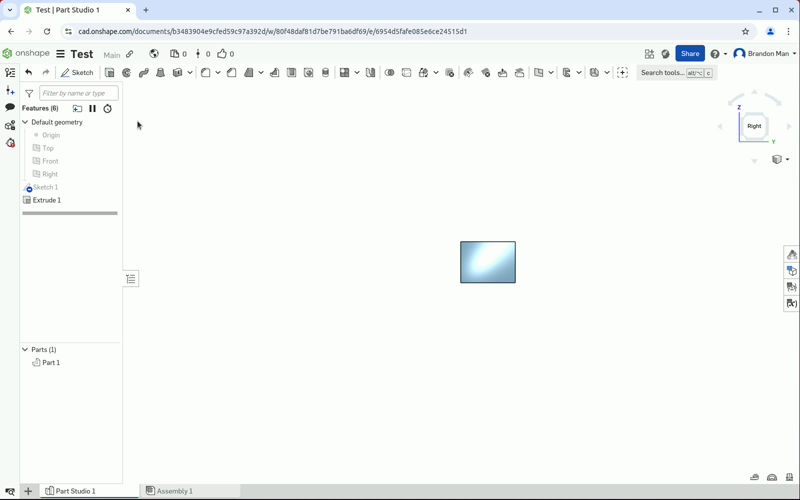
key(shift+h)
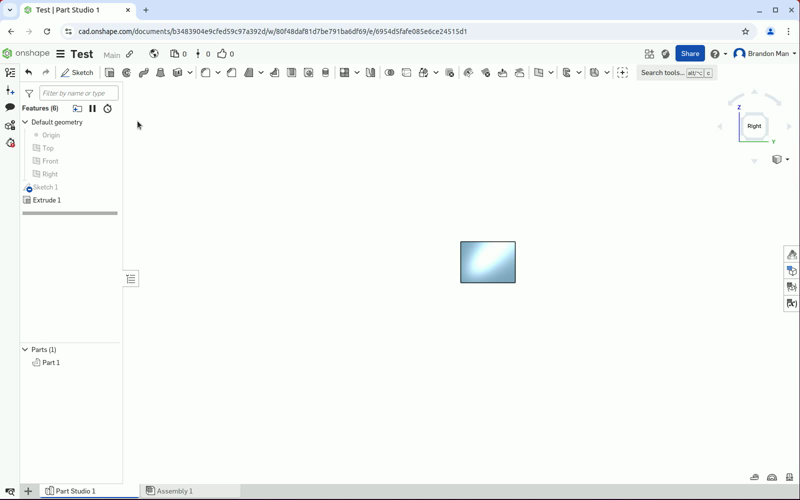
key(shift+h)
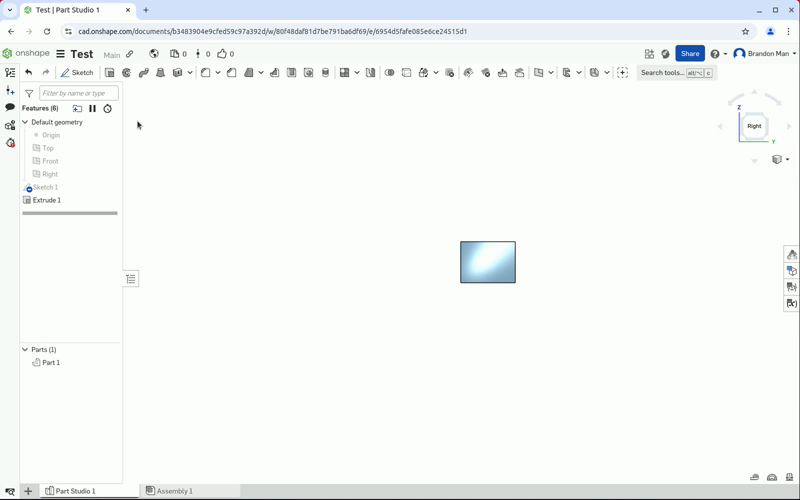
mouse_move(73, 189)
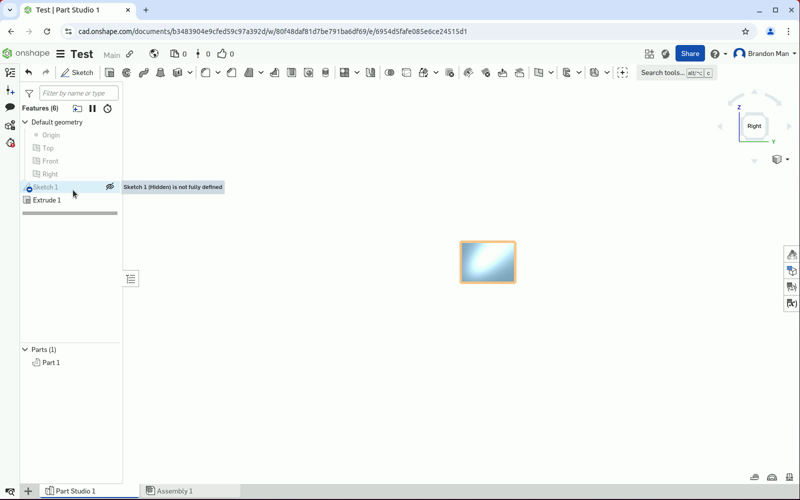
click(73, 189)
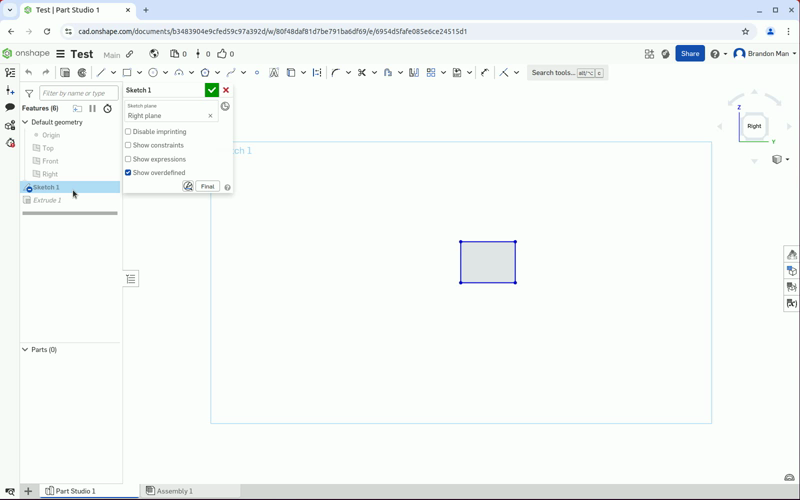
mouse_move(229, 92)
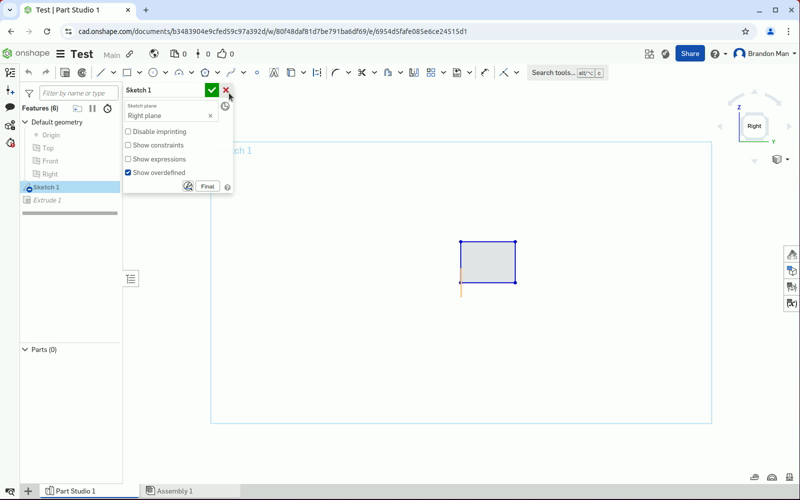
click(229, 92)
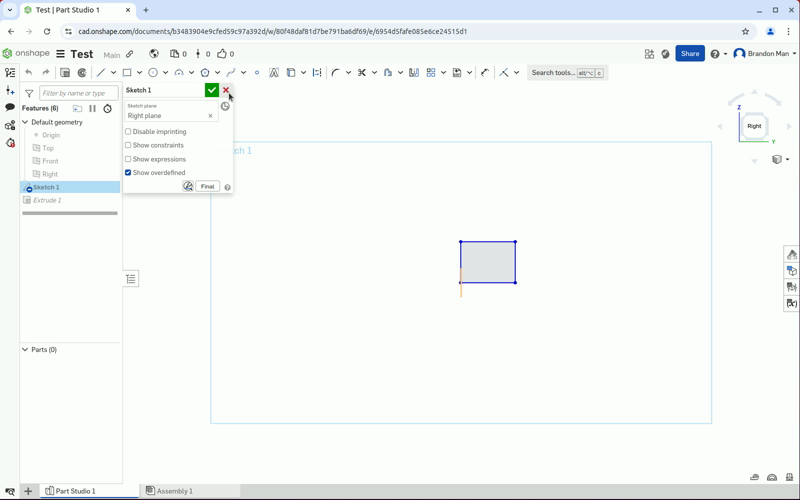
key(shift+s)
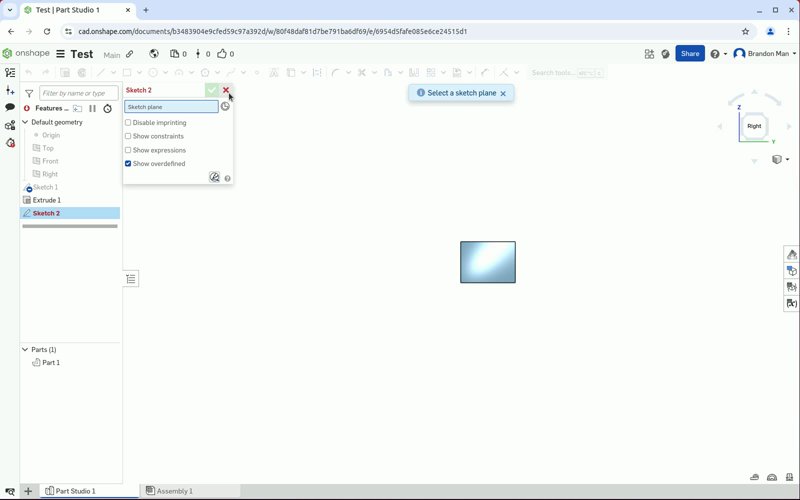
mouse_move(73, 176)
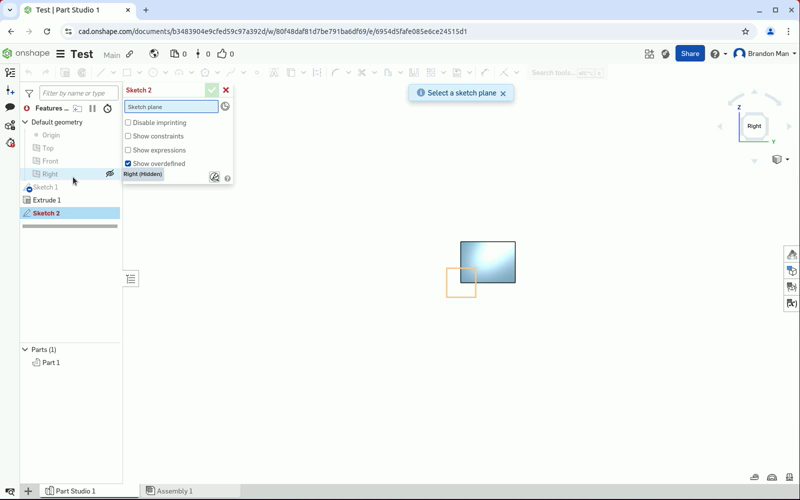
click(73, 176)
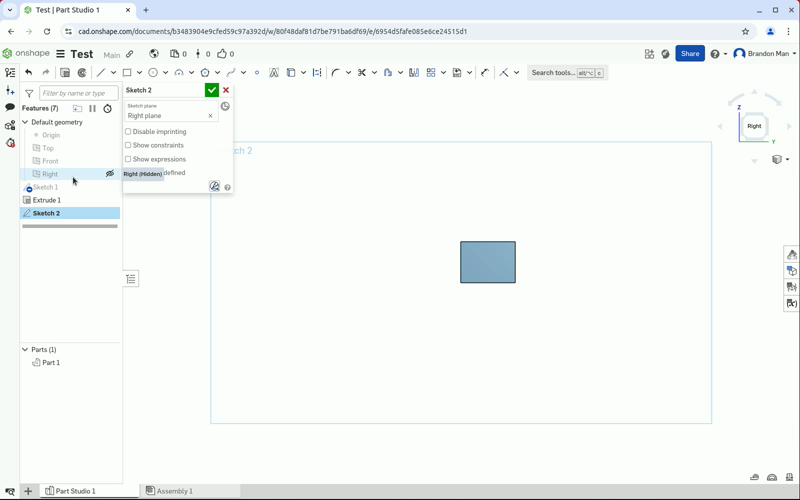
mouse_move(73, 352)
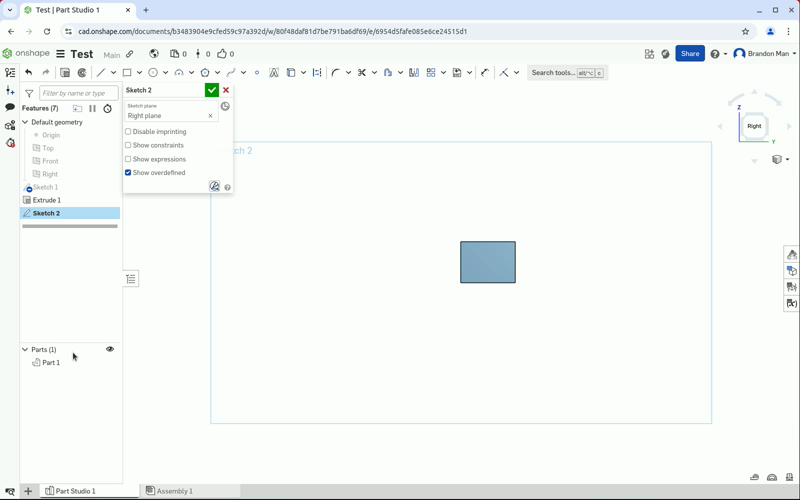
key(y)
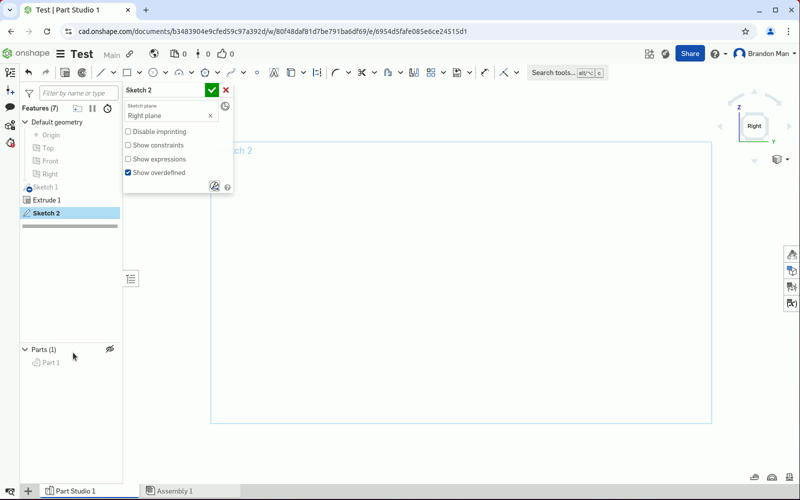
key(l)
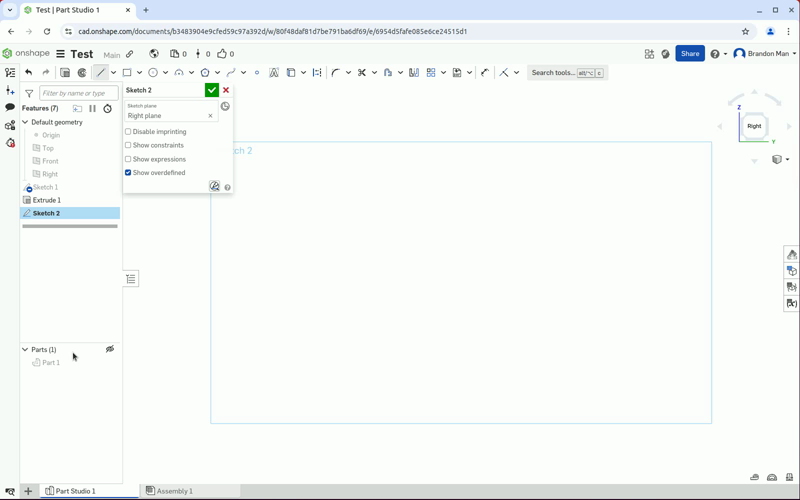
key_down(shift)
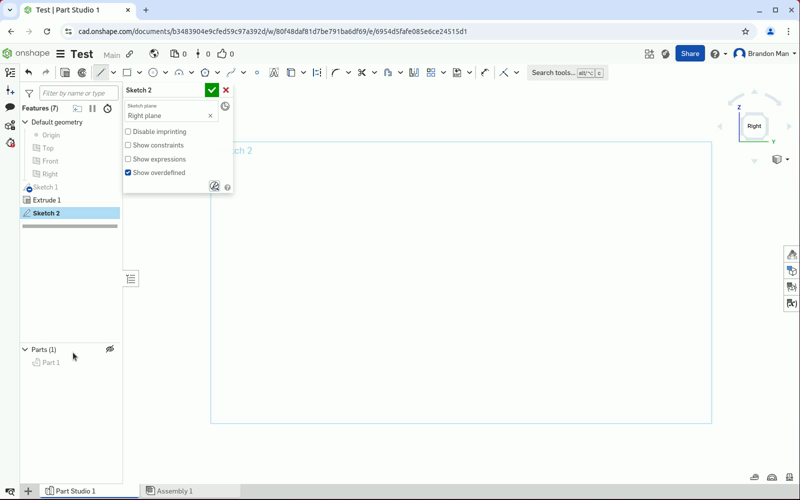
mouse_move(460, 190)
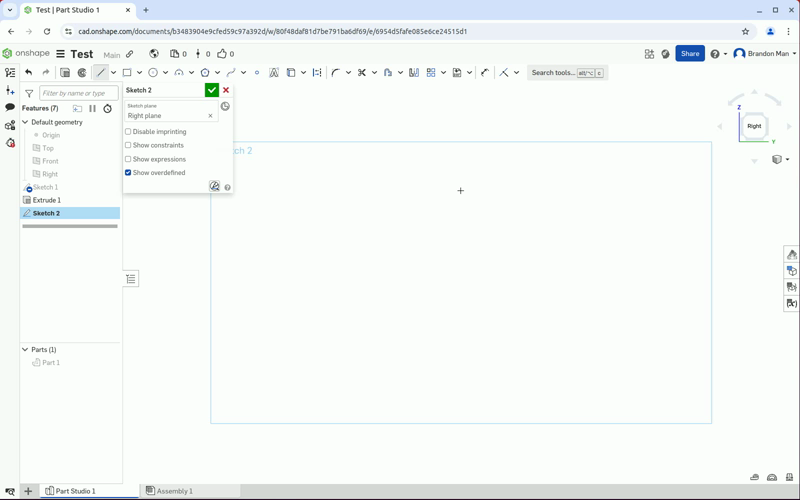
click(460, 190)
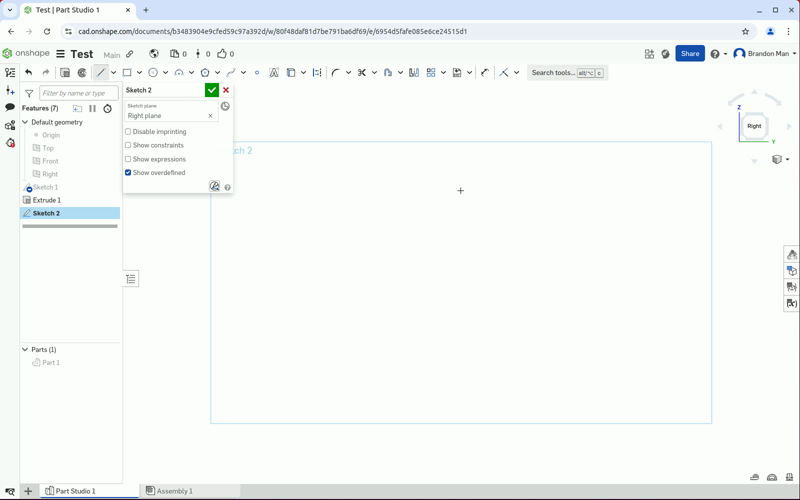
key_up(shift)
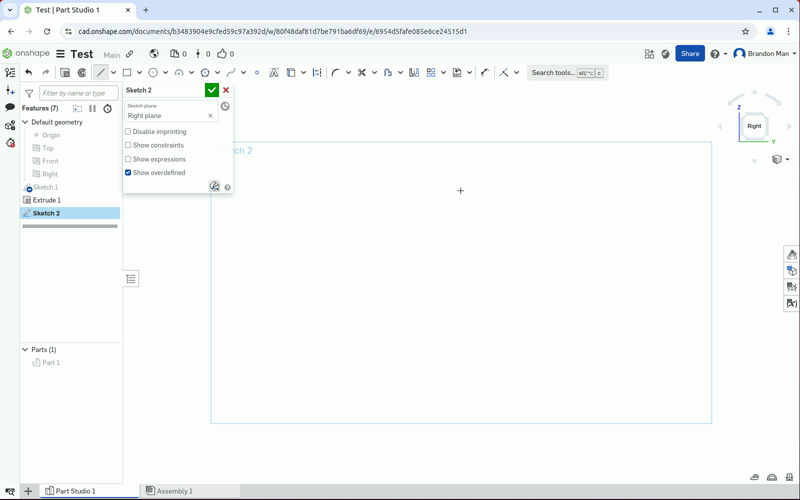
key_down(shift)
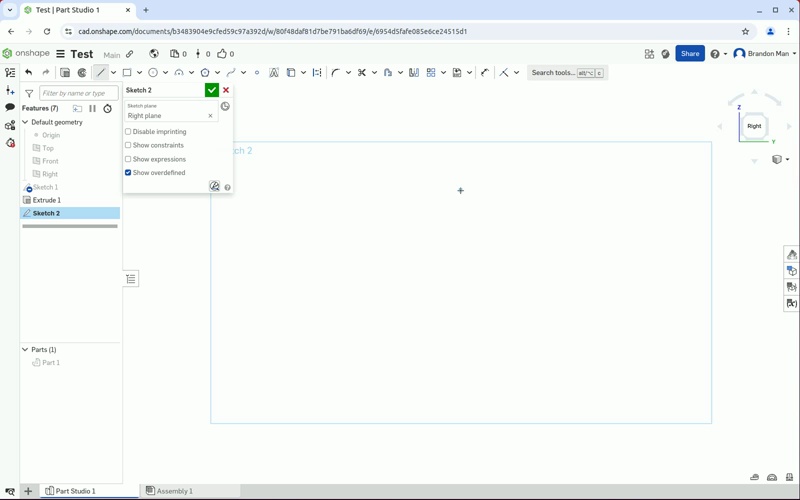
mouse_move(490, 190)
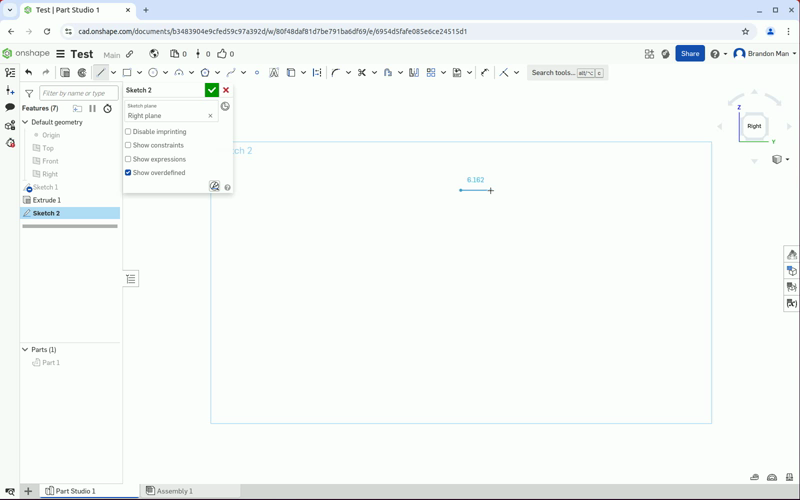
mouse_move(487, 190)
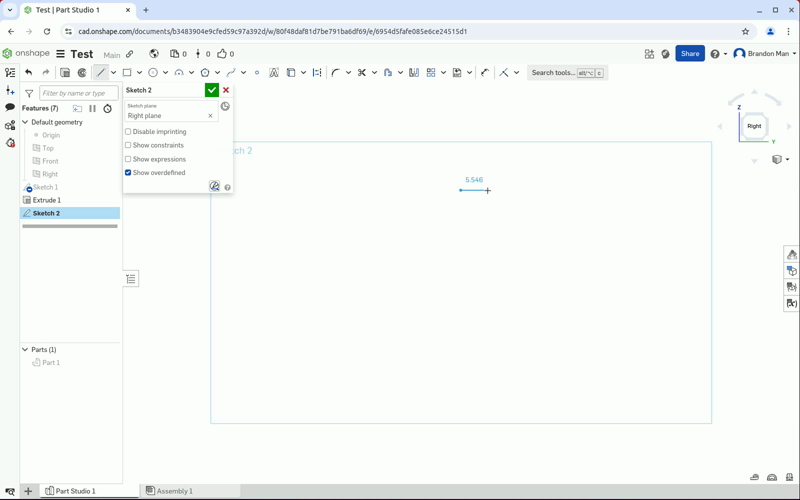
click(487, 190)
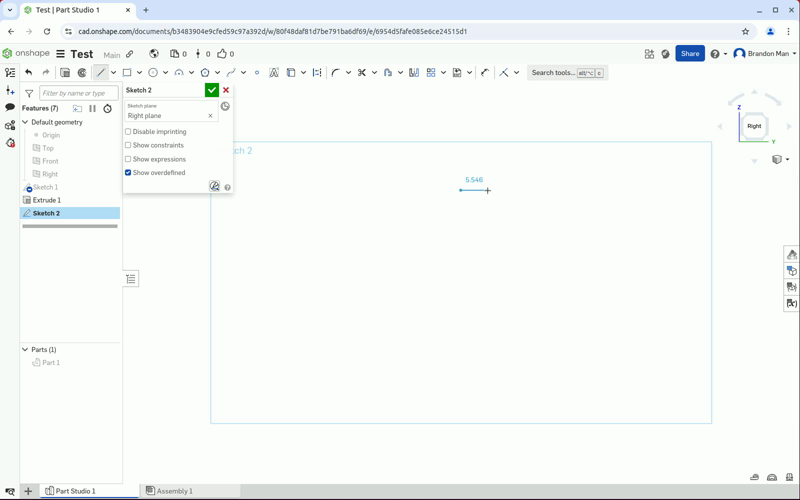
key_up(shift)
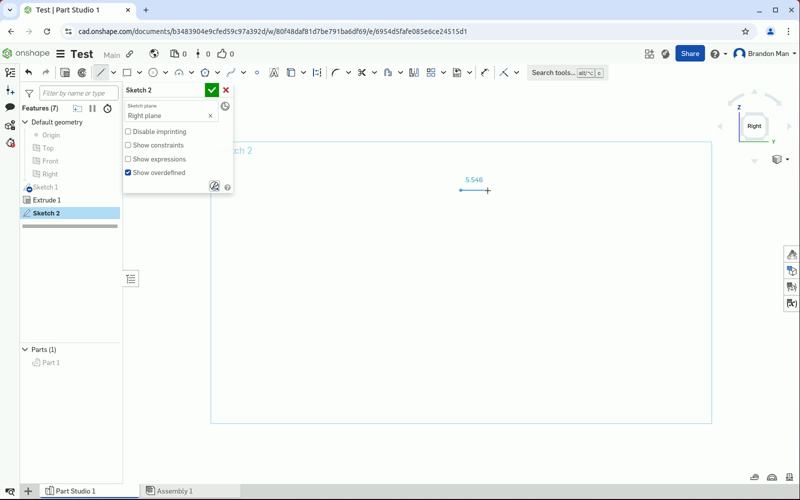
key_down(shift)
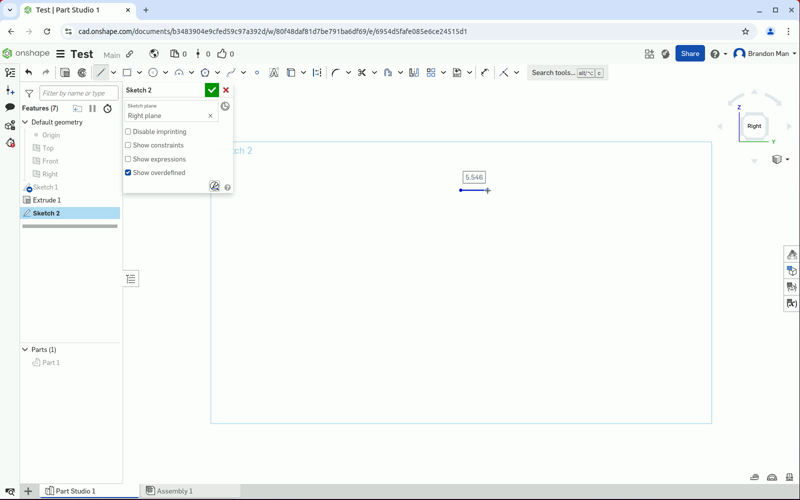
mouse_move(517, 190)
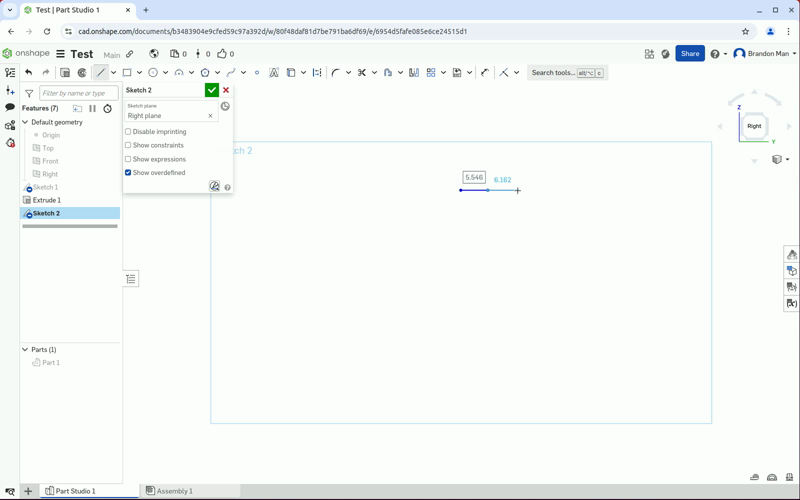
mouse_move(487, 169)
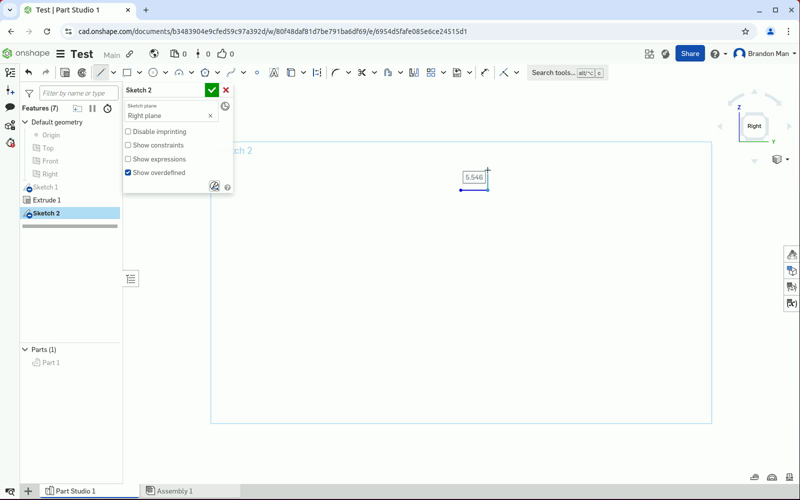
click(487, 169)
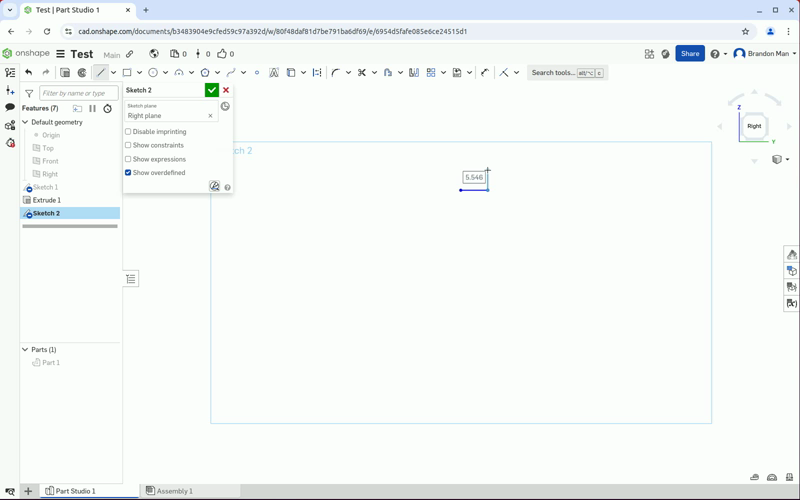
key_up(shift)
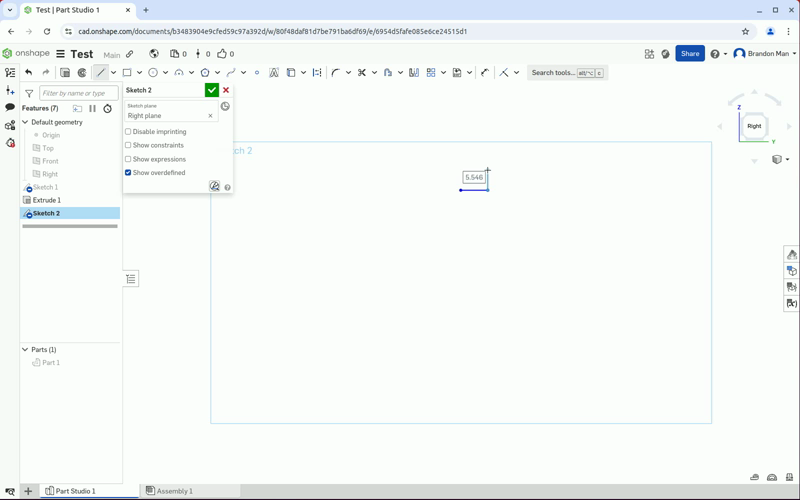
key_down(shift)
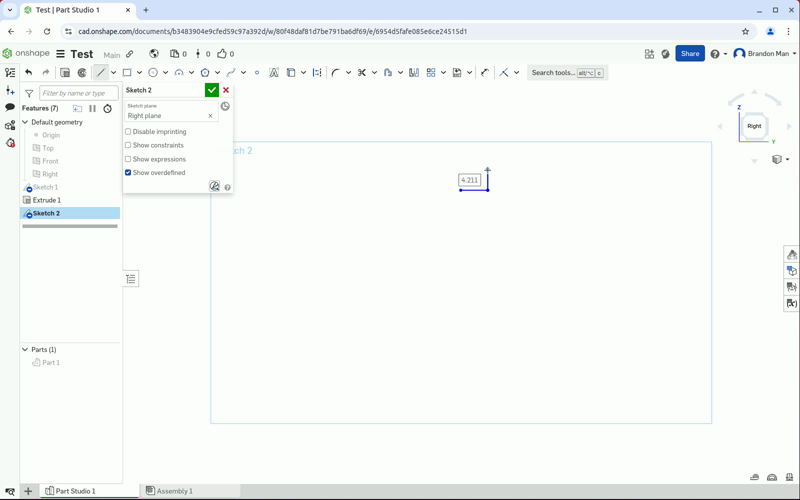
mouse_move(517, 169)
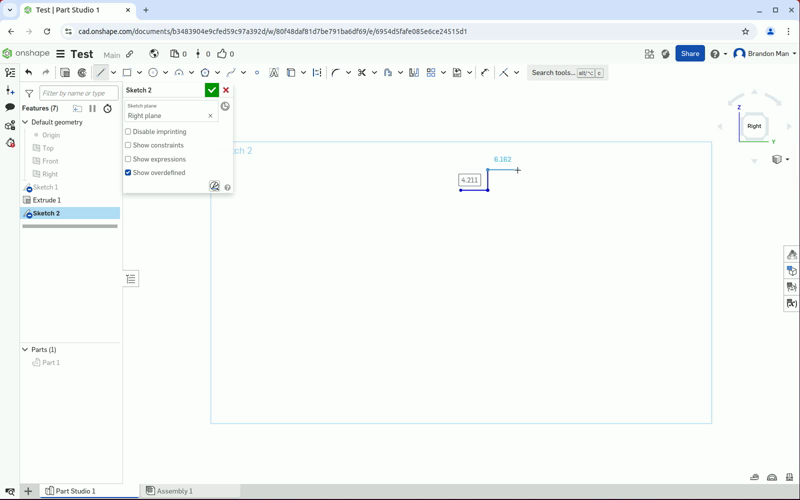
mouse_move(460, 169)
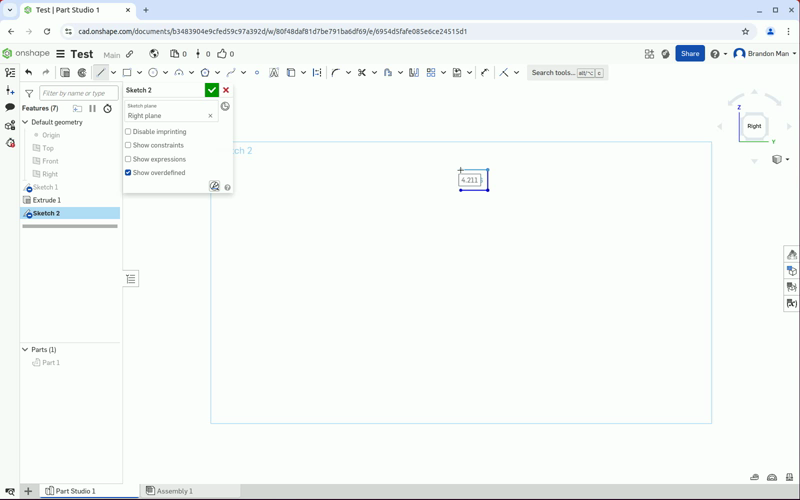
click(460, 169)
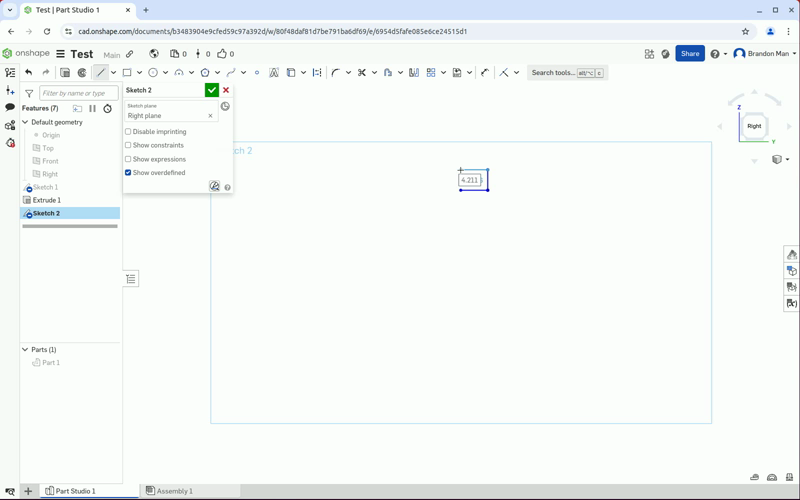
key_up(shift)
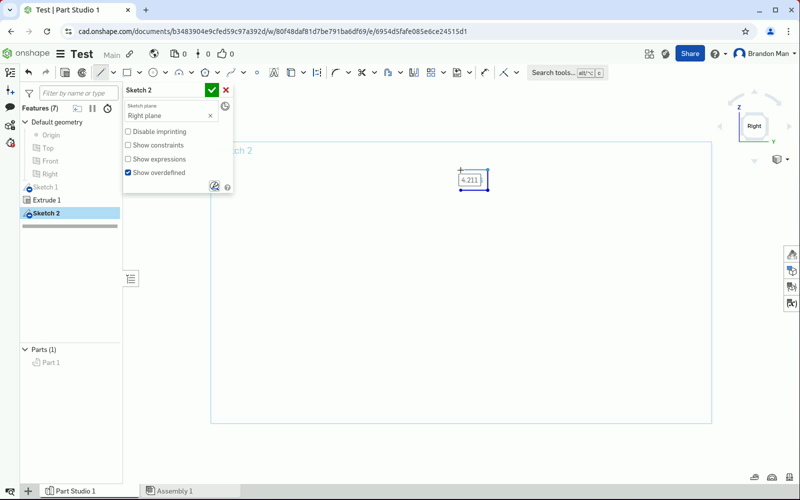
mouse_move(490, 169)
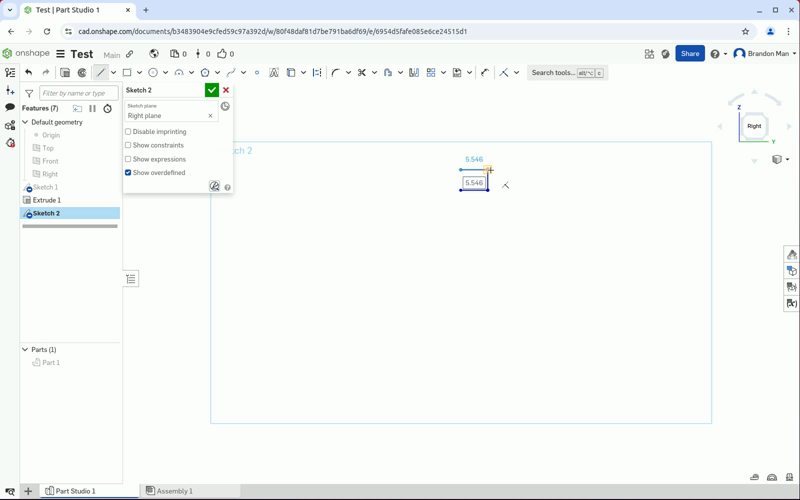
key_down(shift)
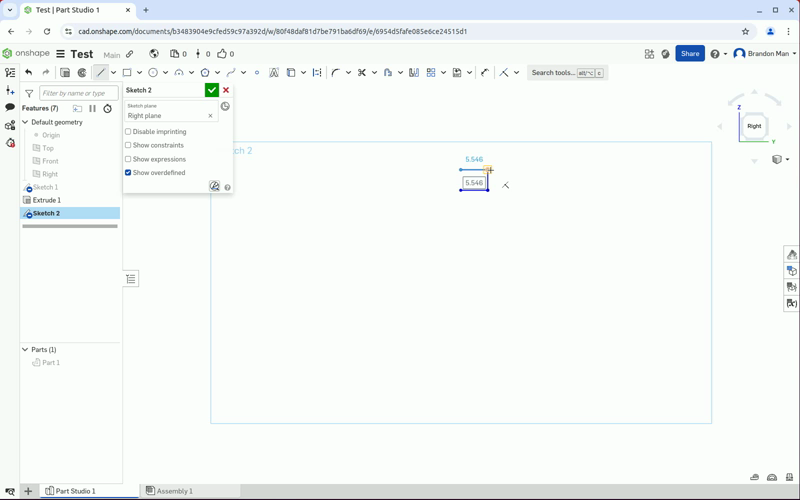
mouse_move(460, 190)
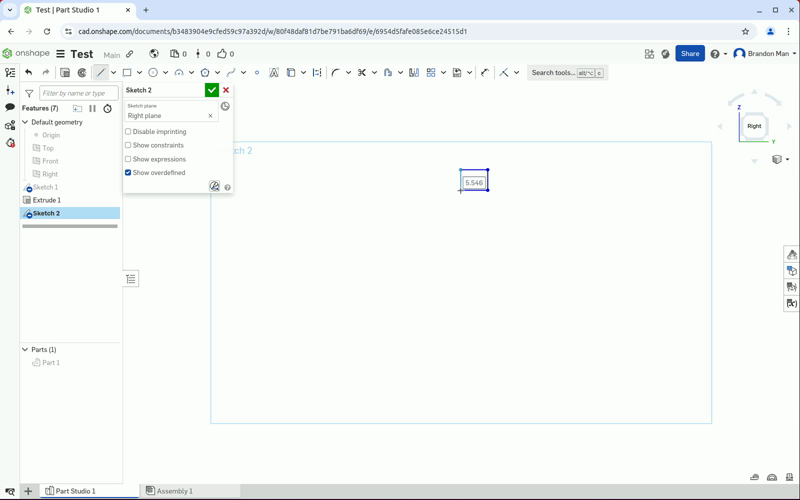
key_up(shift)
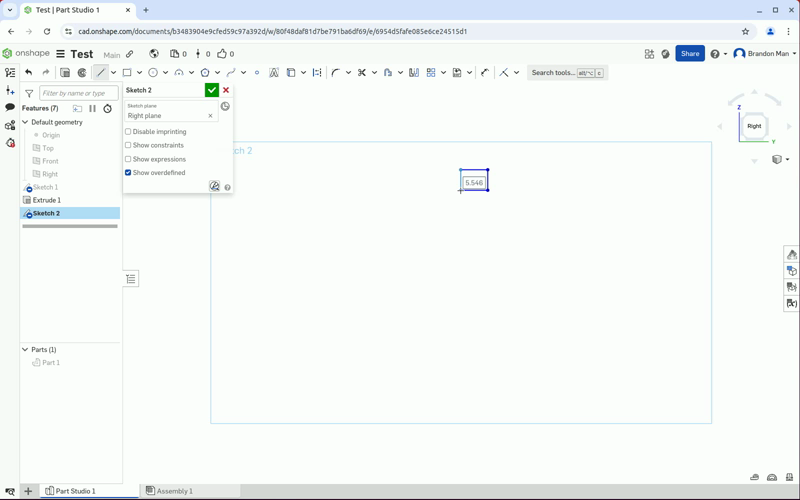
click(460, 190)
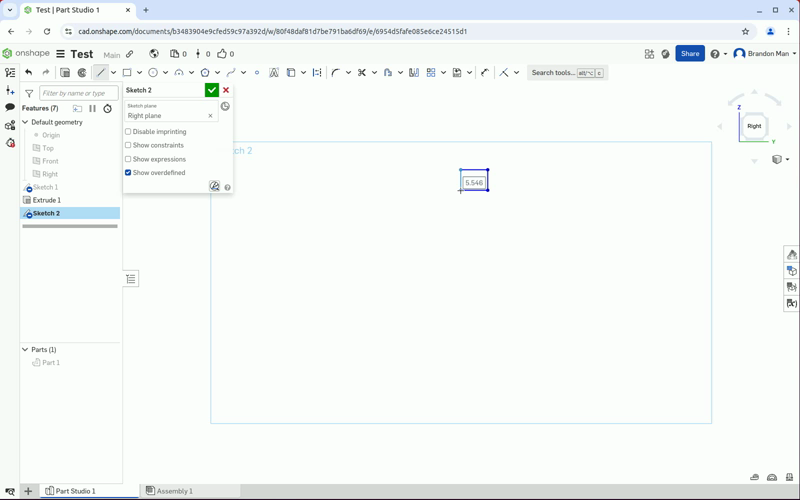
key(esc)
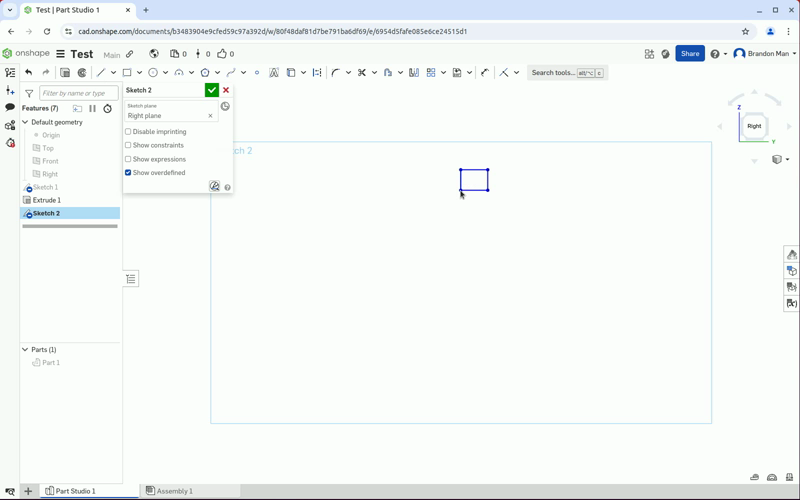
mouse_move(469, 186)
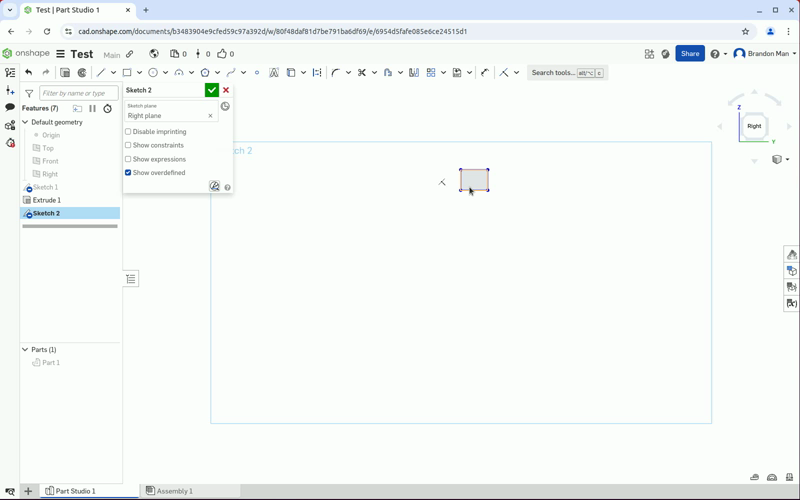
scroll(6)
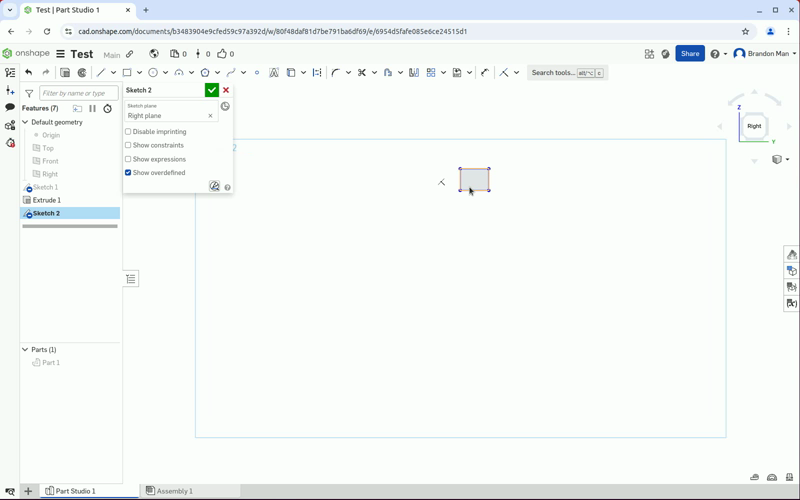
scroll(6)
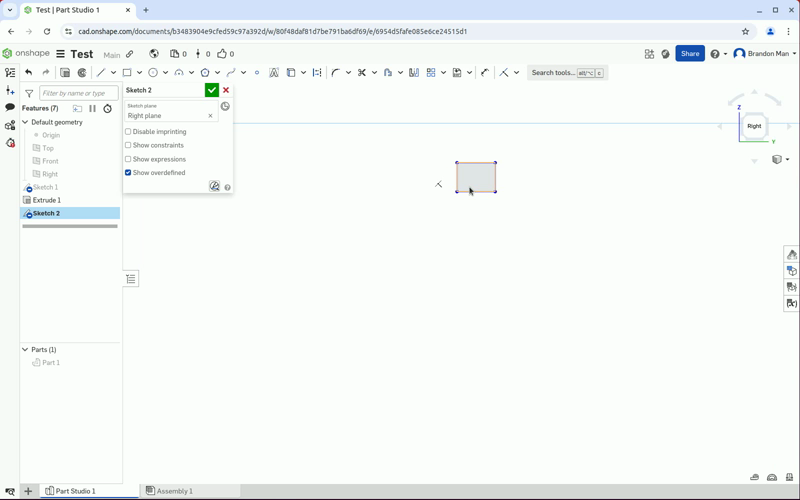
scroll(6)
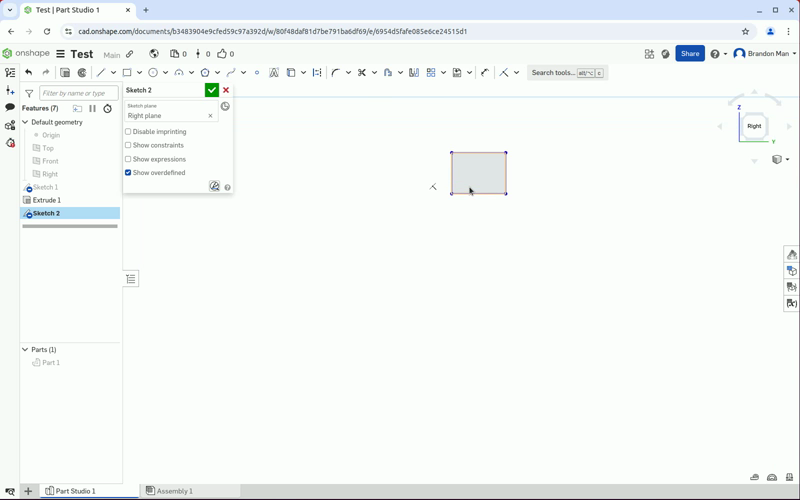
scroll(6)
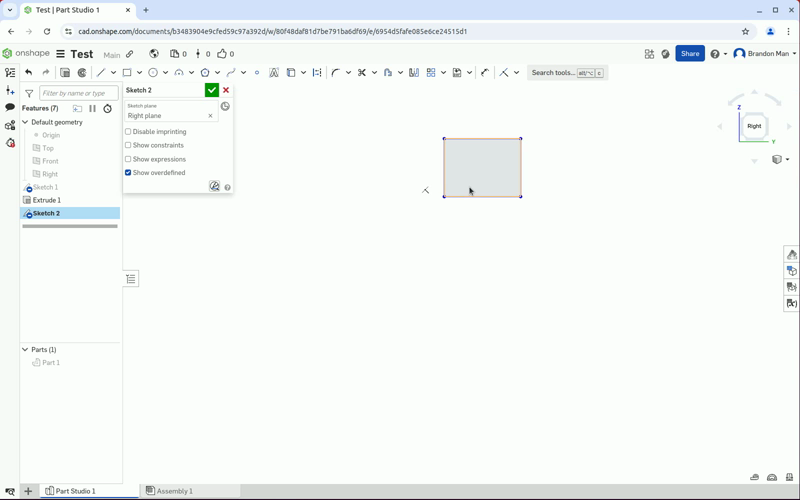
scroll(6)
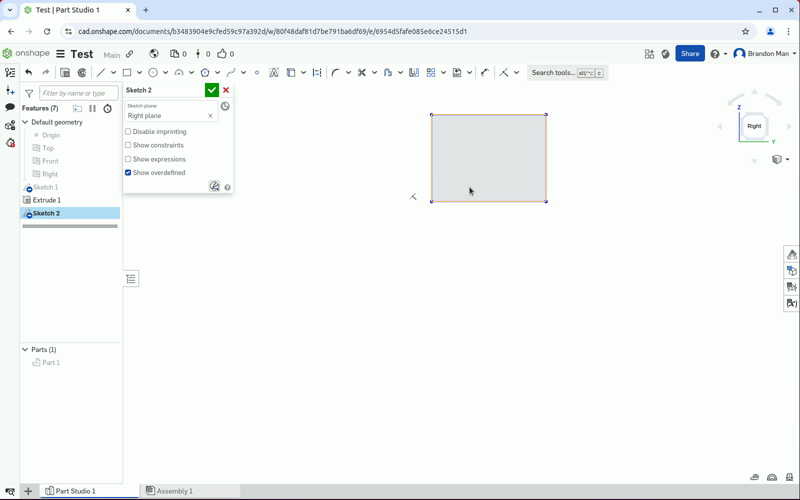
scroll(6)
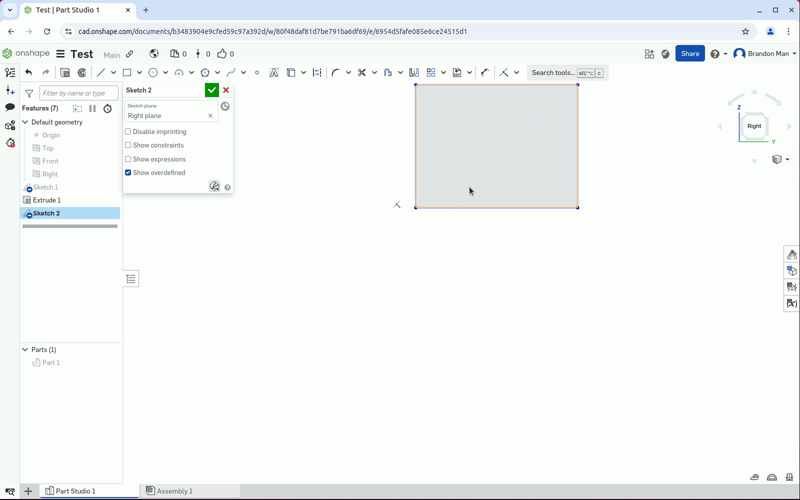
scroll(6)
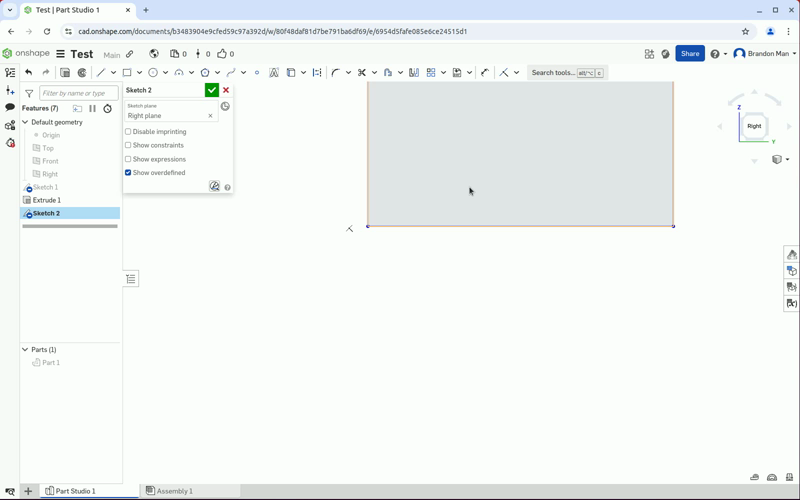
click(469, 186)
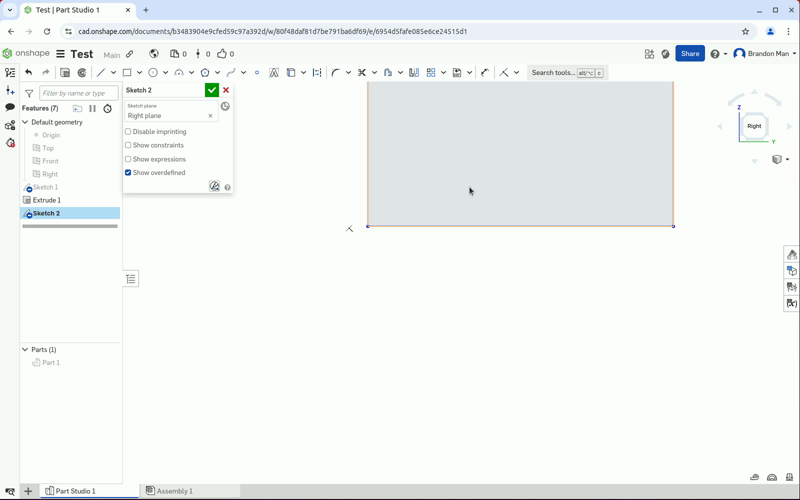
scroll(-6)
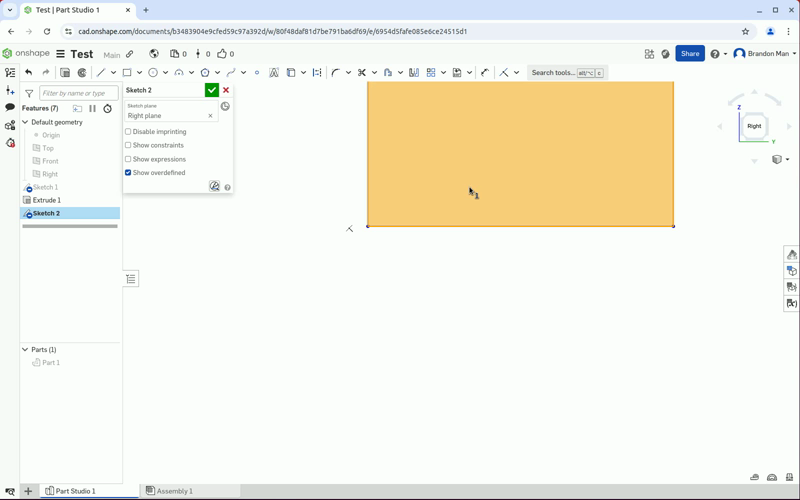
scroll(-6)
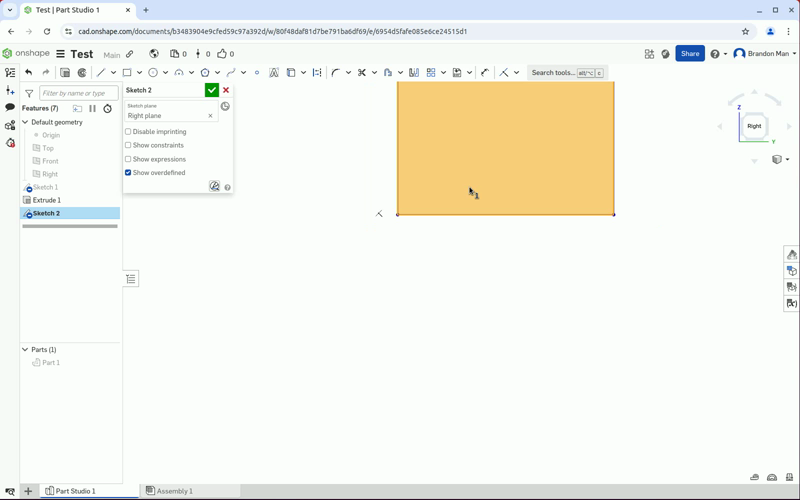
scroll(-6)
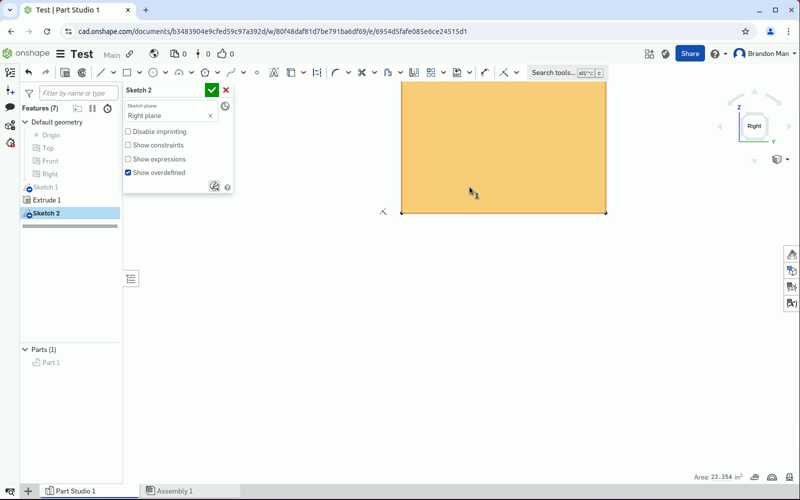
scroll(-6)
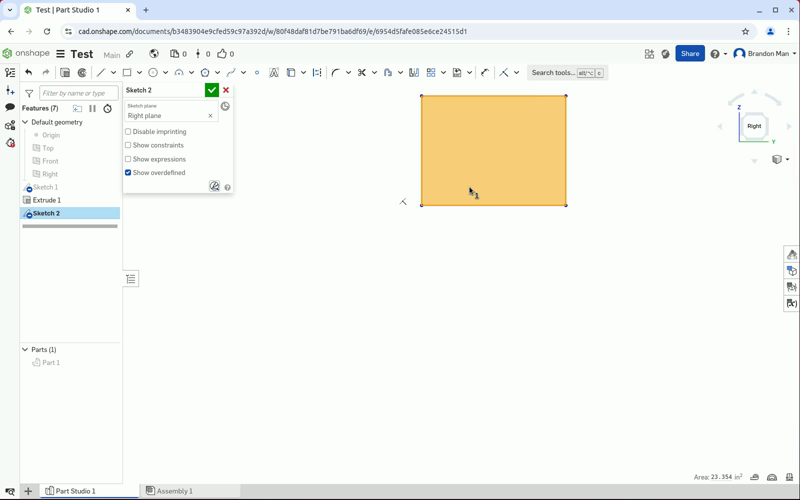
scroll(-6)
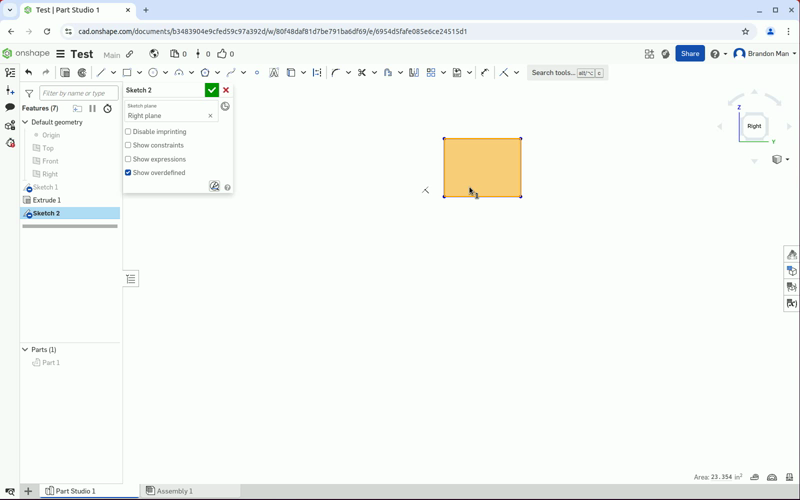
scroll(-6)
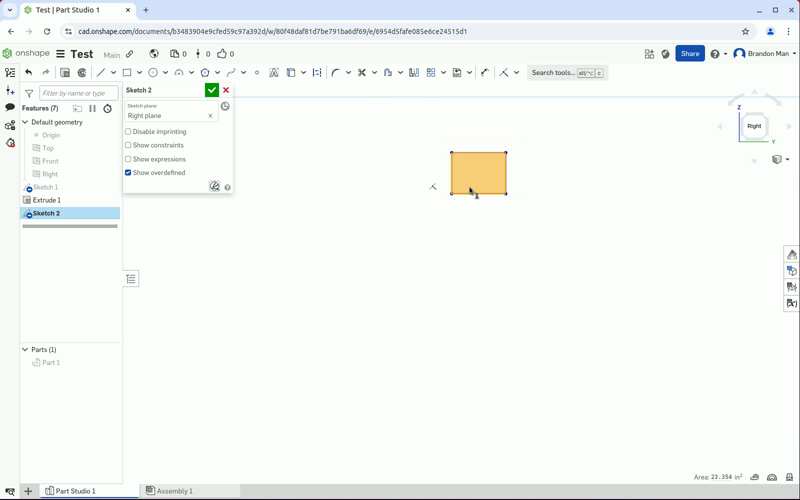
scroll(-6)
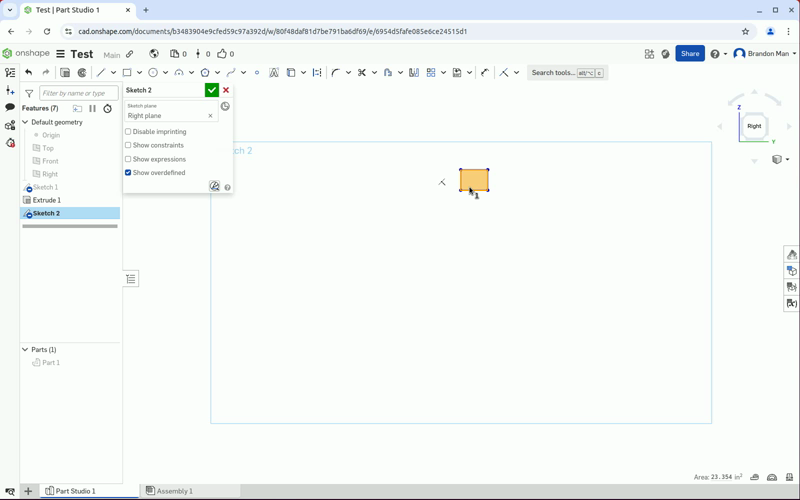
mouse_move(73, 352)
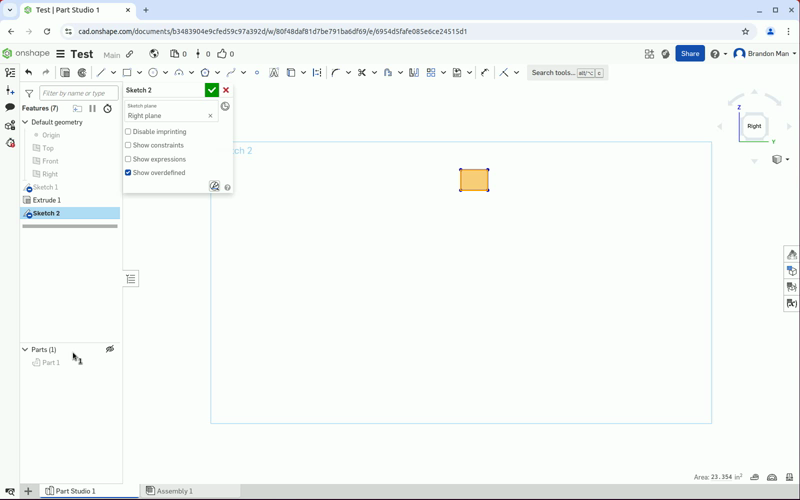
key(shift+y)
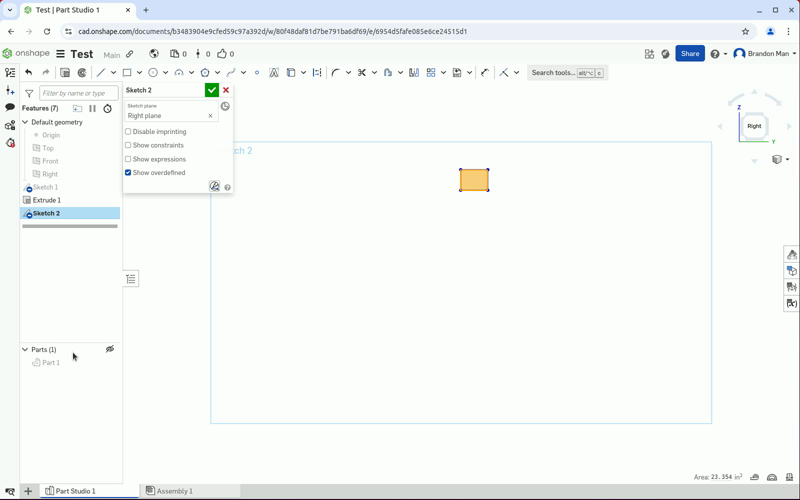
key(shift+e)
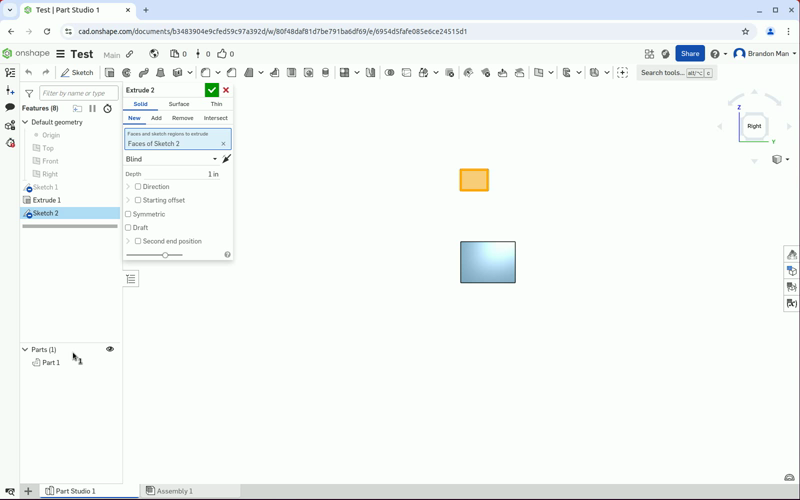
mouse_move(143, 106)
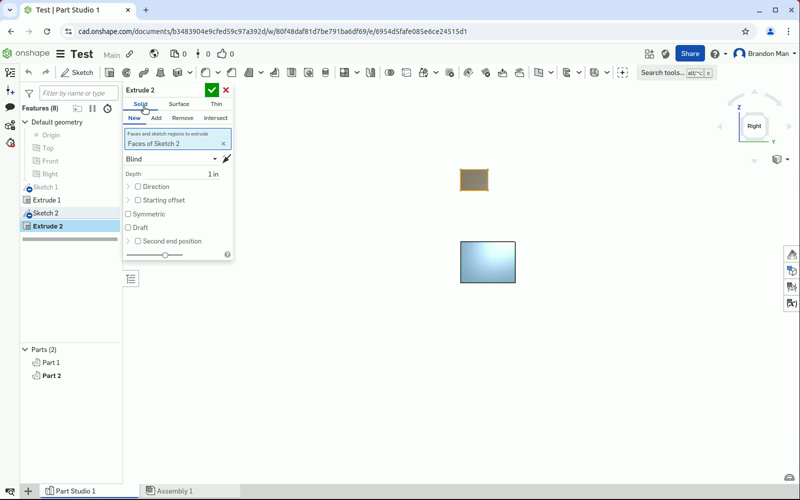
click(143, 106)
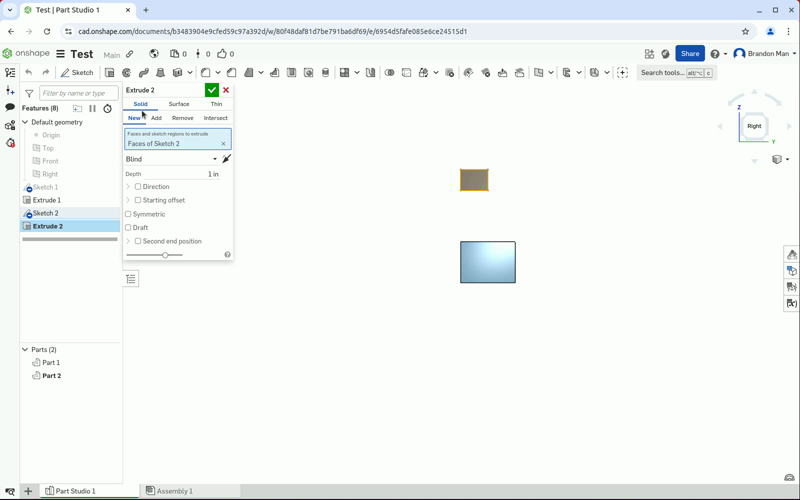
mouse_move(137, 120)
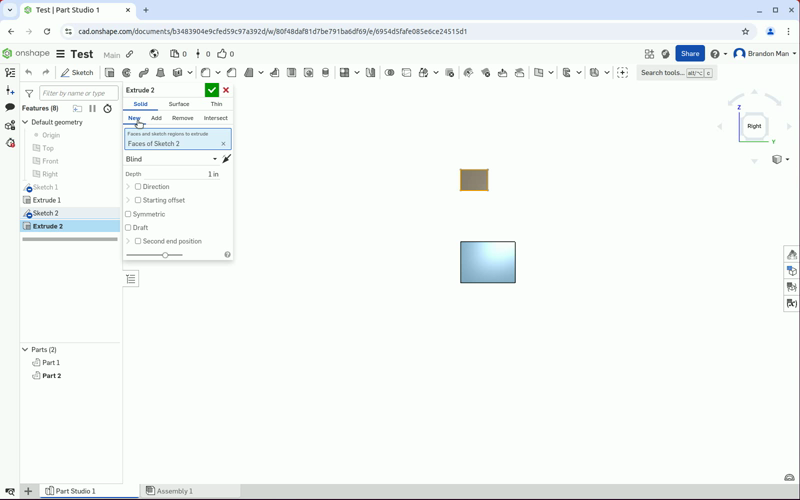
click(137, 120)
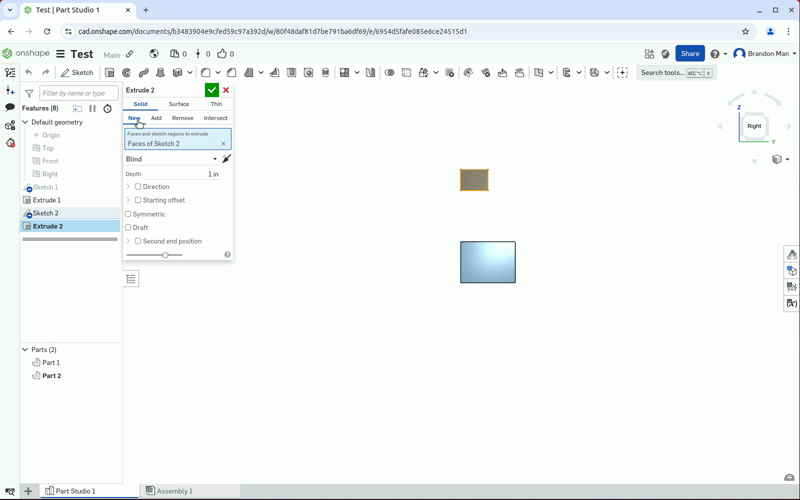
key(tab, 4)
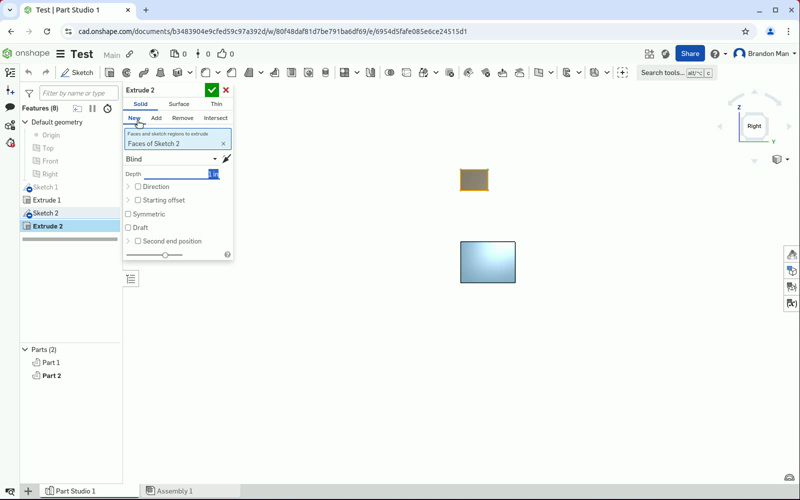
text(1.444)
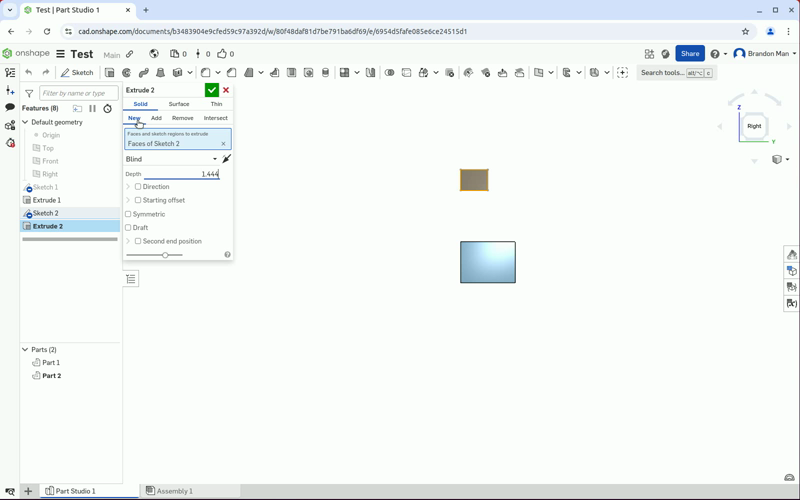
key(enter)
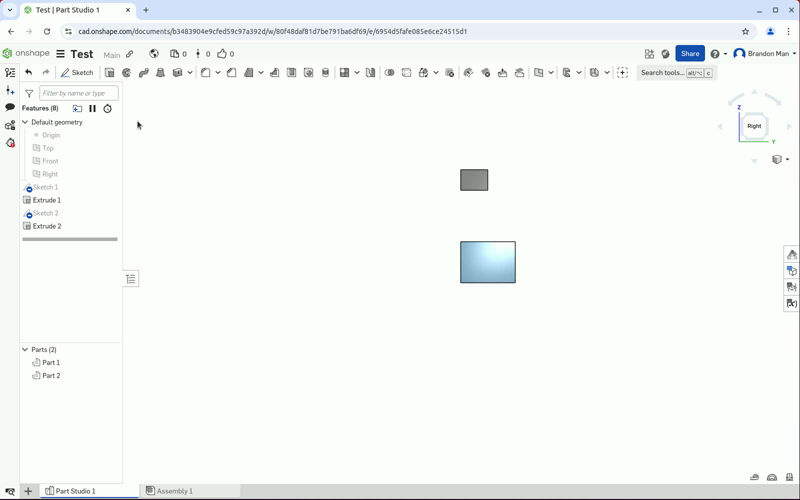
key(shift+h)
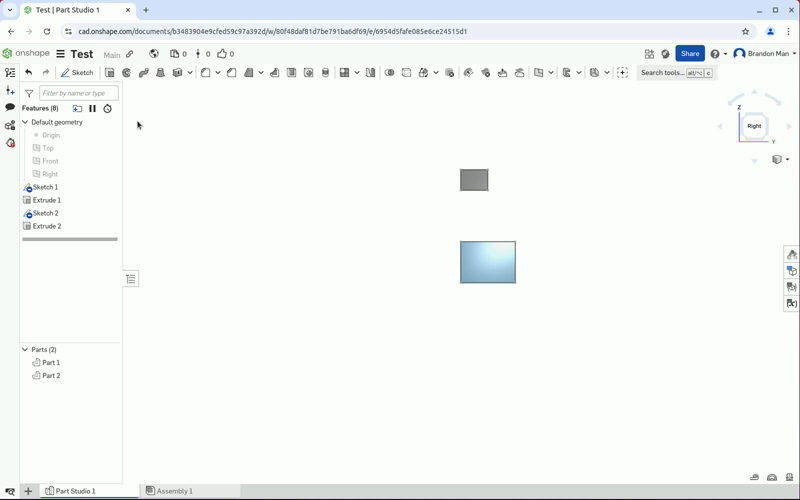
key(shift+h)
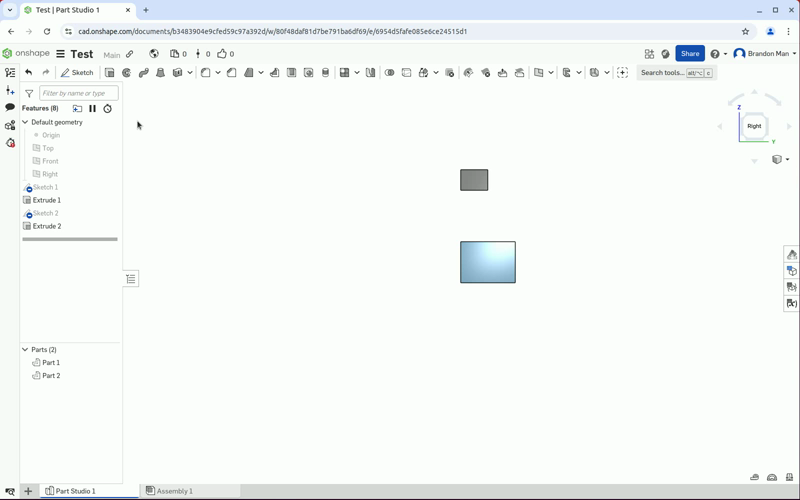
mouse_move(73, 189)
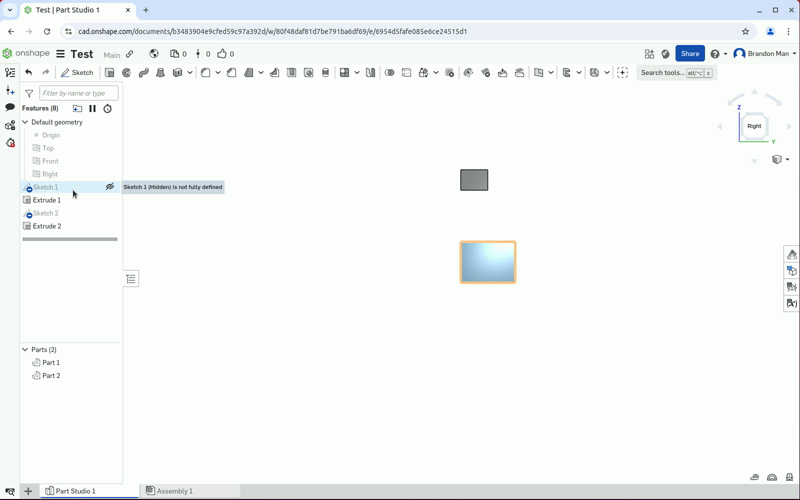
click(73, 189)
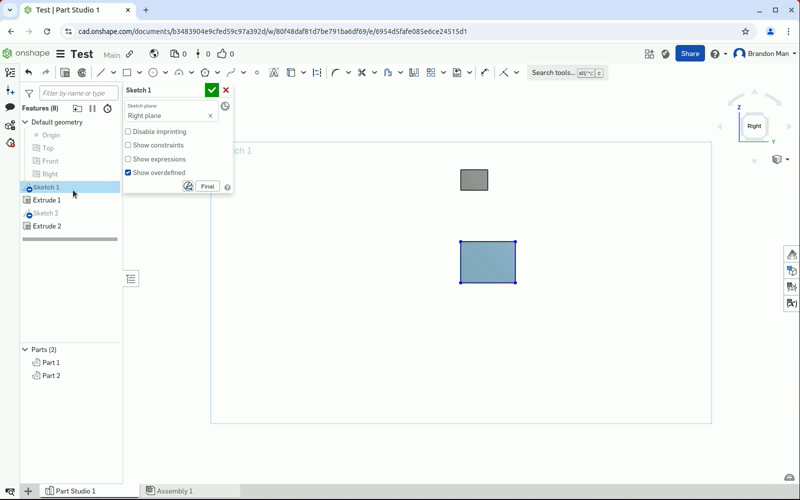
mouse_move(229, 92)
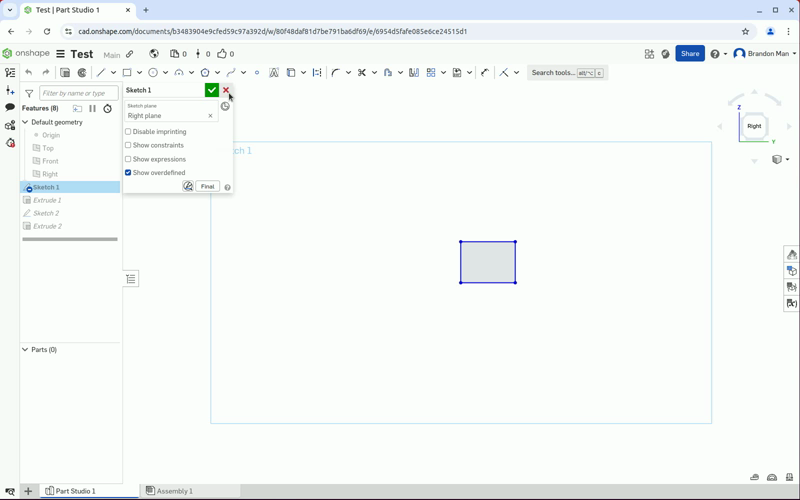
click(229, 92)
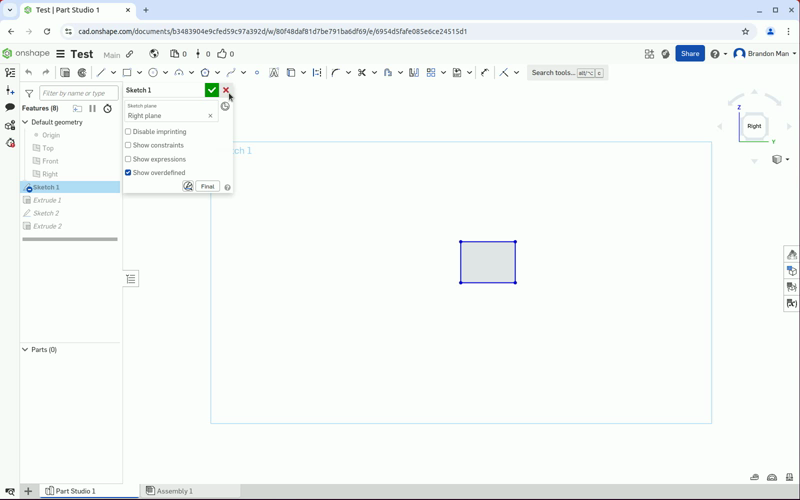
key(shift+s)
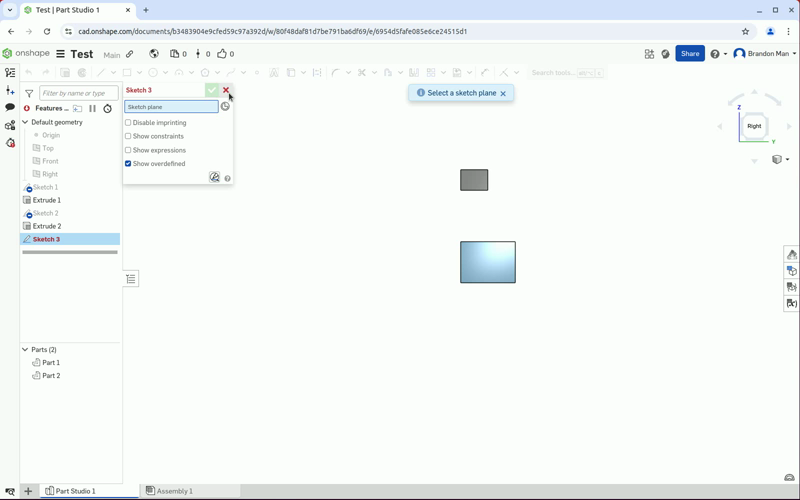
mouse_move(73, 176)
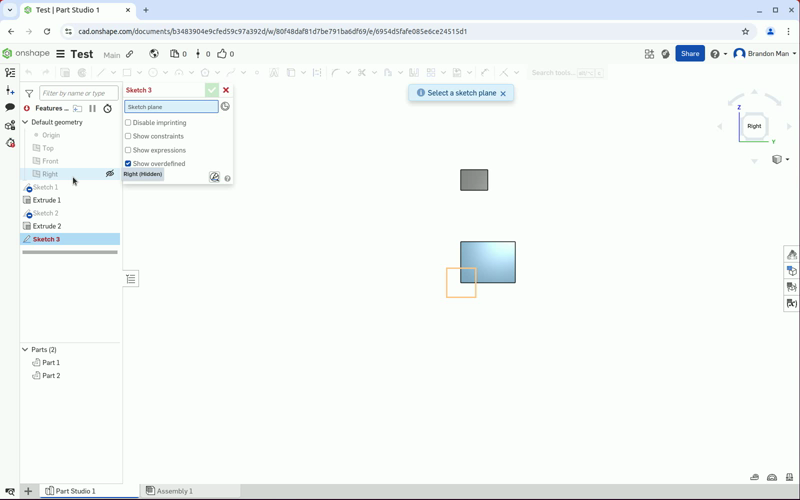
click(73, 176)
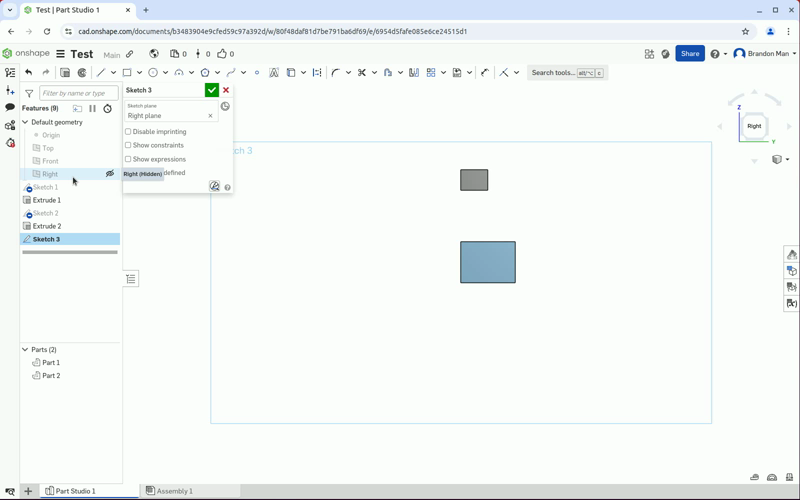
mouse_move(73, 352)
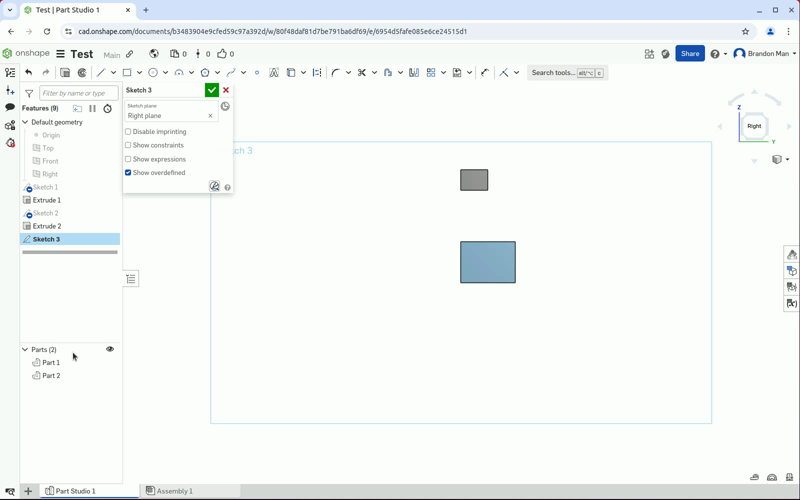
key(y)
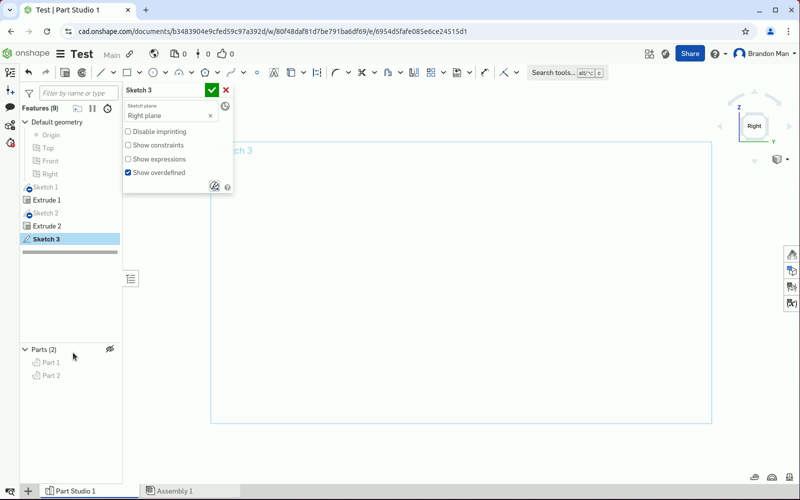
key(l)
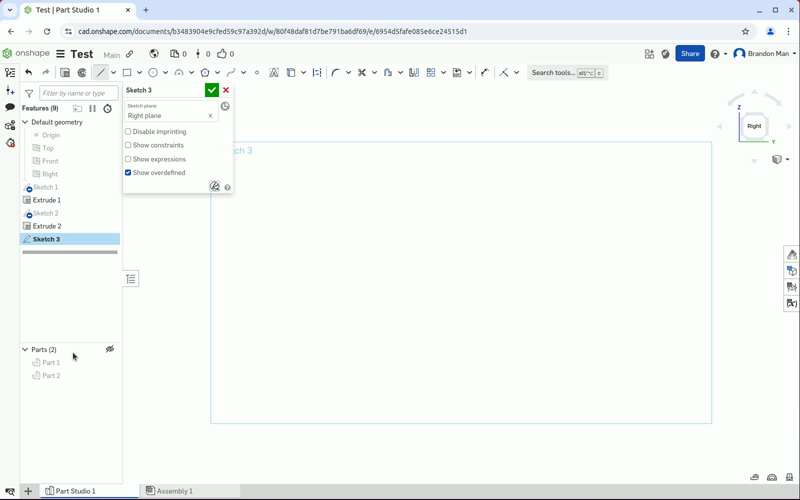
key_down(shift)
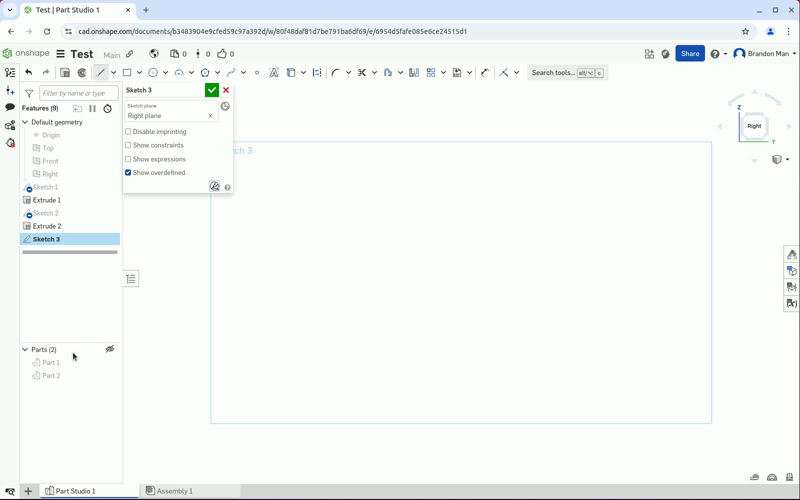
mouse_move(460, 282)
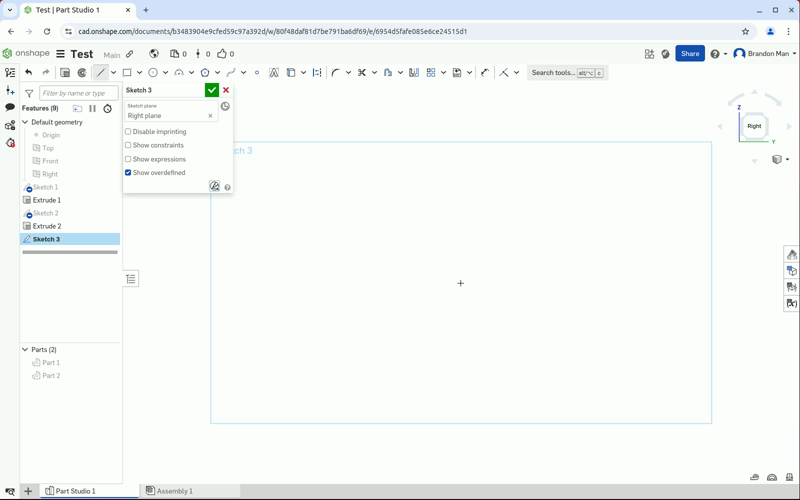
click(460, 282)
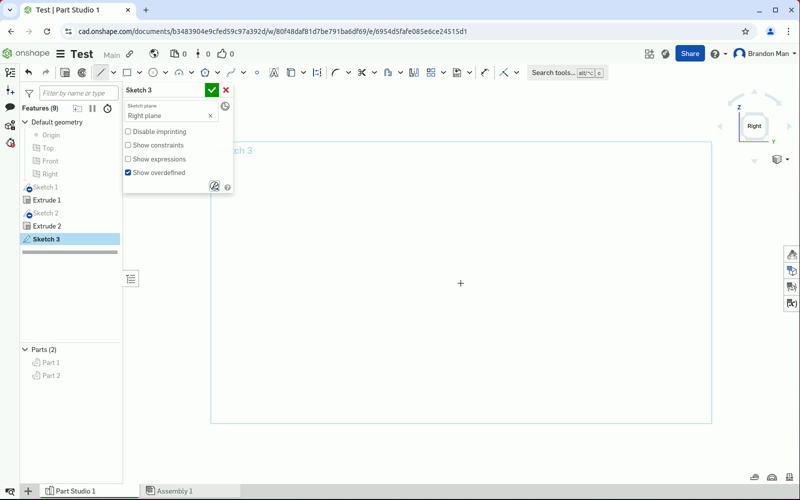
key_up(shift)
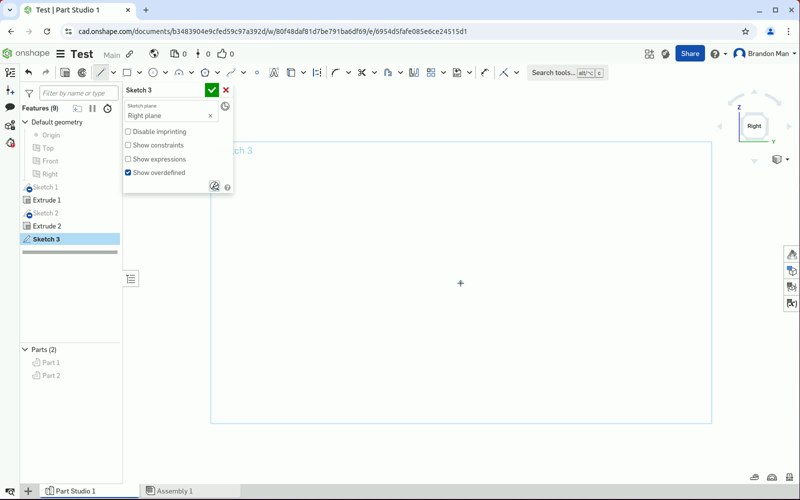
key_down(shift)
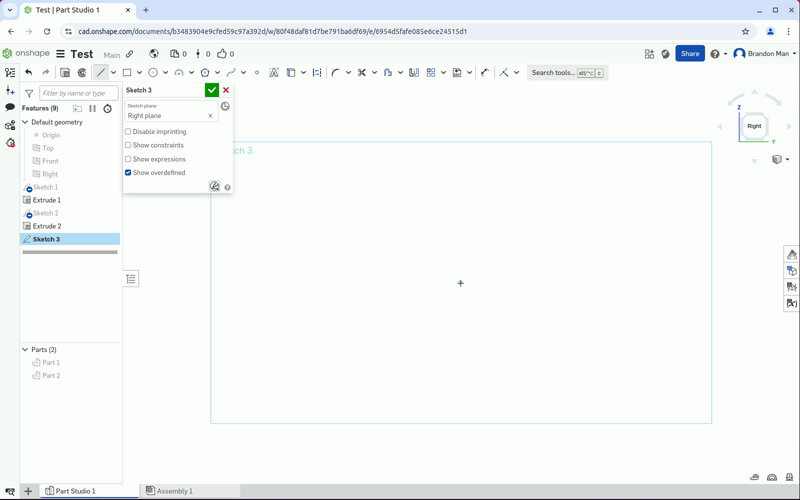
mouse_move(490, 282)
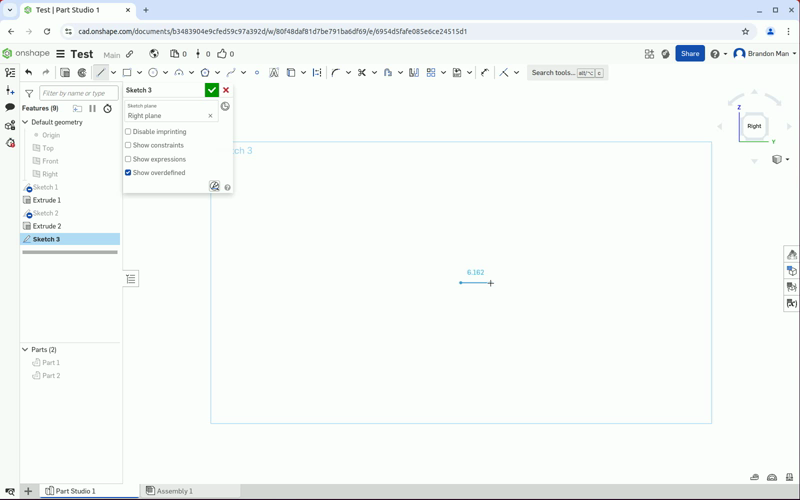
mouse_move(485, 282)
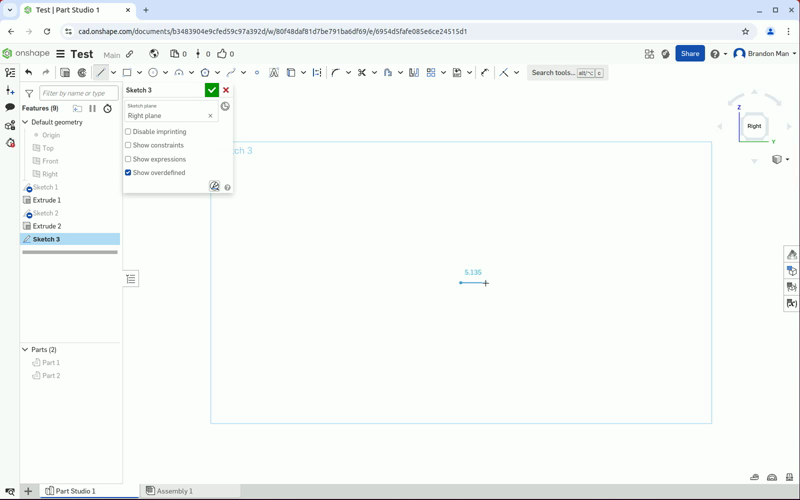
click(485, 282)
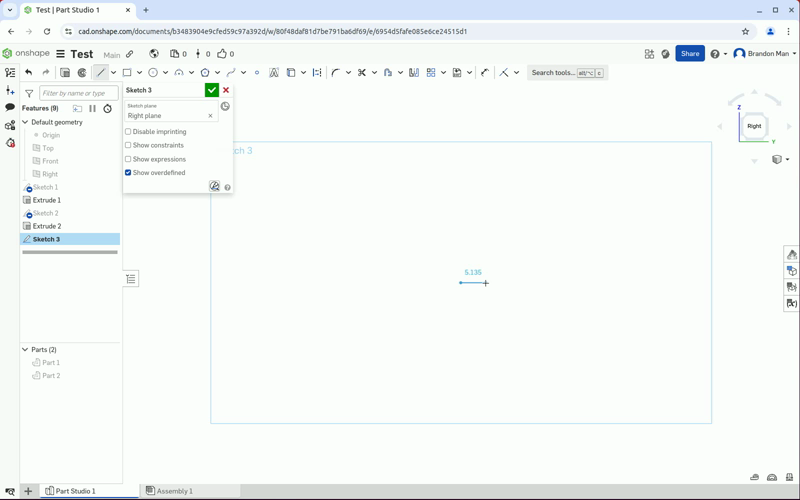
key_up(shift)
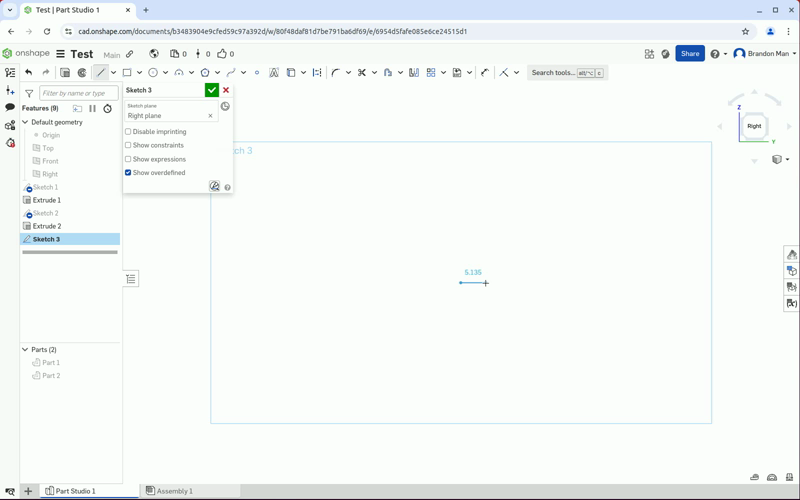
key_down(shift)
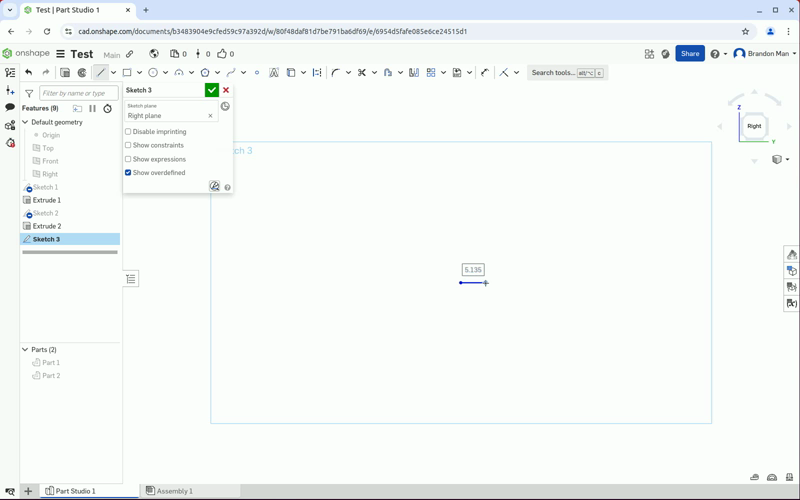
mouse_move(485, 170)
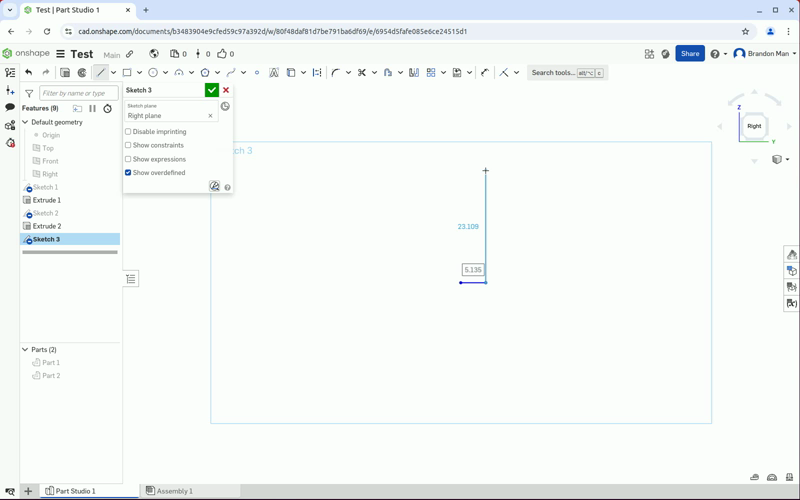
click(485, 170)
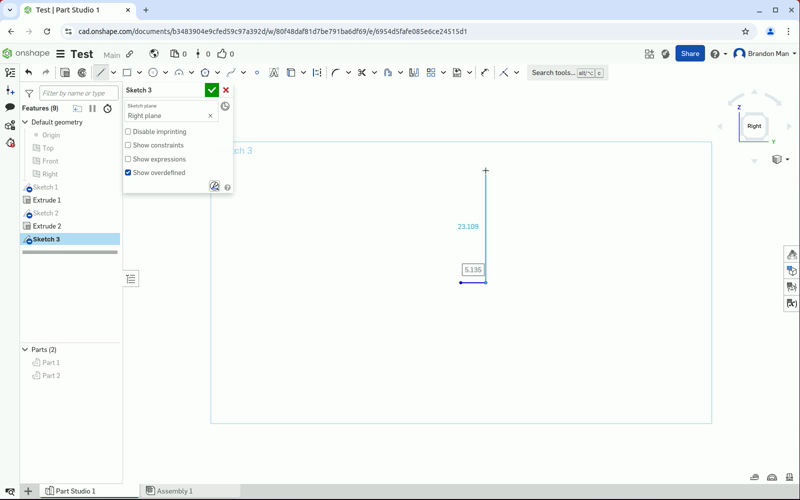
key_up(shift)
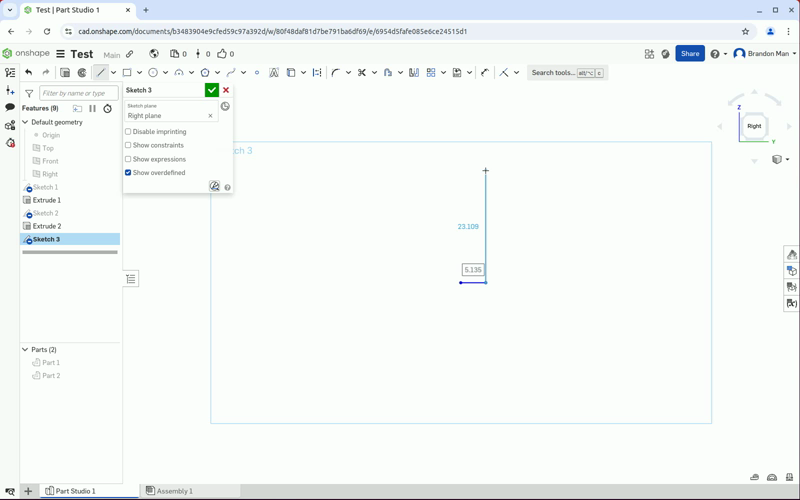
key_down(shift)
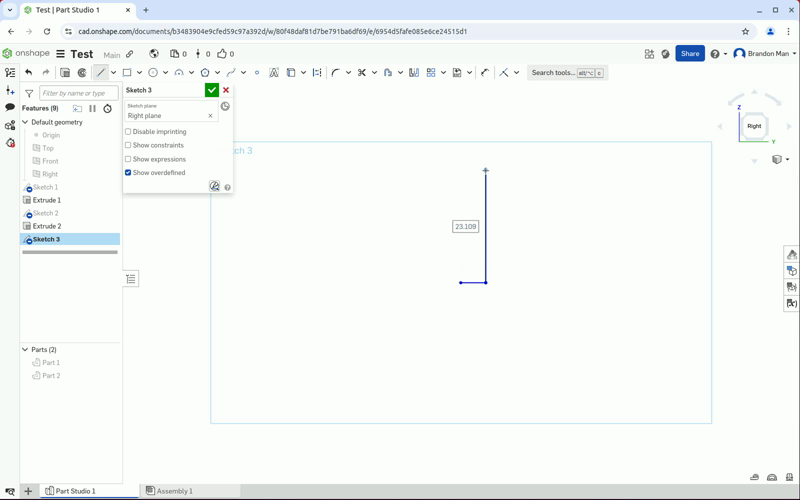
mouse_move(515, 170)
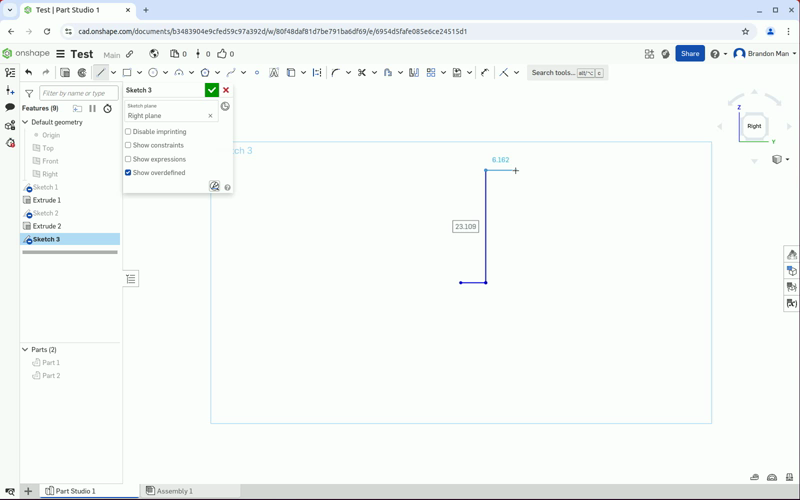
mouse_move(460, 170)
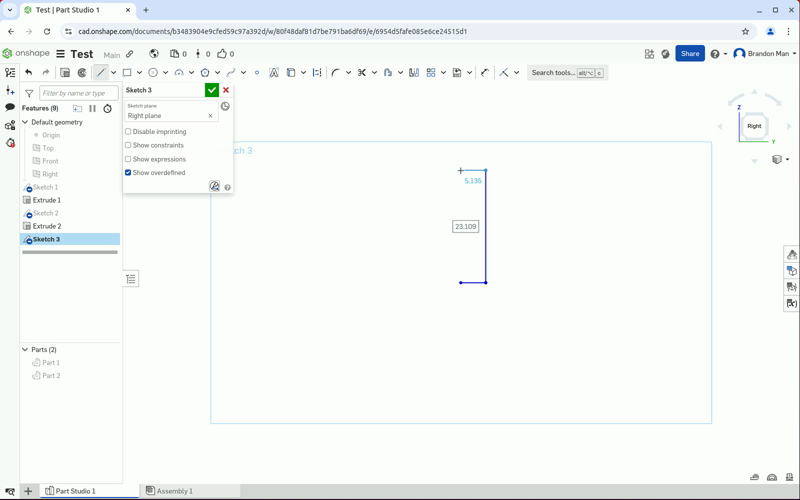
click(460, 170)
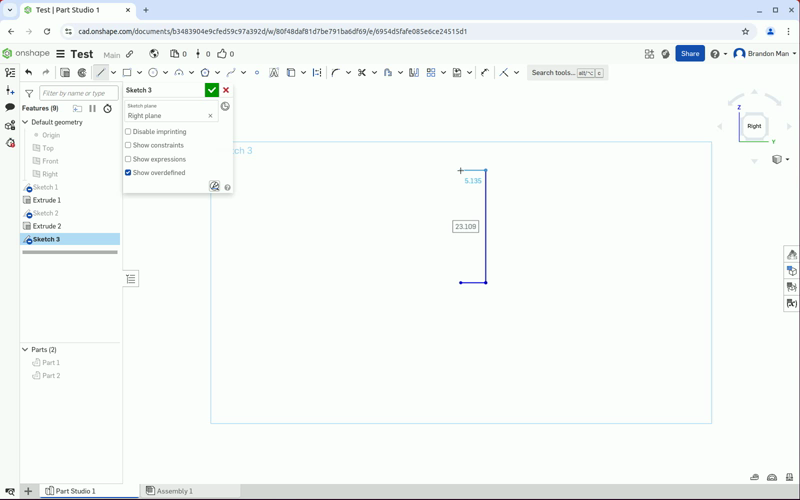
key_up(shift)
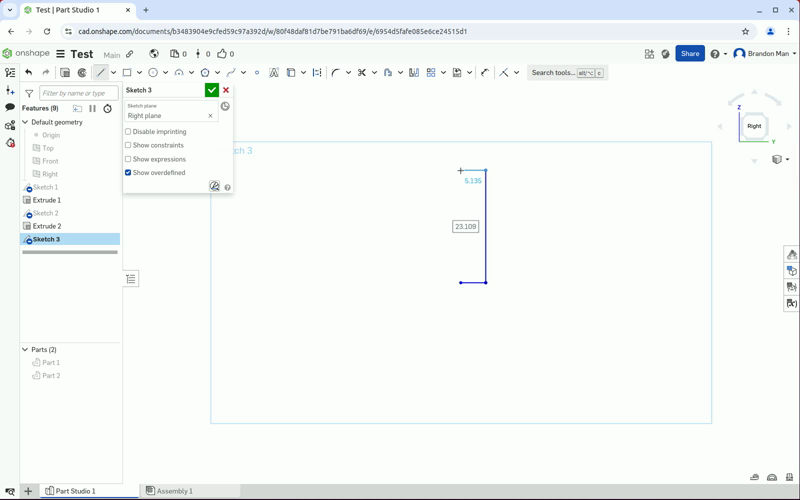
key_down(shift)
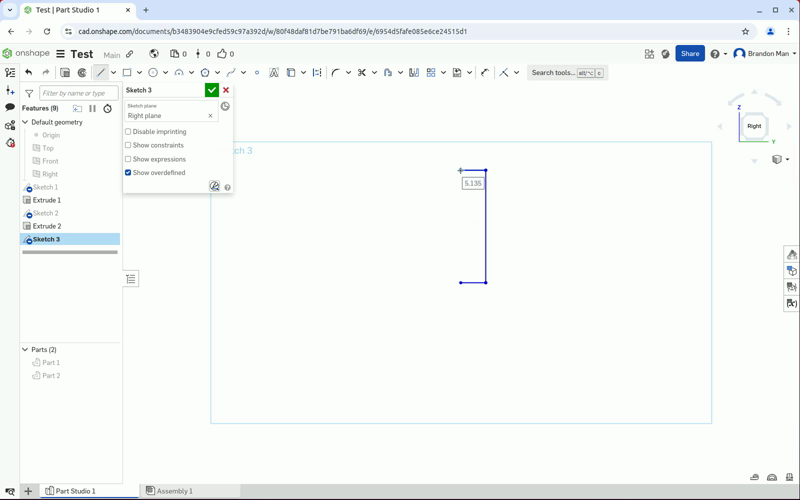
mouse_move(460, 282)
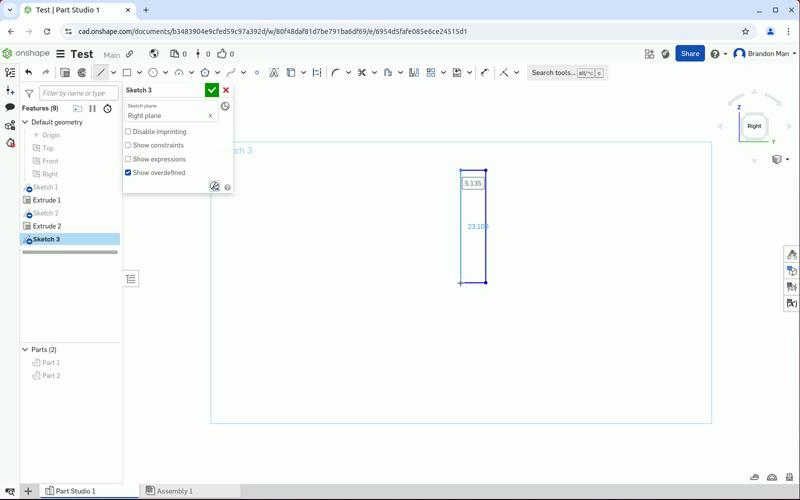
key_up(shift)
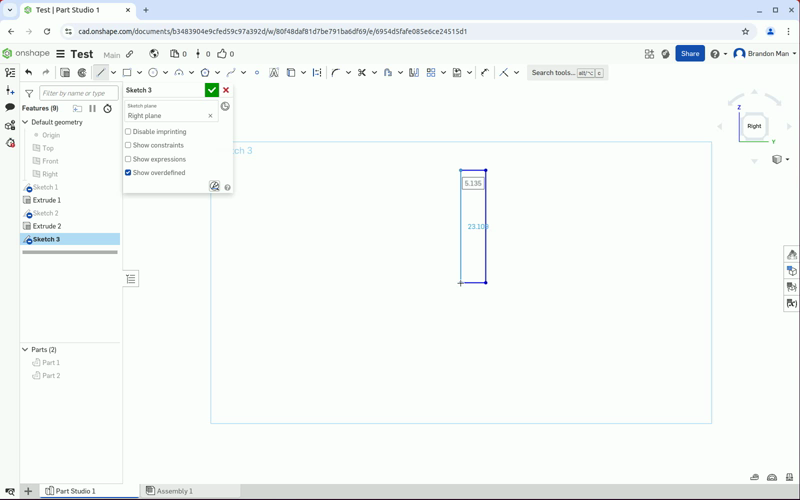
click(460, 282)
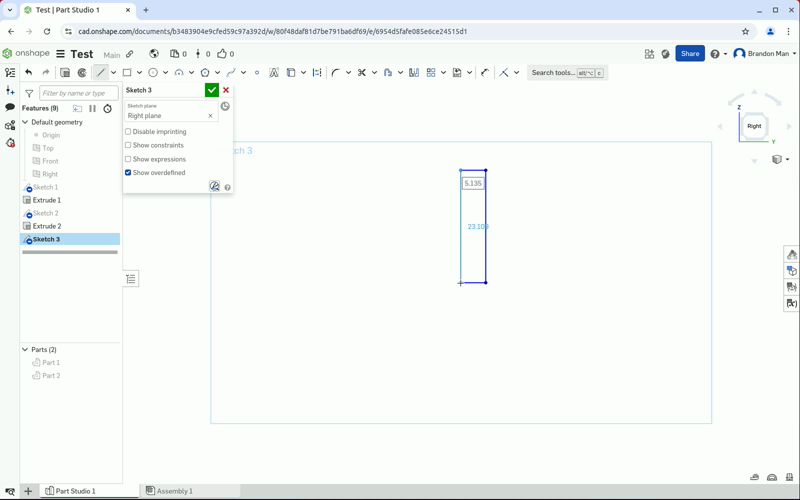
key(esc)
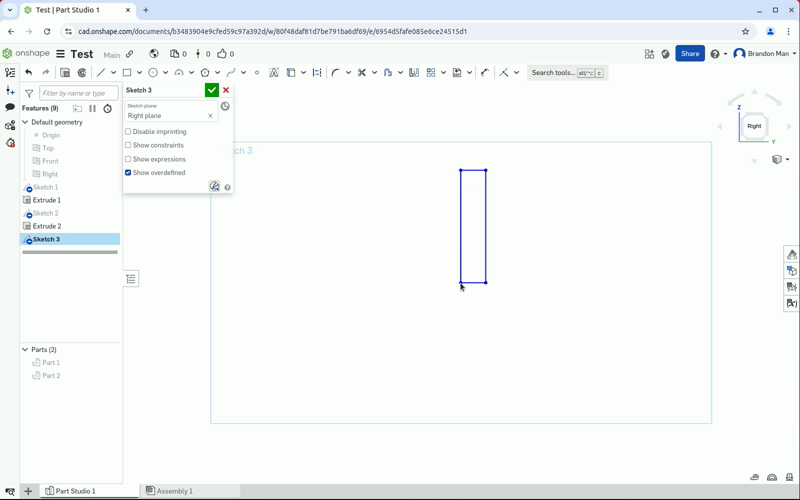
mouse_move(465, 222)
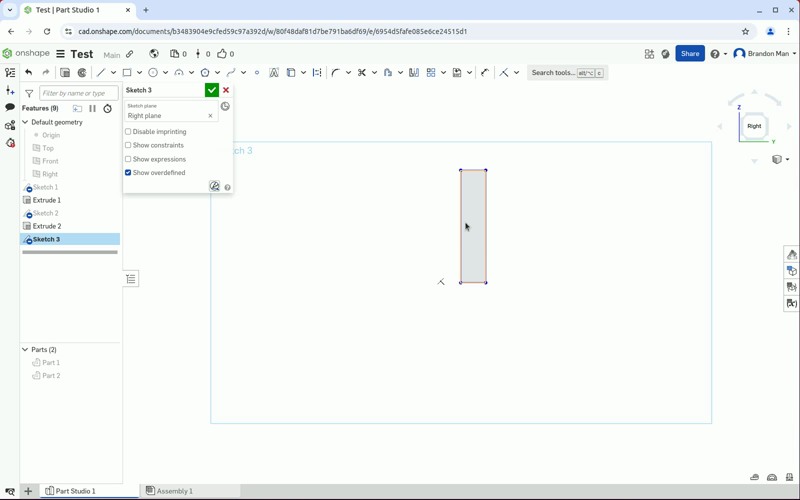
click(465, 222)
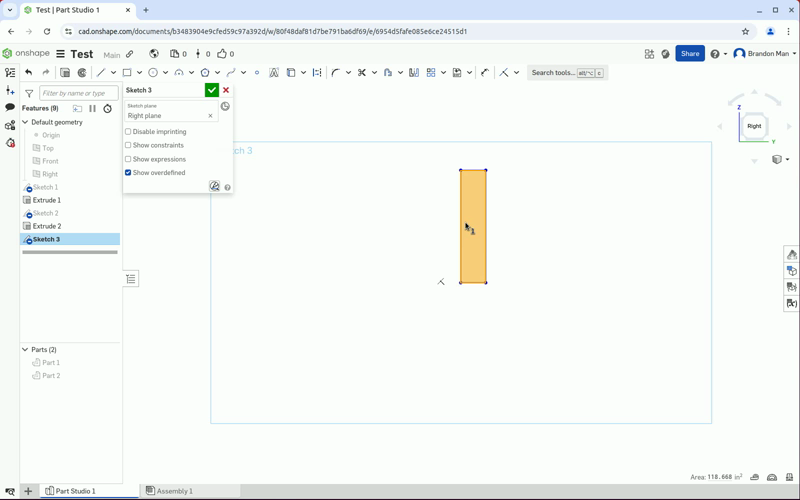
mouse_move(73, 352)
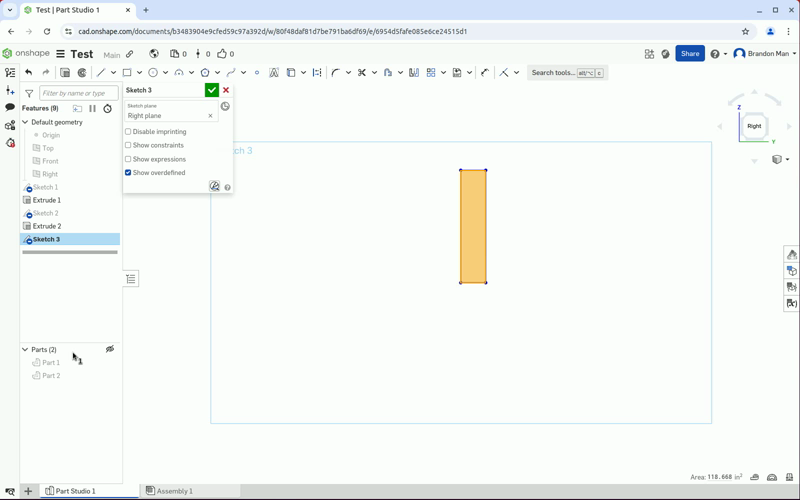
key(shift+y)
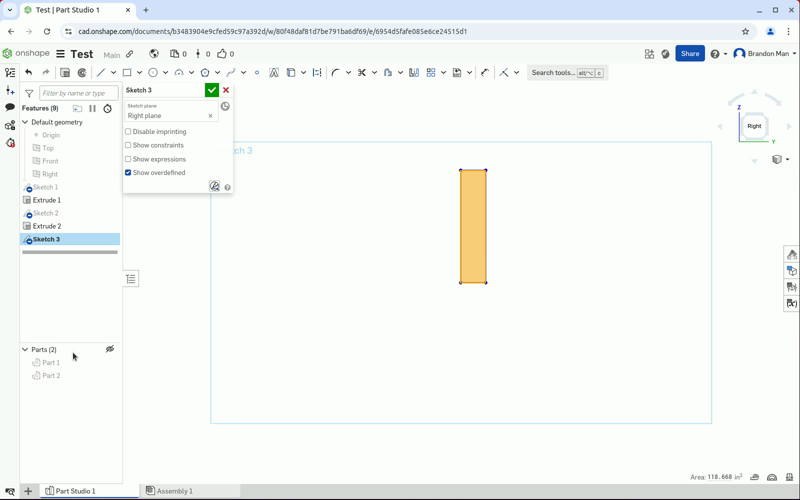
key(shift+e)
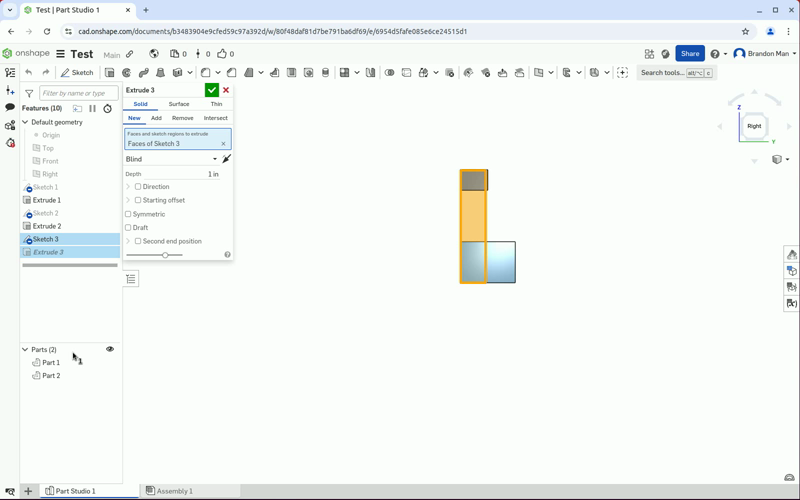
mouse_move(143, 106)
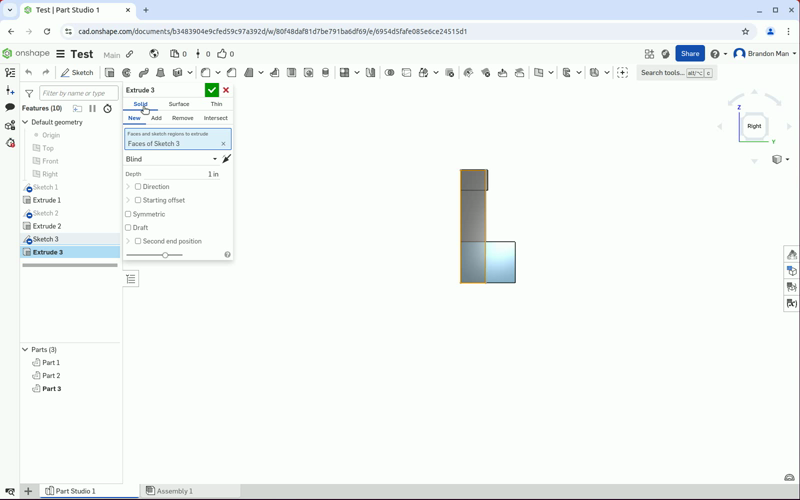
click(143, 106)
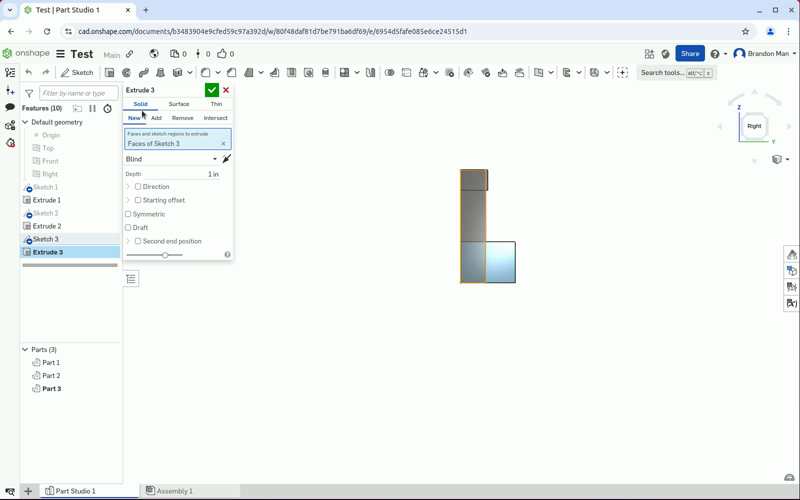
mouse_move(137, 120)
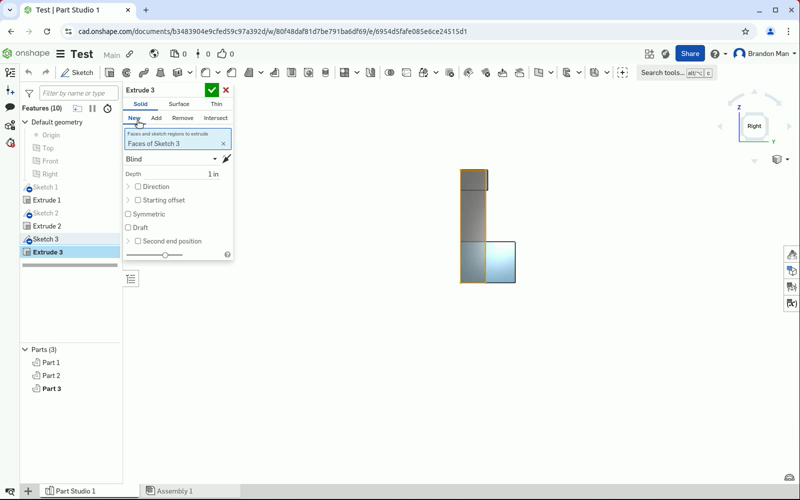
click(137, 120)
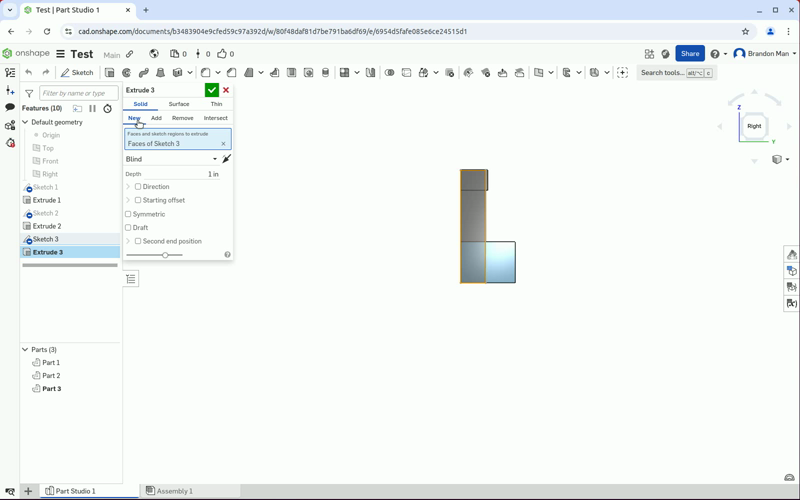
key(tab, 4)
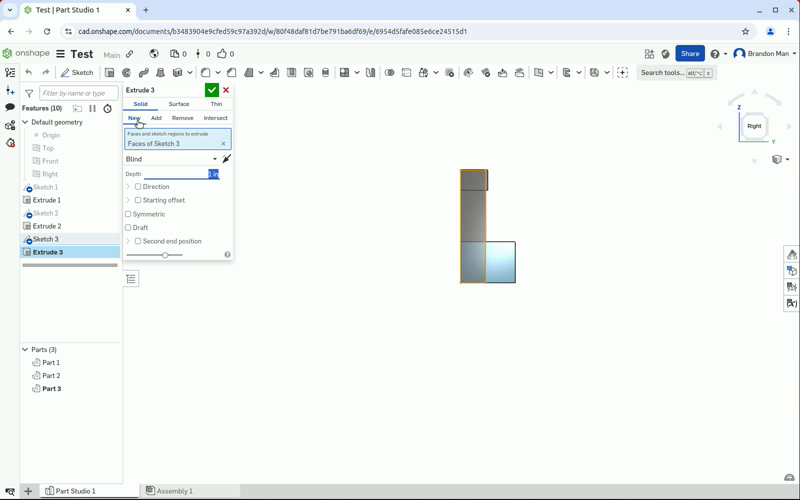
text(0.962)
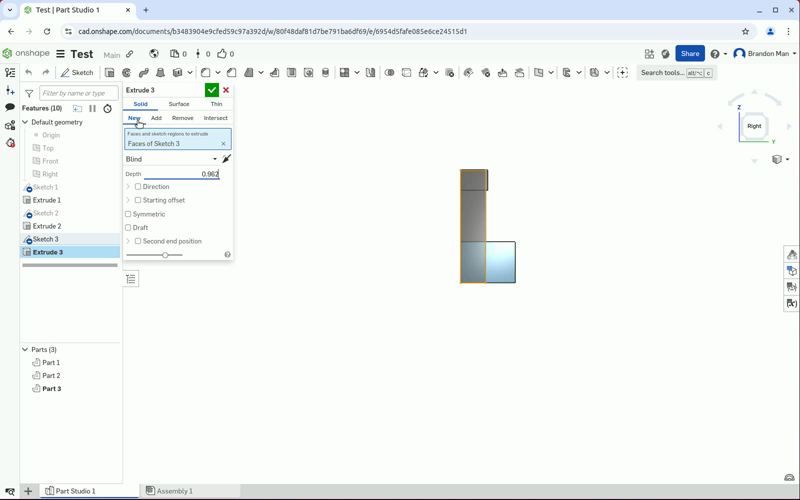
key(tab, 3)
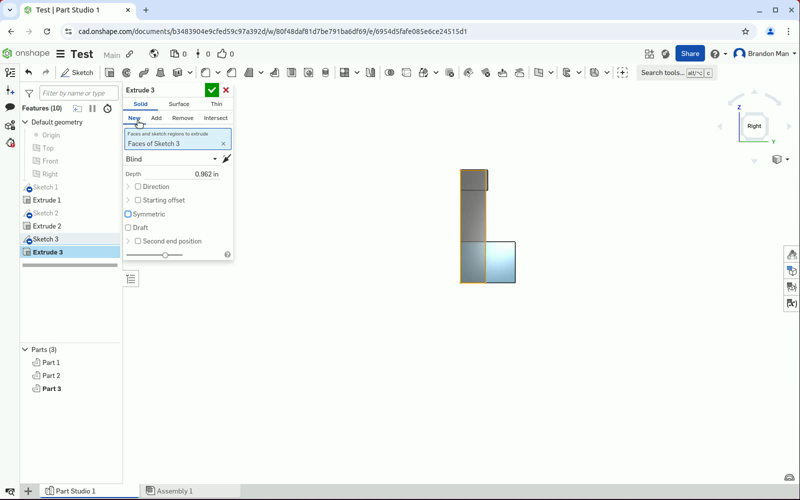
key(space)
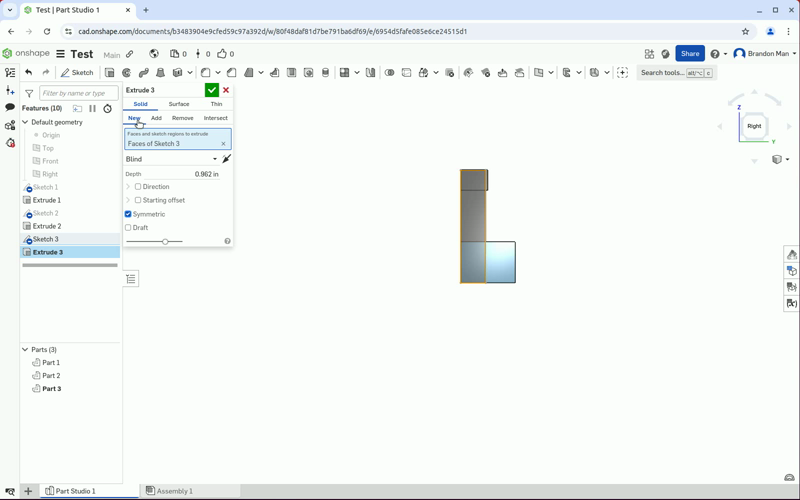
key(enter)
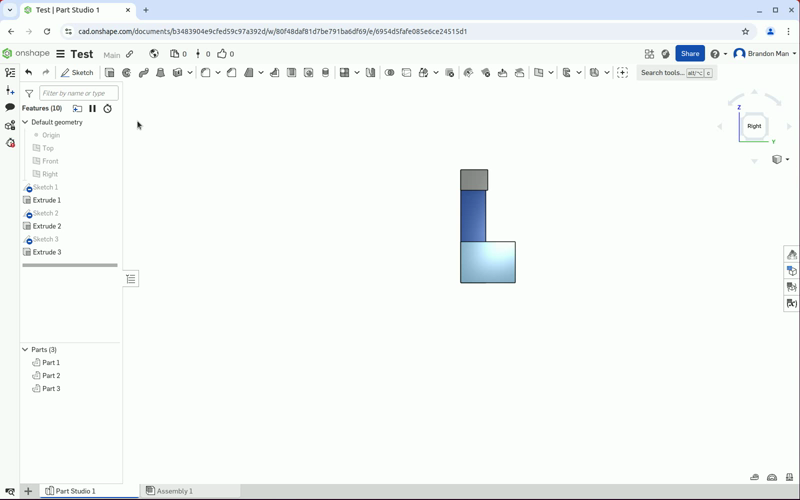
key(shift+h)
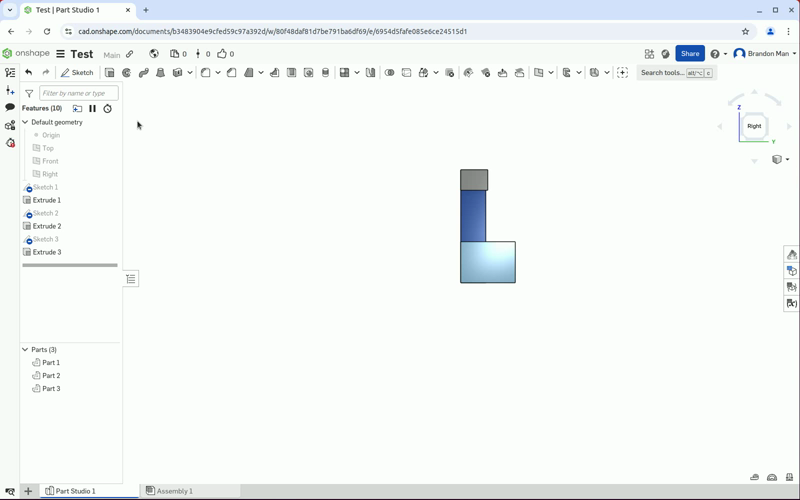
key(shift+h)
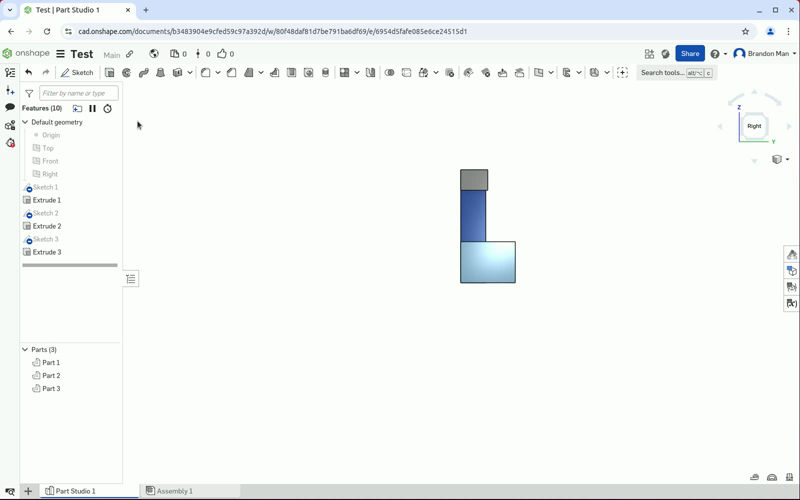
mouse_move(73, 189)
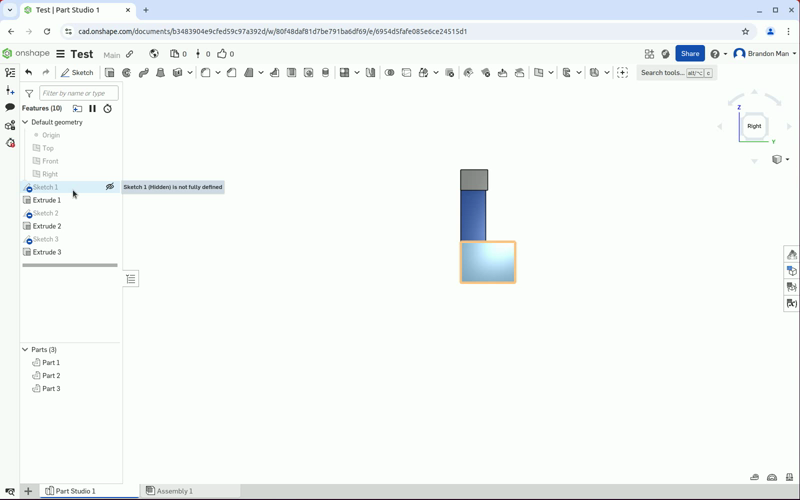
click(73, 189)
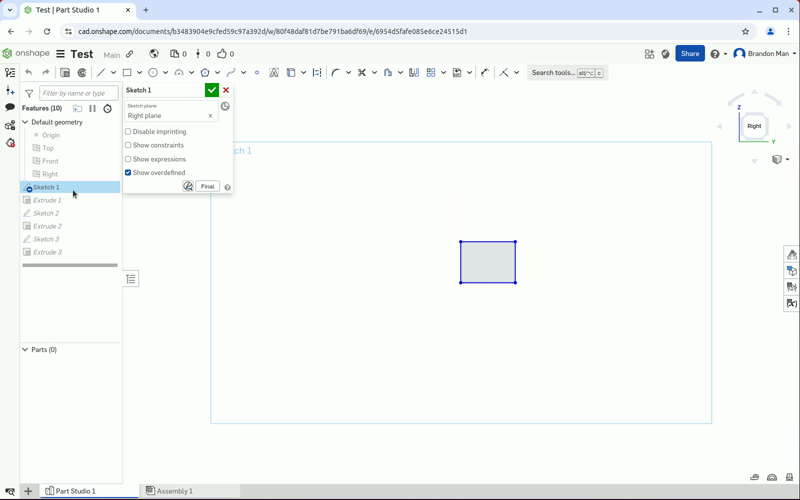
mouse_move(229, 92)
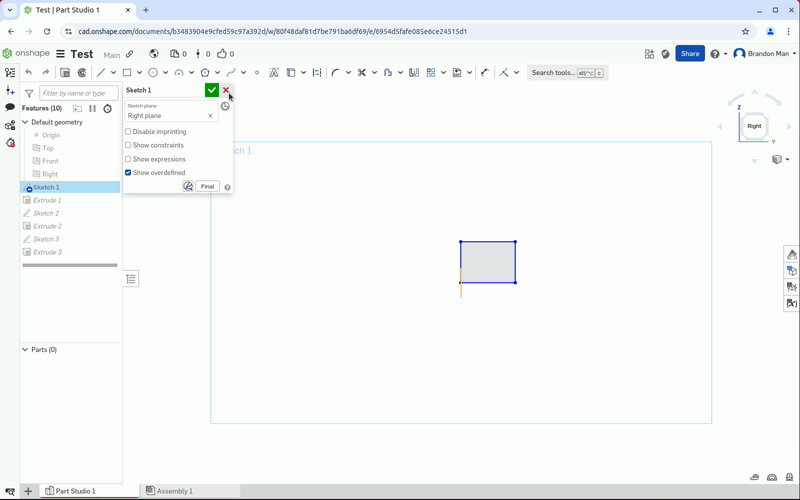
click(229, 92)
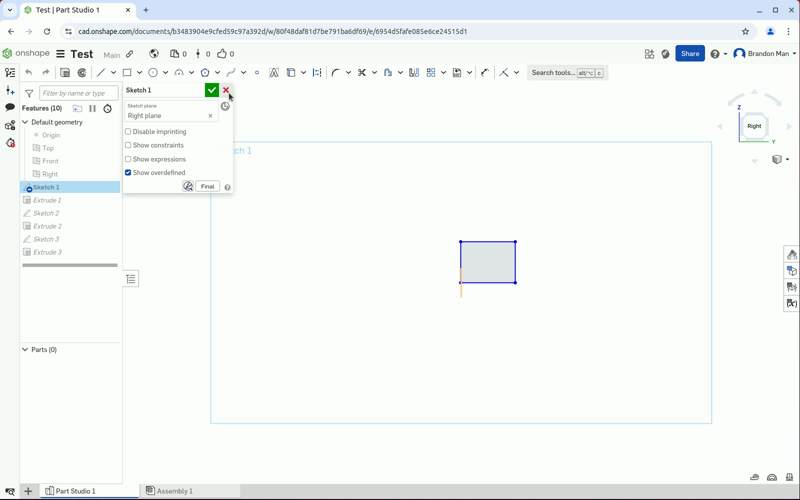
key(shift+s)
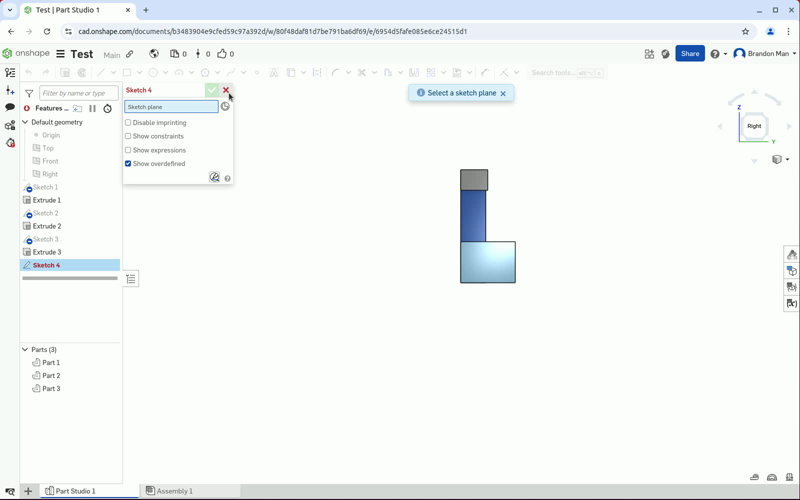
mouse_move(73, 176)
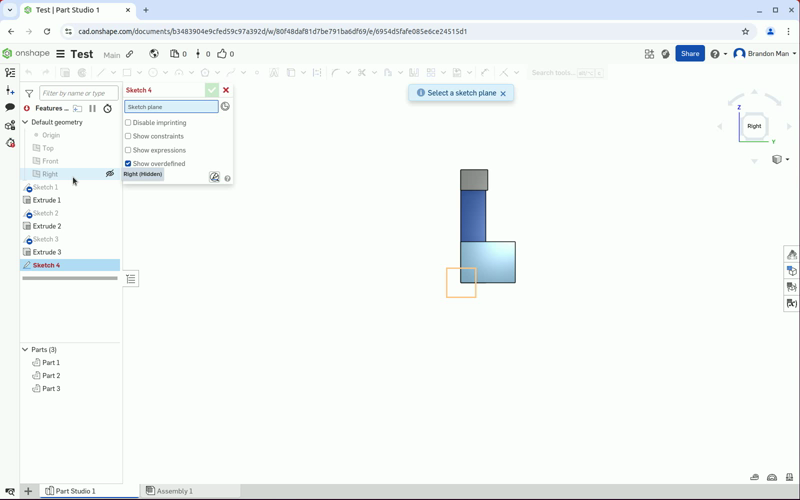
click(73, 176)
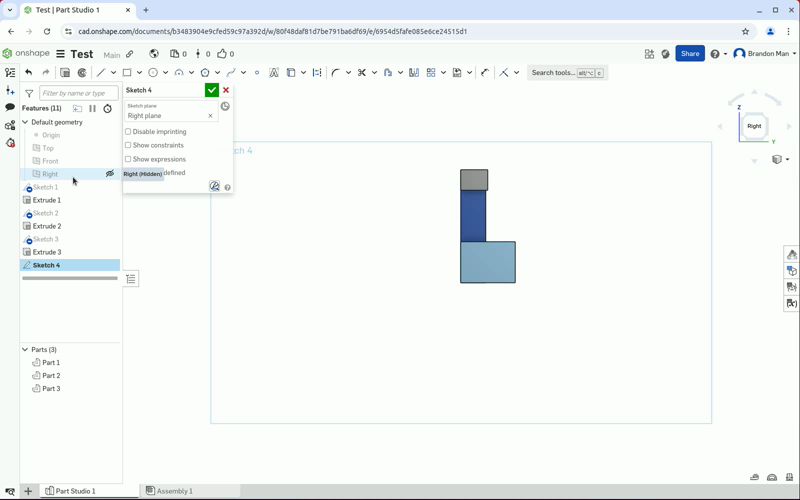
mouse_move(73, 352)
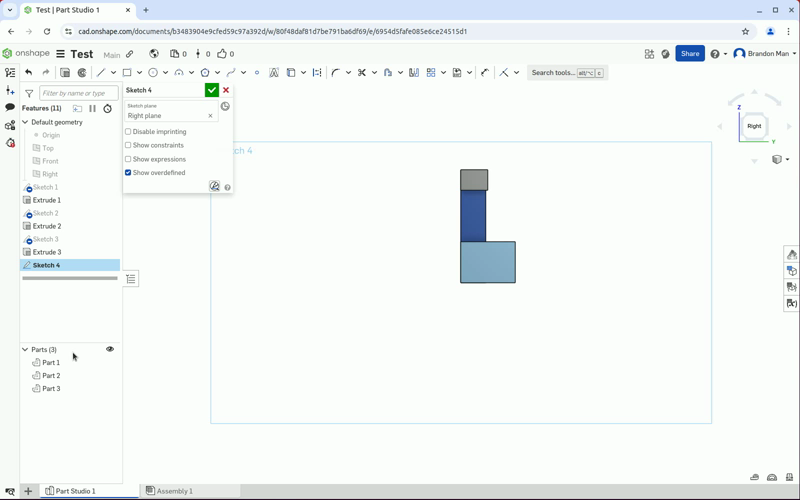
key(y)
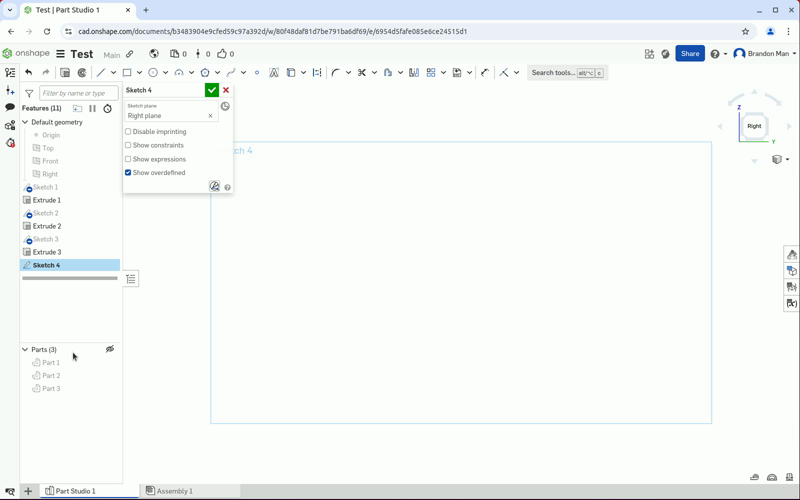
key(c)
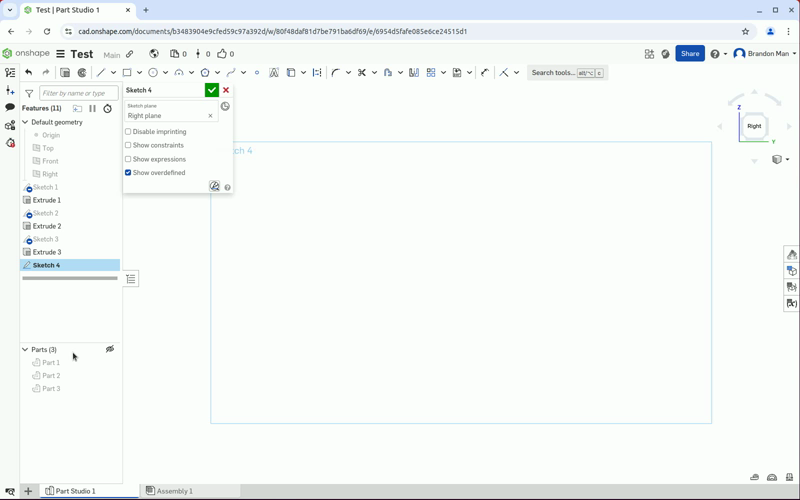
key_down(shift)
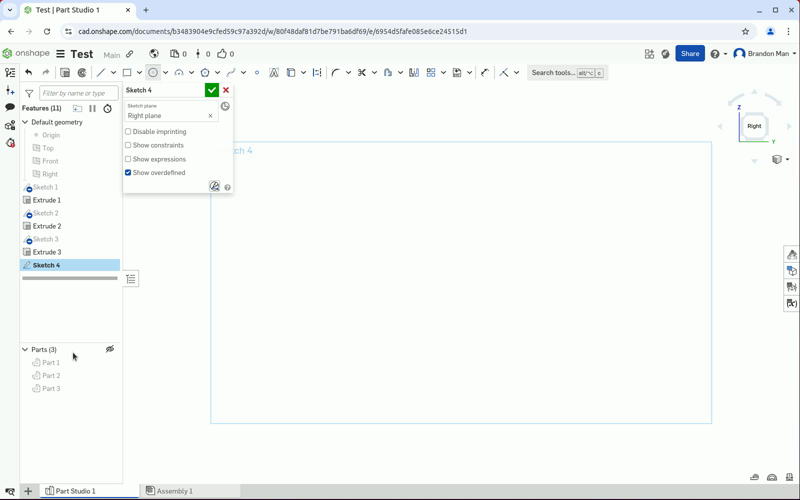
mouse_move(473, 182)
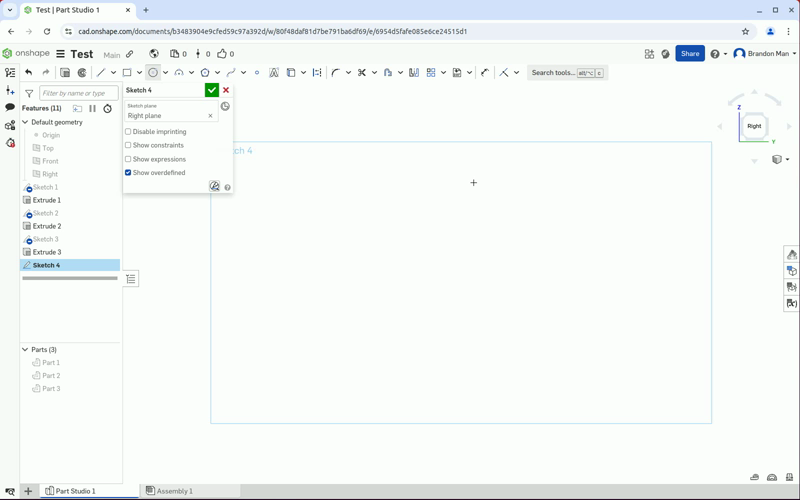
click(473, 182)
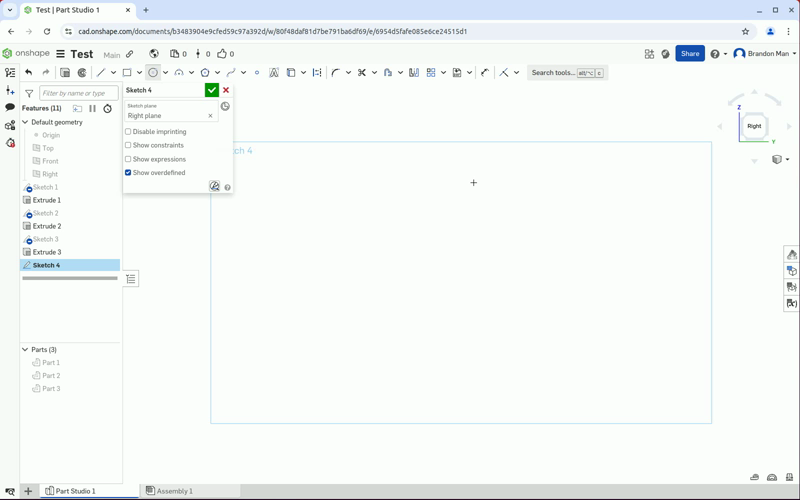
key_up(shift)
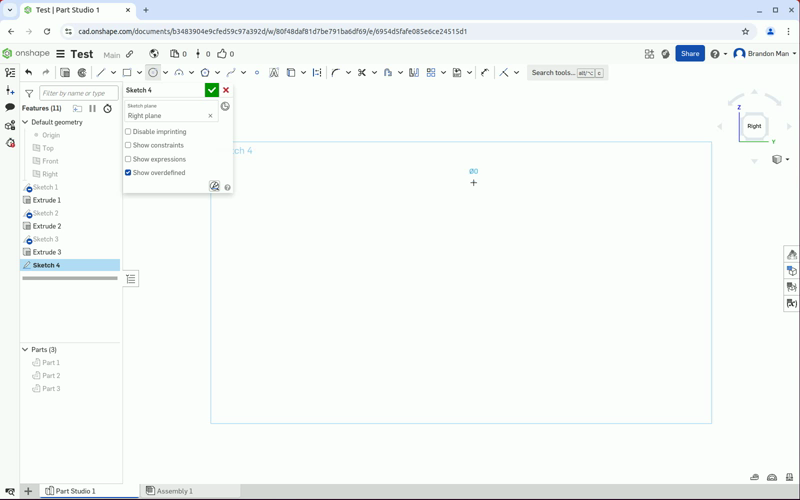
mouse_move(477, 182)
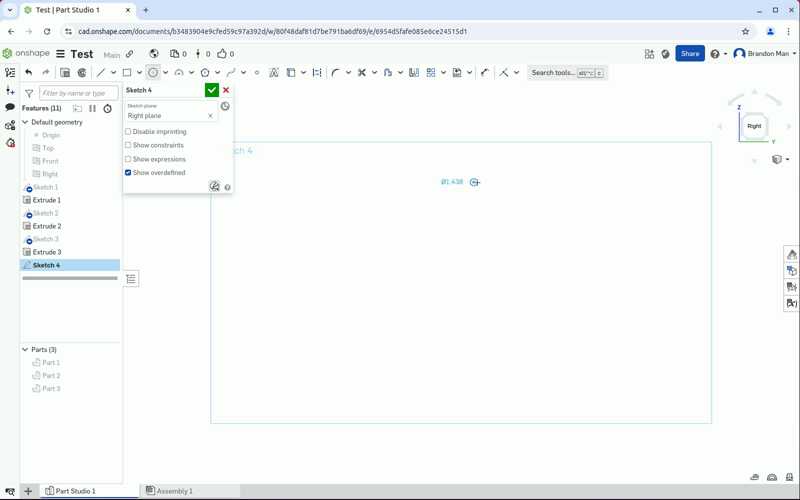
click(477, 182)
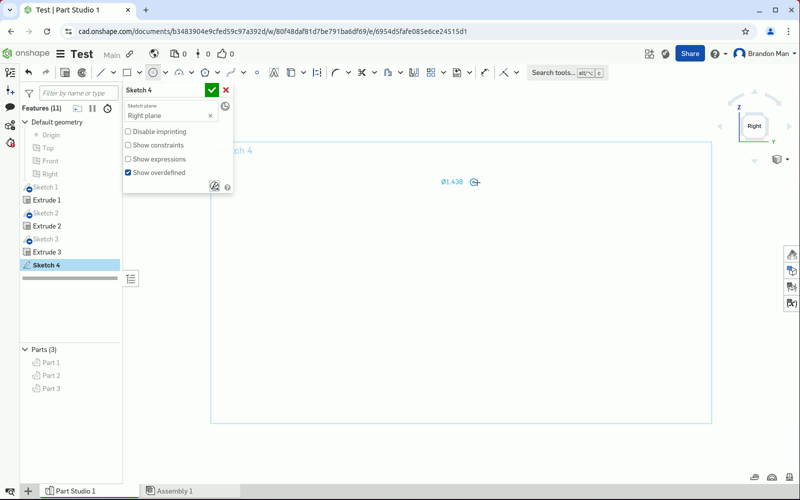
key(esc)
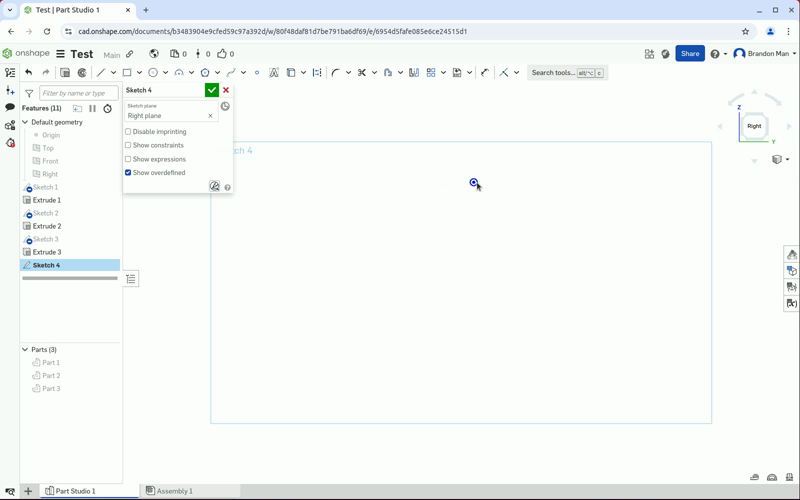
mouse_move(473, 180)
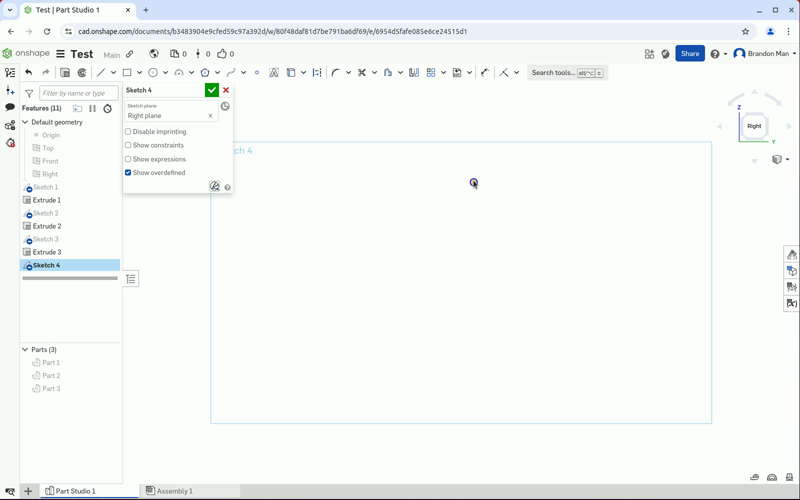
scroll(6)
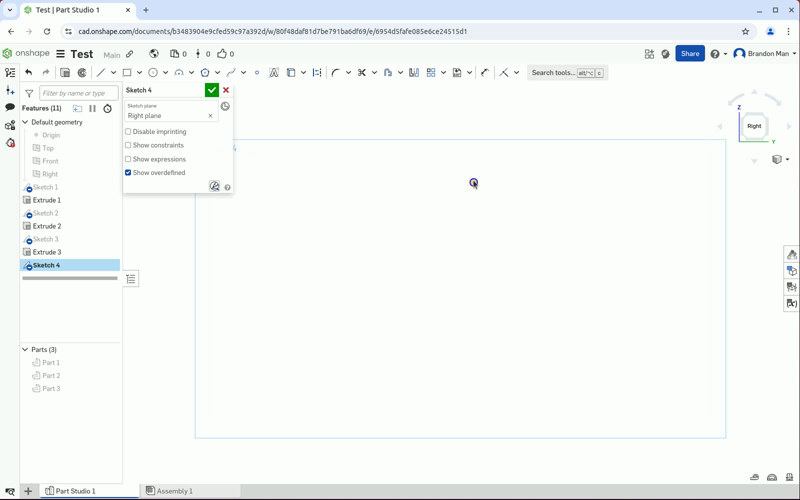
scroll(6)
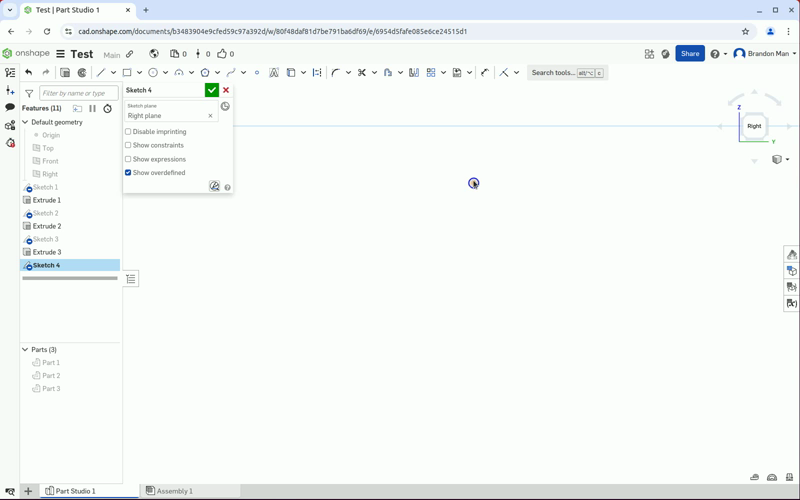
scroll(6)
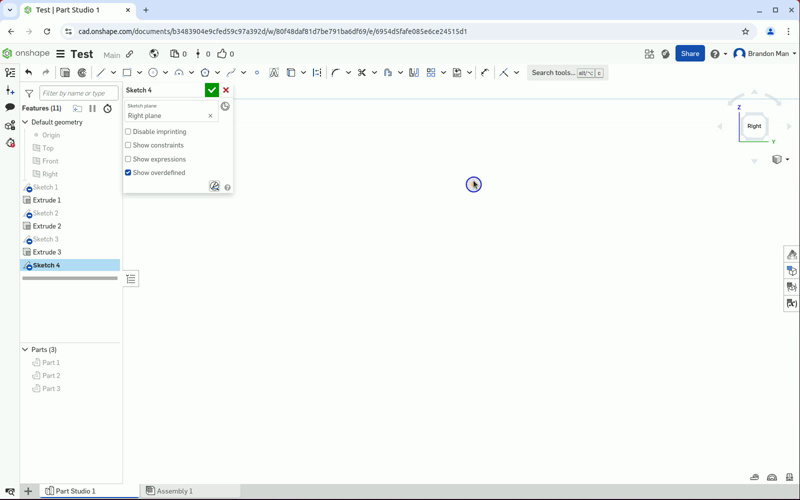
scroll(6)
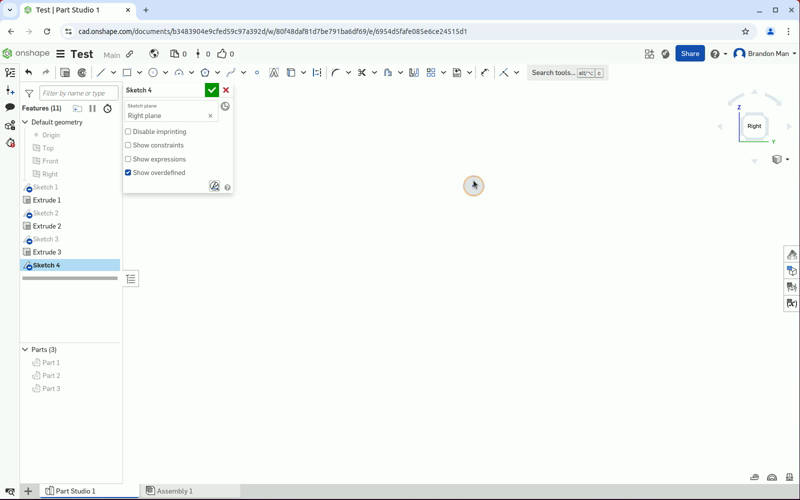
scroll(6)
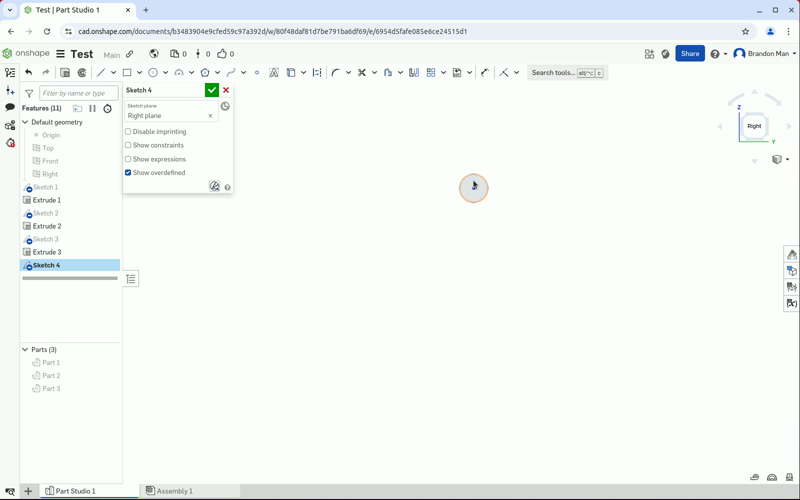
scroll(6)
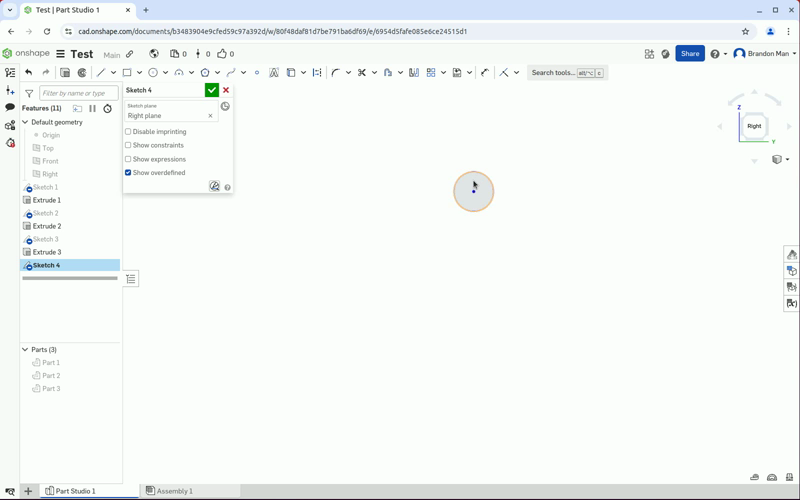
scroll(6)
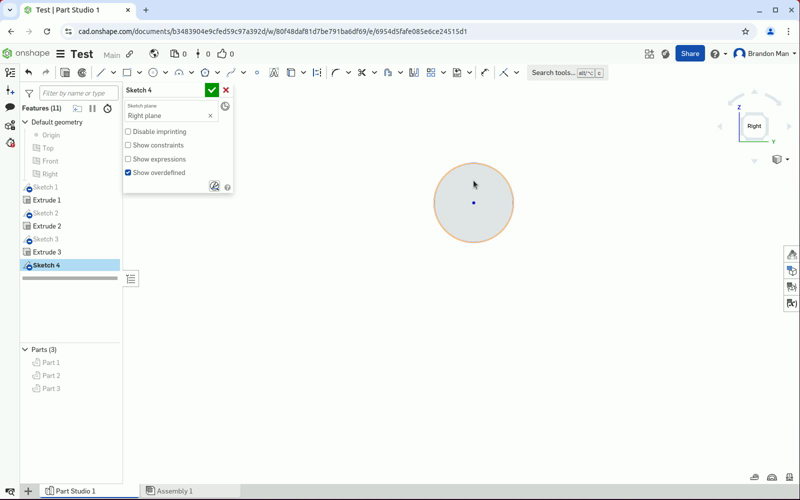
click(473, 180)
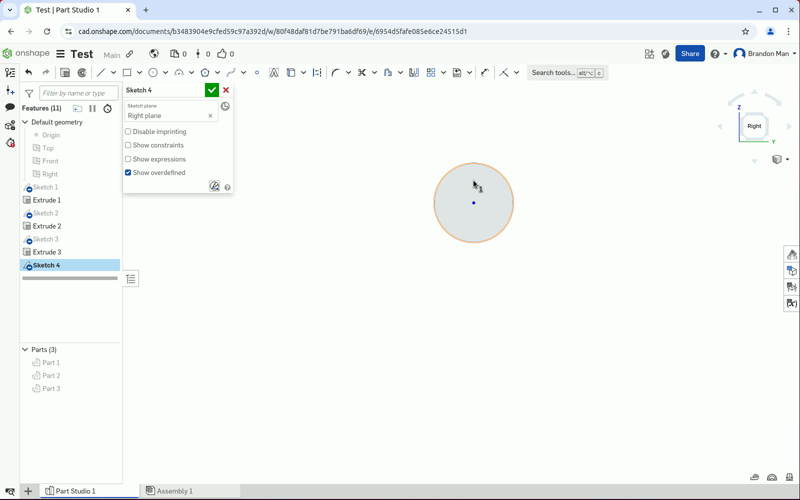
scroll(-6)
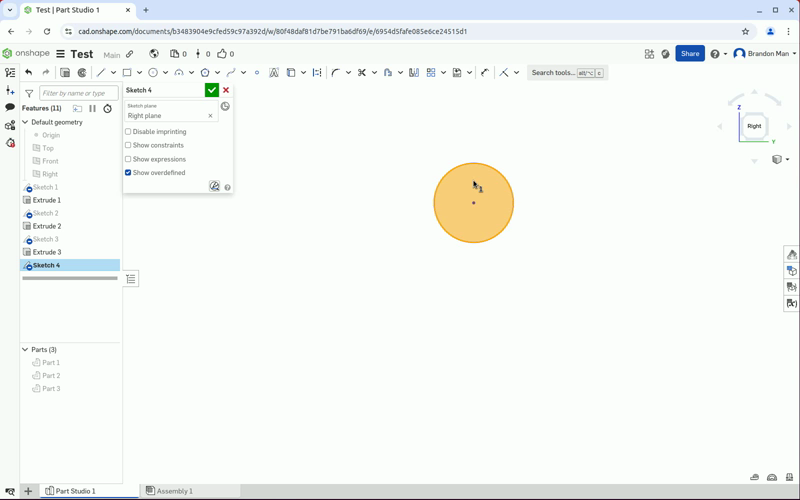
scroll(-6)
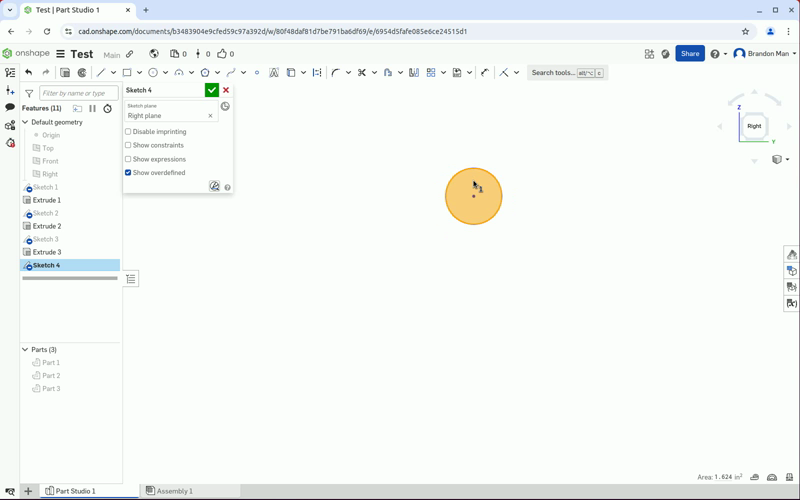
scroll(-6)
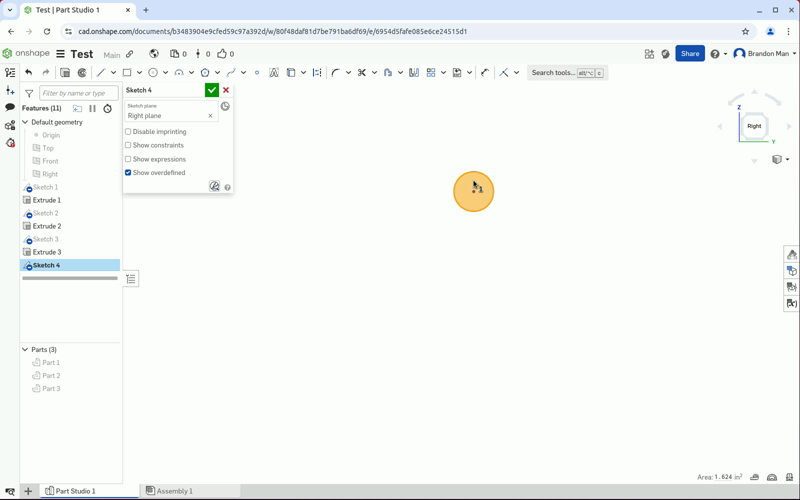
scroll(-6)
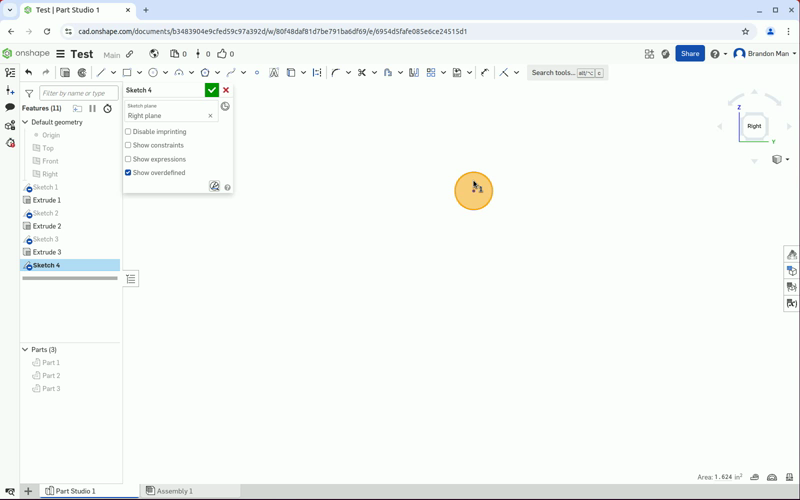
scroll(-6)
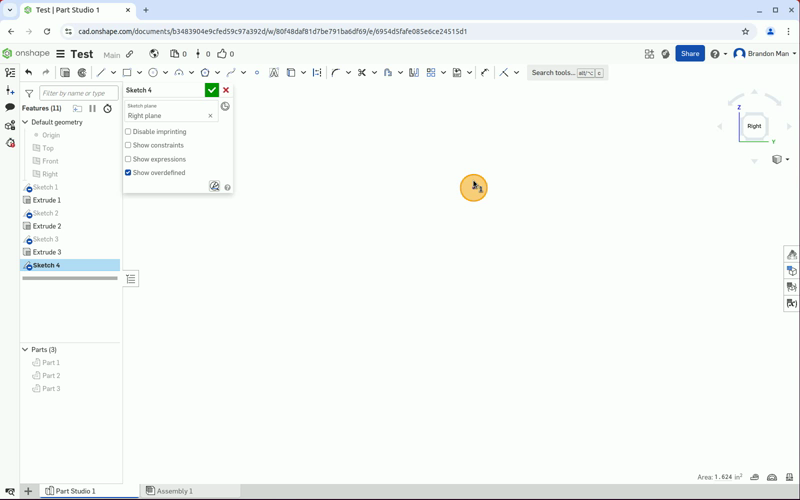
scroll(-6)
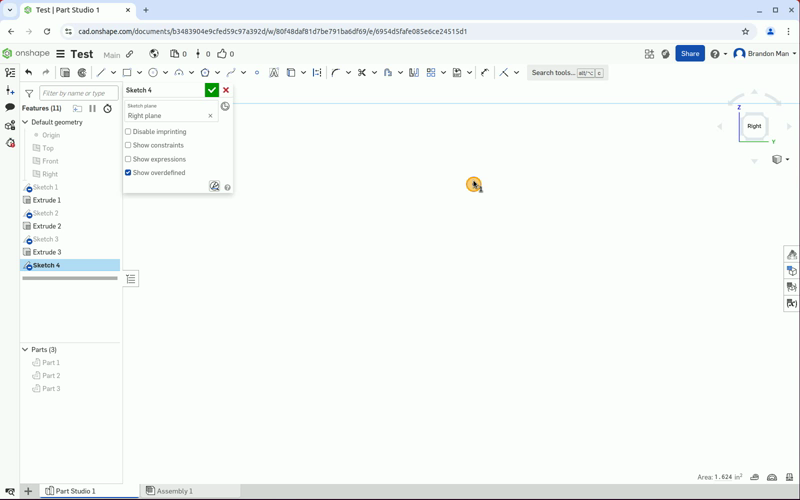
scroll(-6)
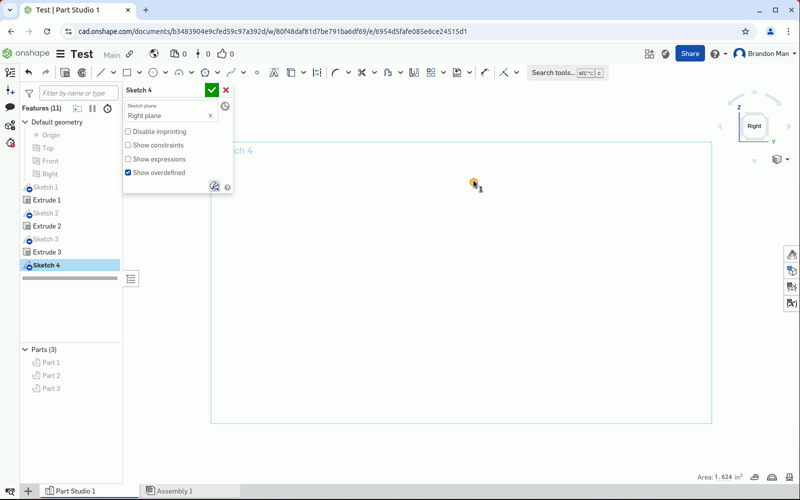
mouse_move(73, 352)
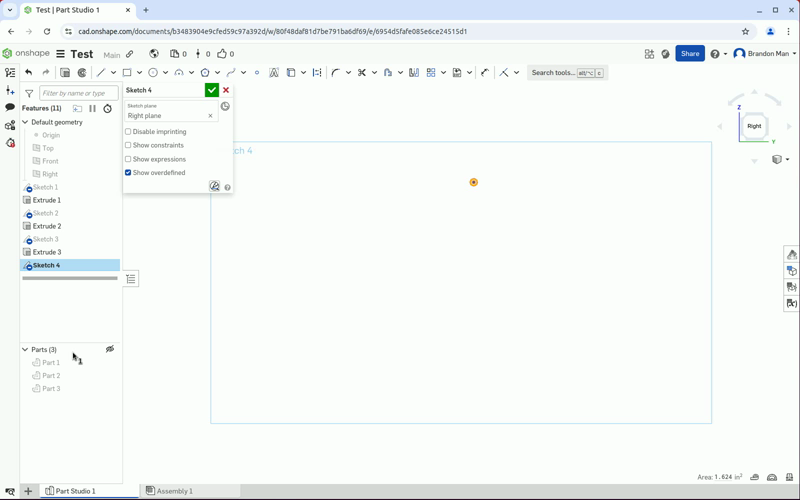
key(shift+y)
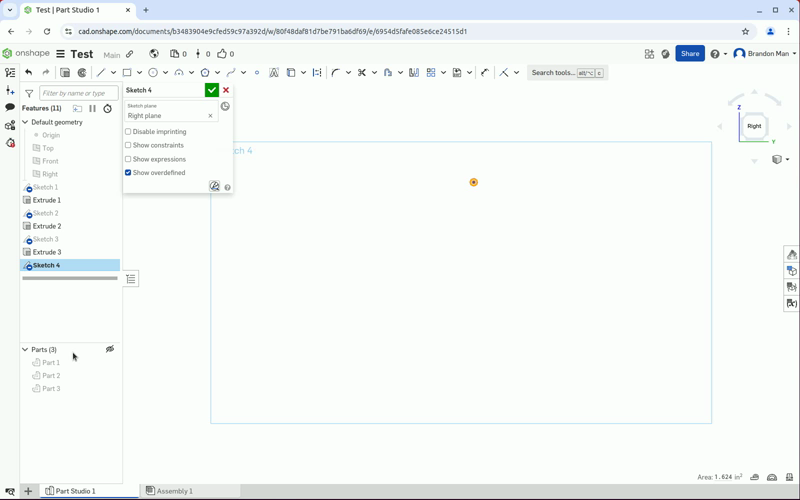
key(shift+e)
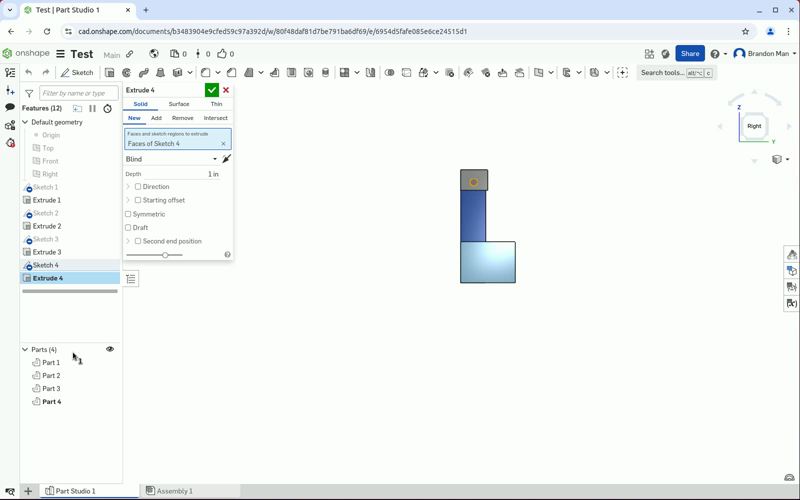
mouse_move(143, 106)
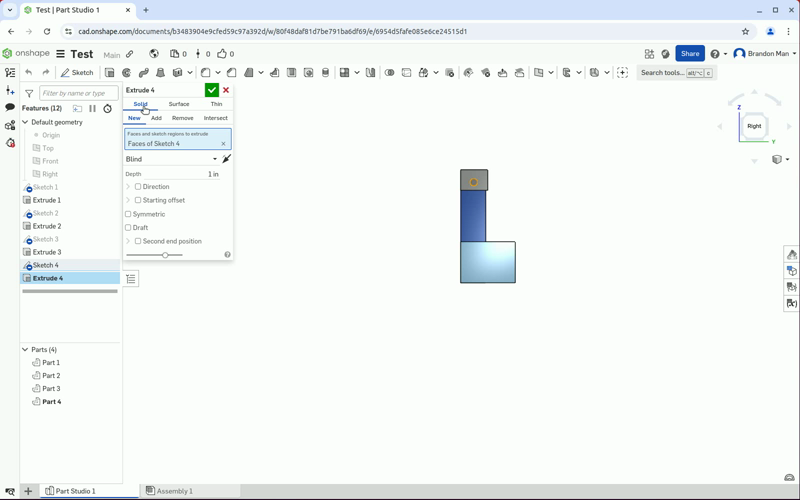
click(143, 106)
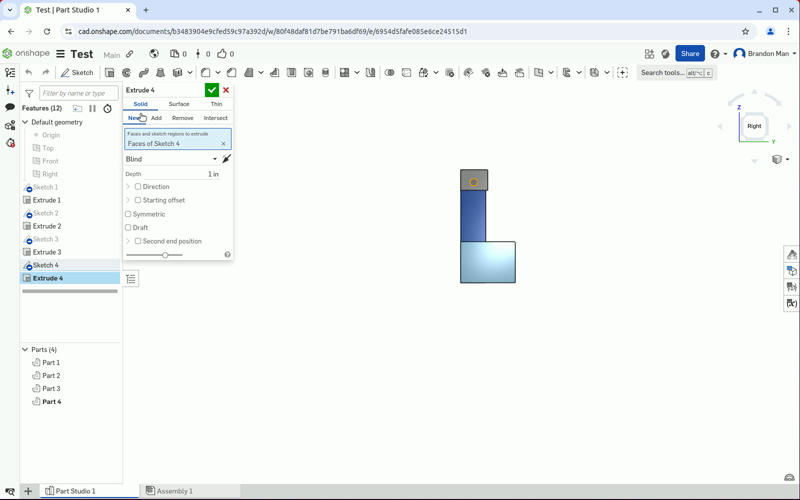
mouse_move(137, 120)
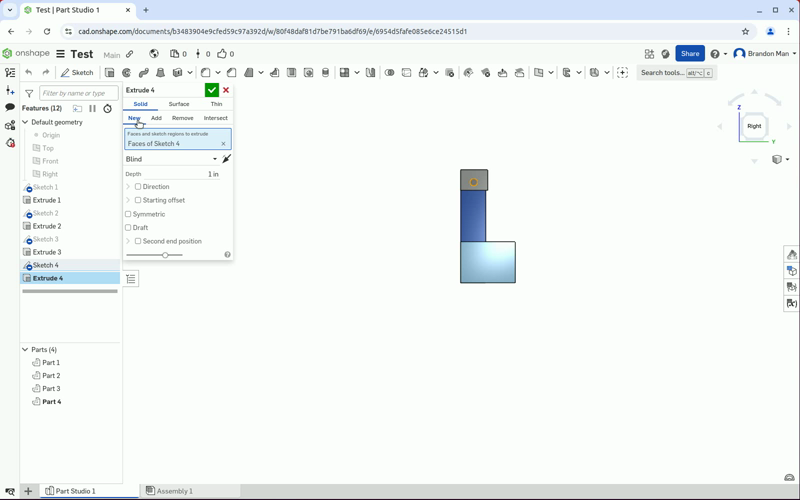
click(137, 120)
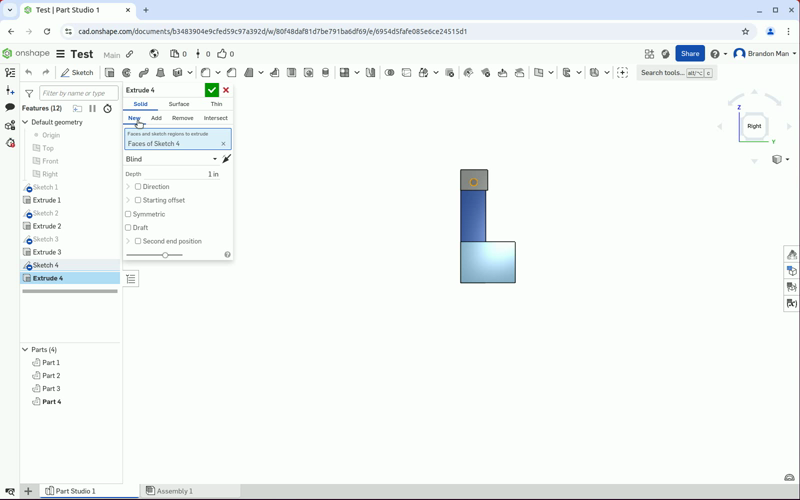
key(tab, 4)
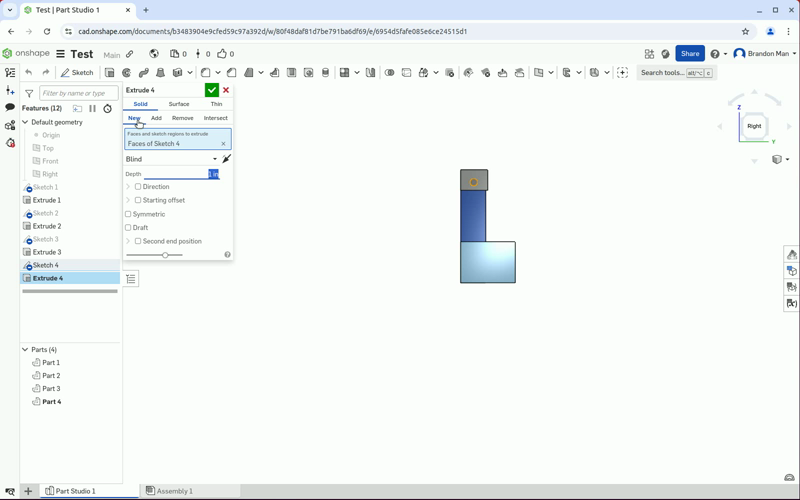
text(4.574)
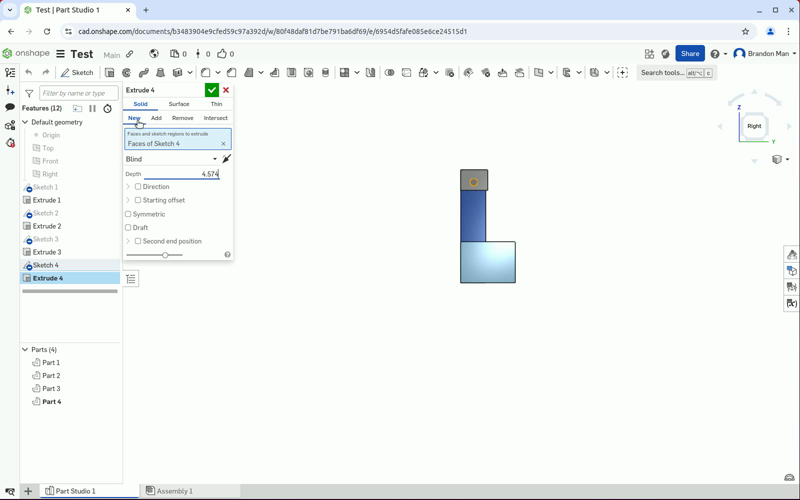
key(enter)
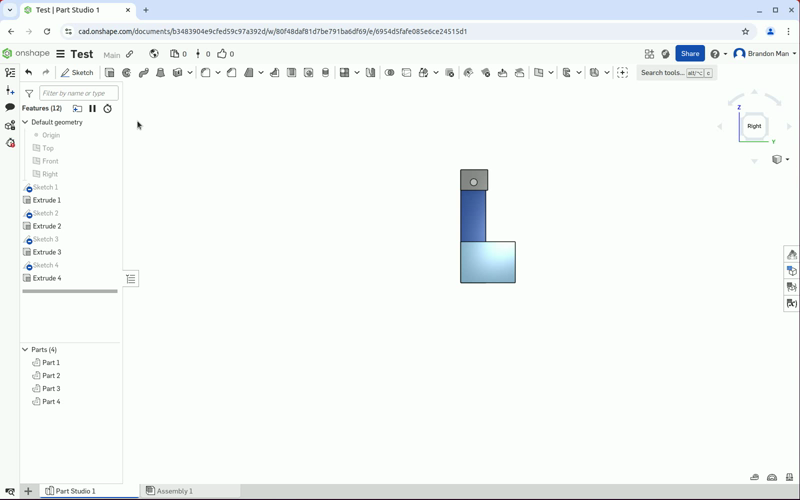
key(shift+h)
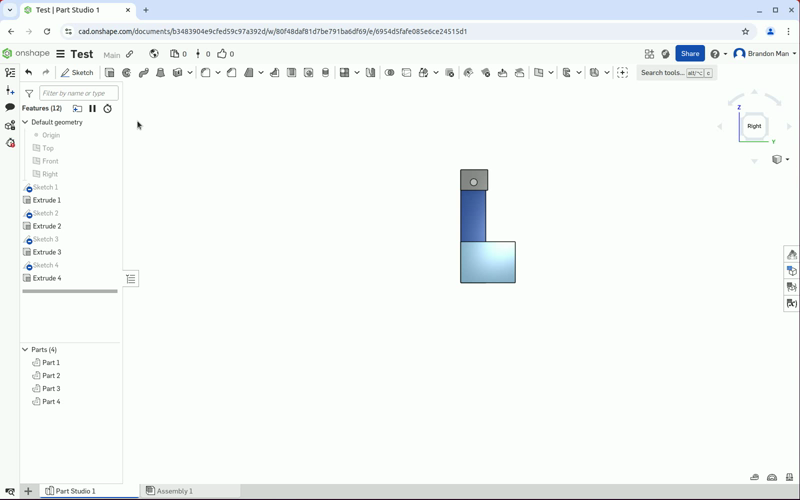
key(shift+h)
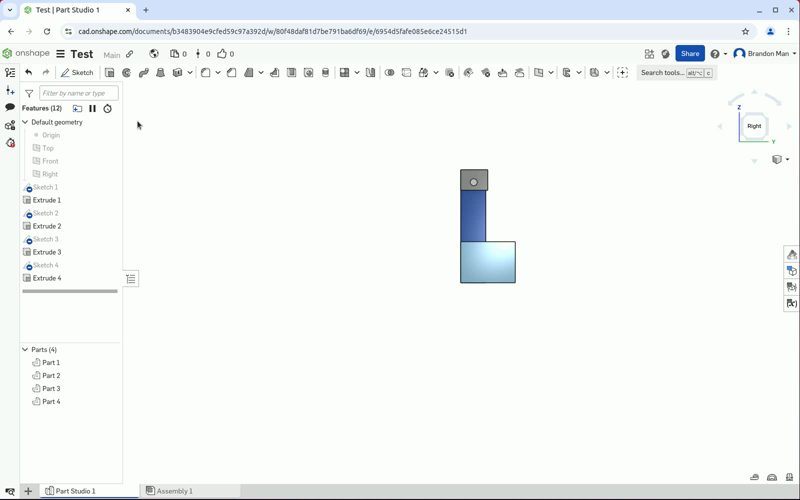
mouse_move(73, 189)
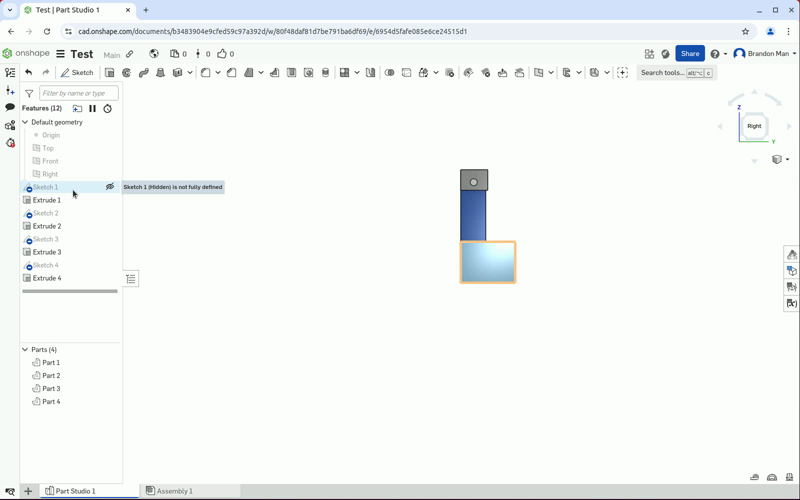
click(73, 189)
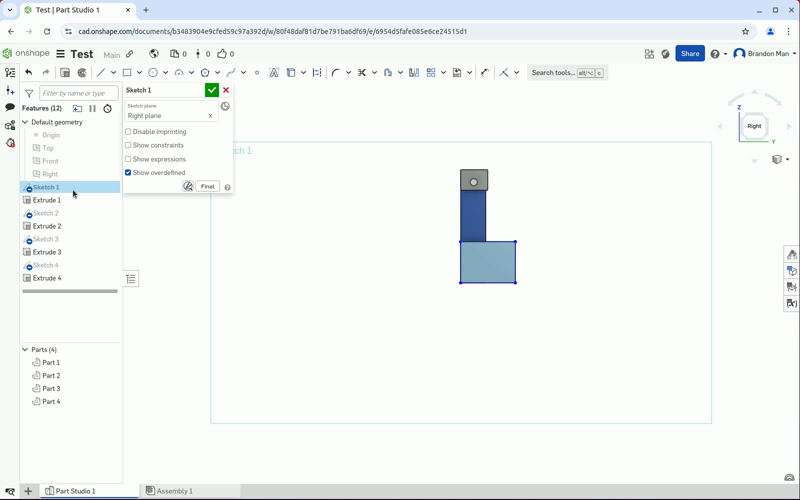
mouse_move(229, 92)
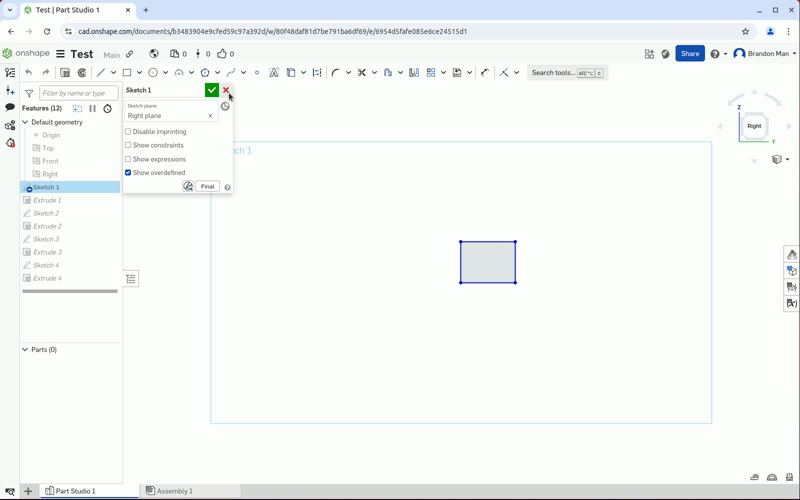
click(229, 92)
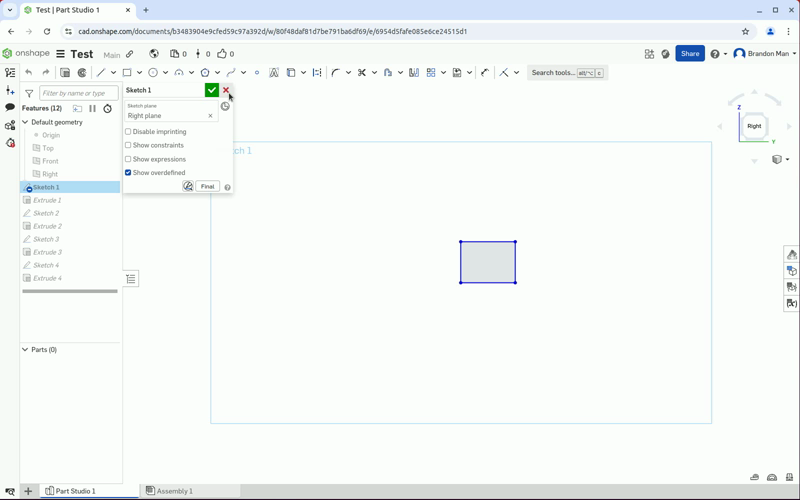
key(shift+s)
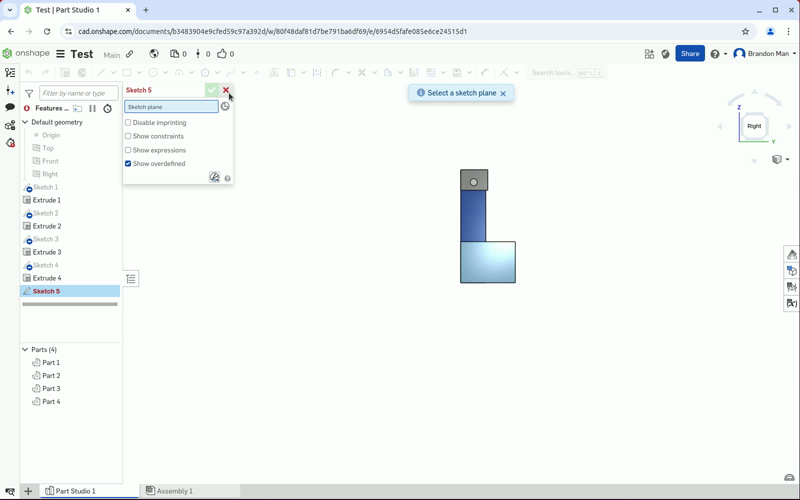
mouse_move(73, 176)
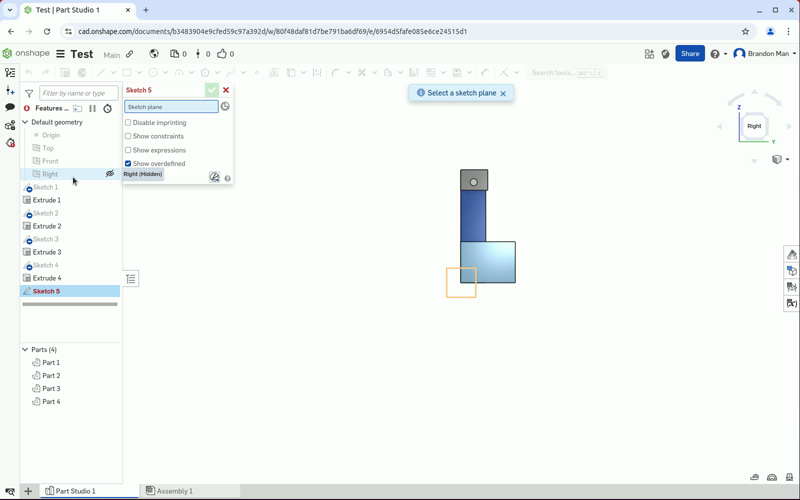
click(73, 176)
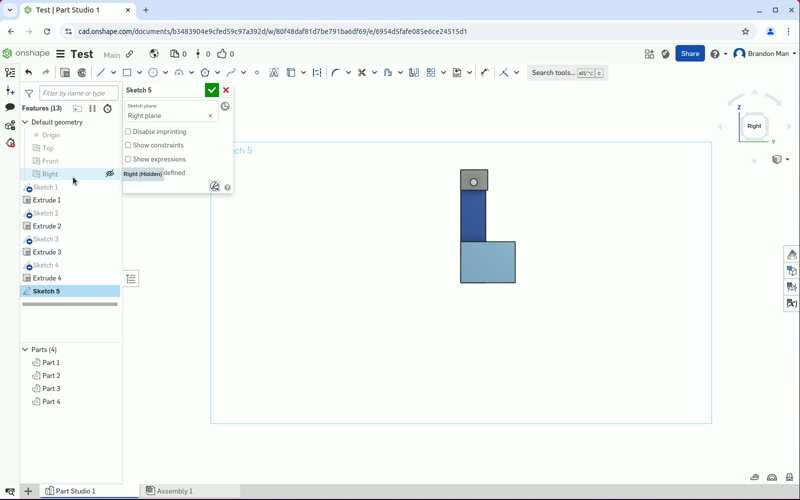
mouse_move(73, 352)
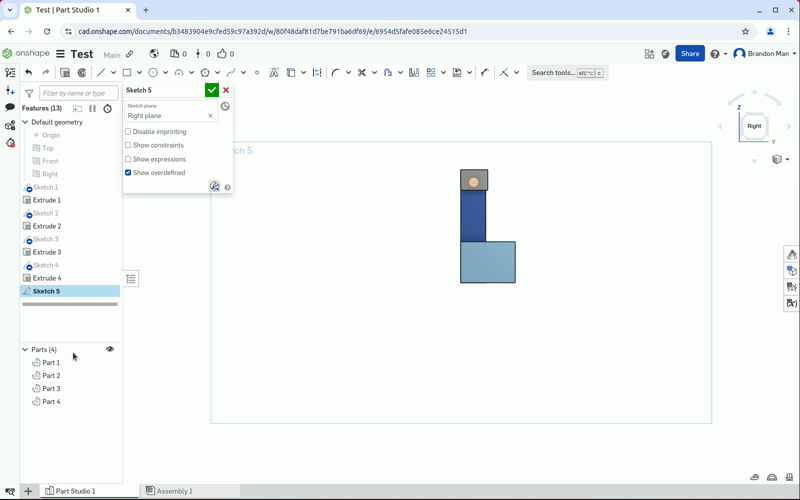
key(y)
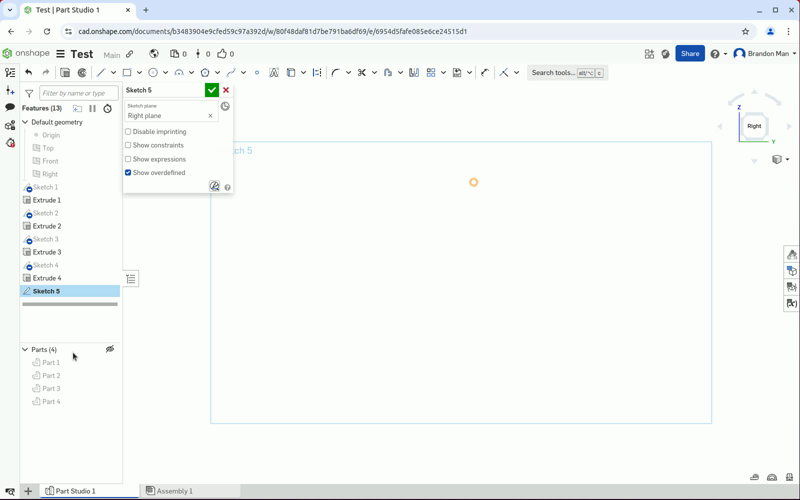
key(l)
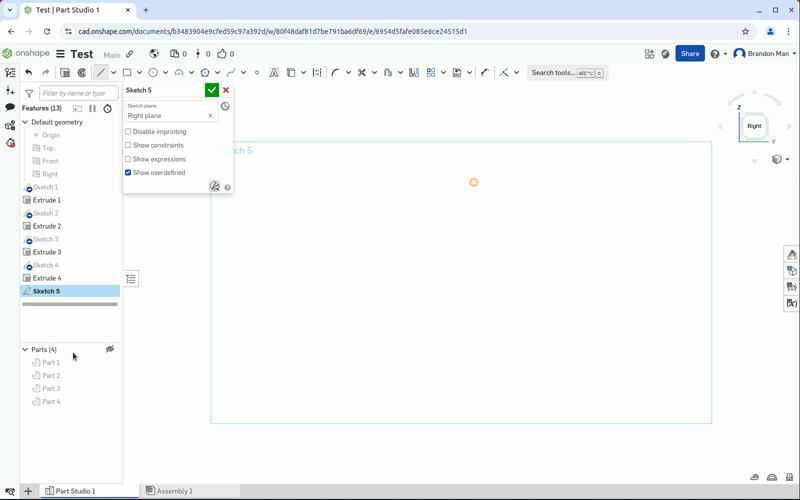
key_down(shift)
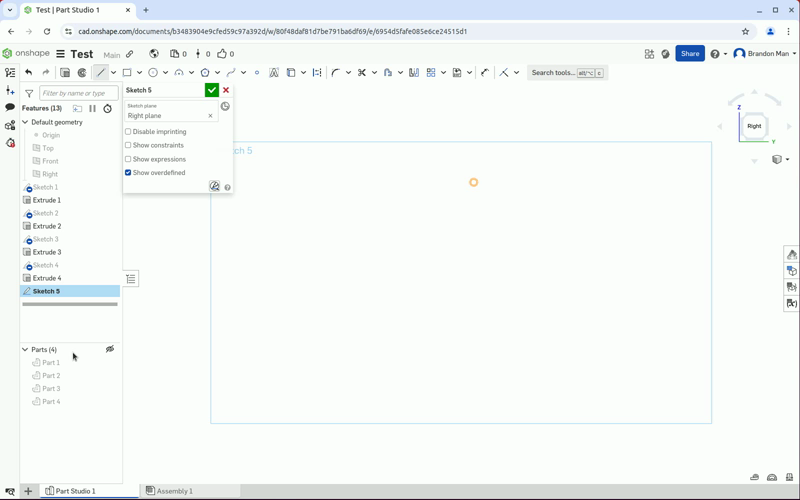
mouse_move(460, 176)
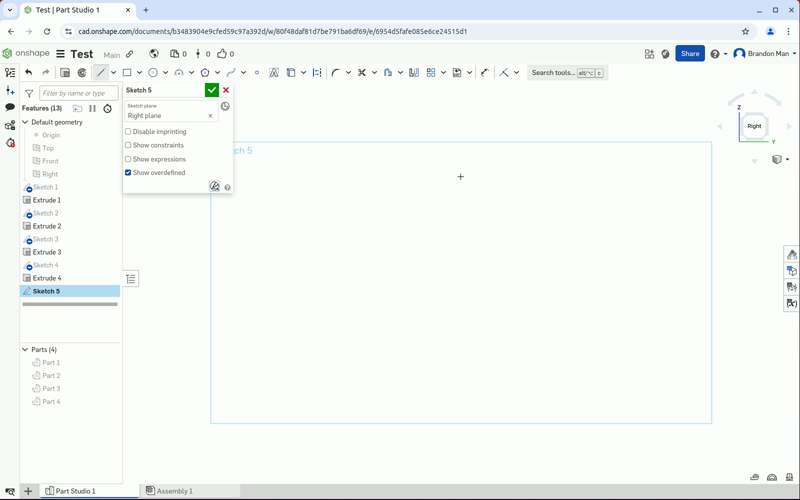
click(460, 176)
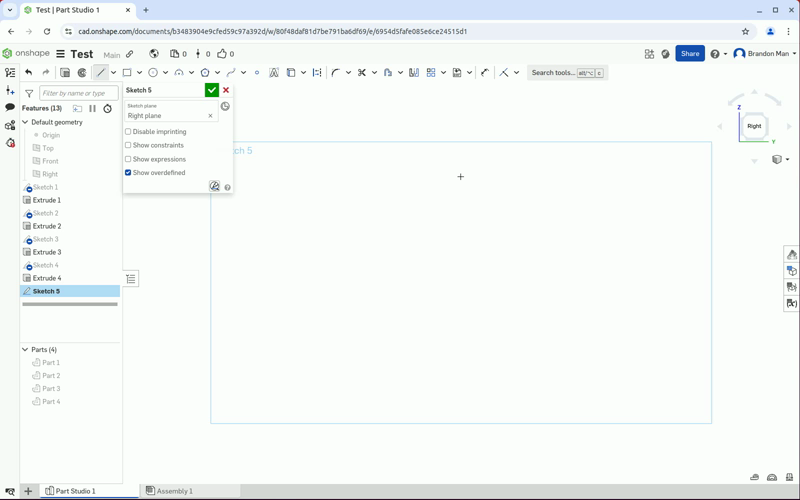
key_up(shift)
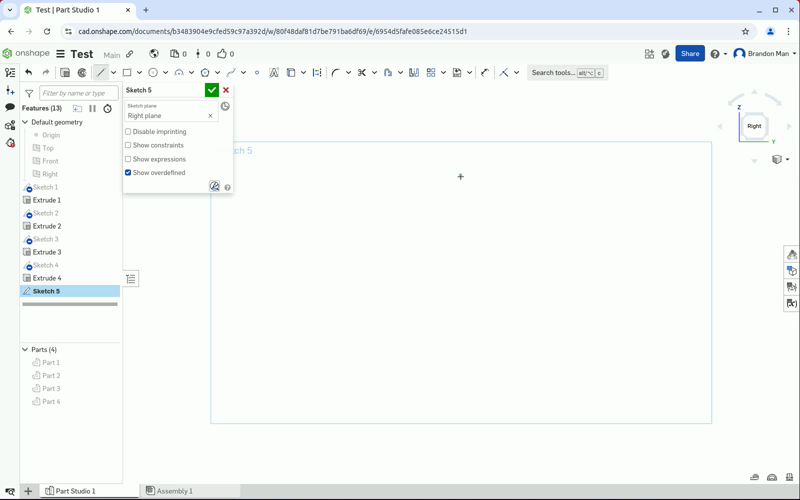
key_down(shift)
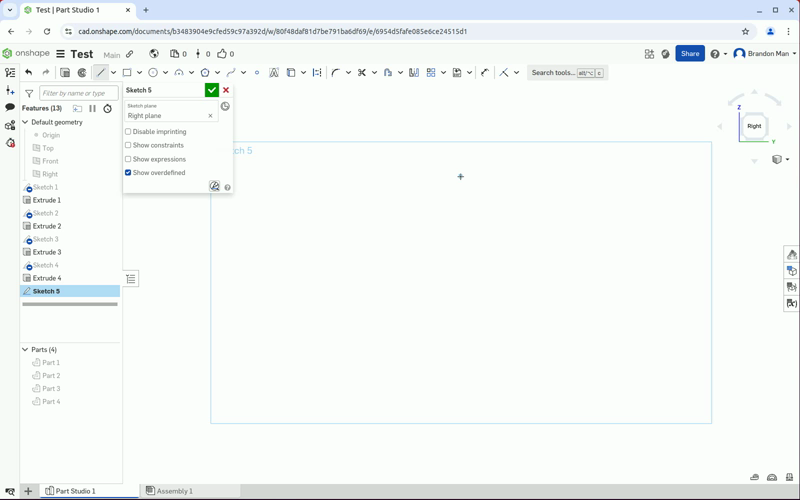
mouse_move(490, 176)
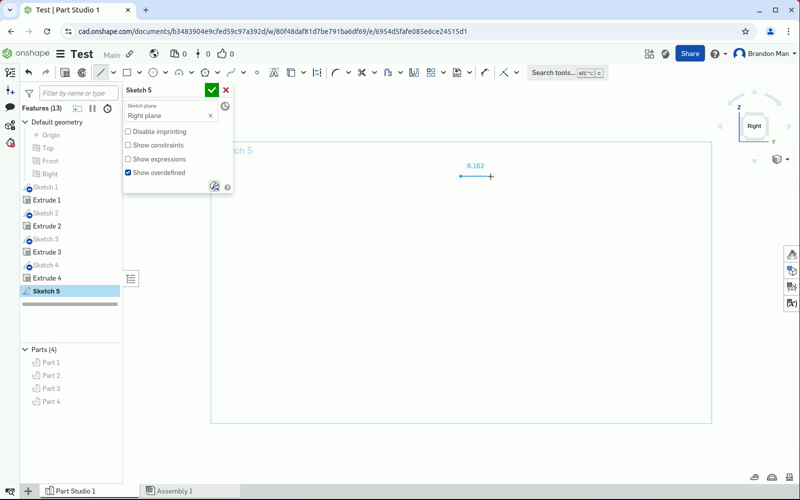
mouse_move(488, 176)
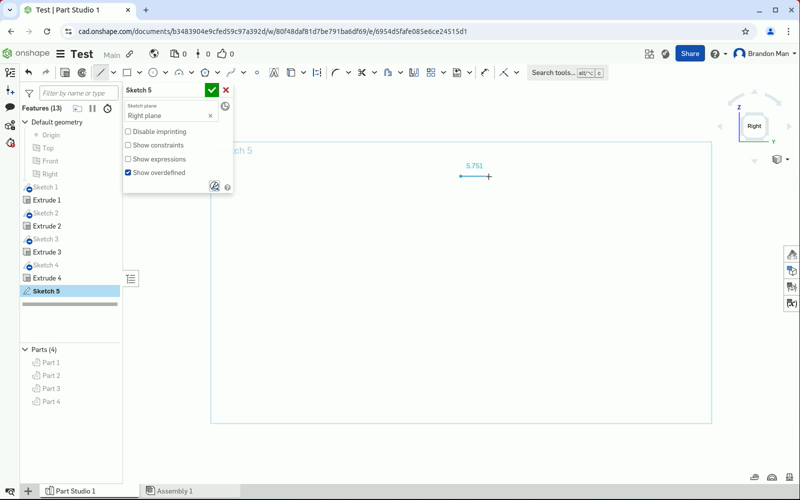
click(488, 176)
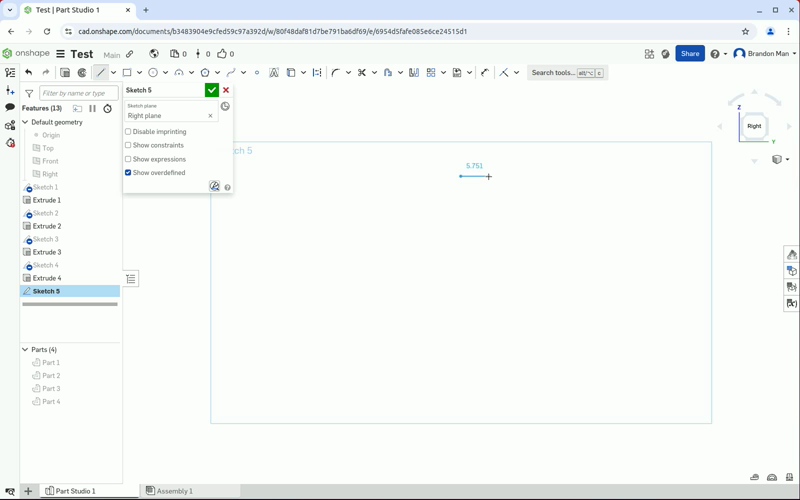
key_up(shift)
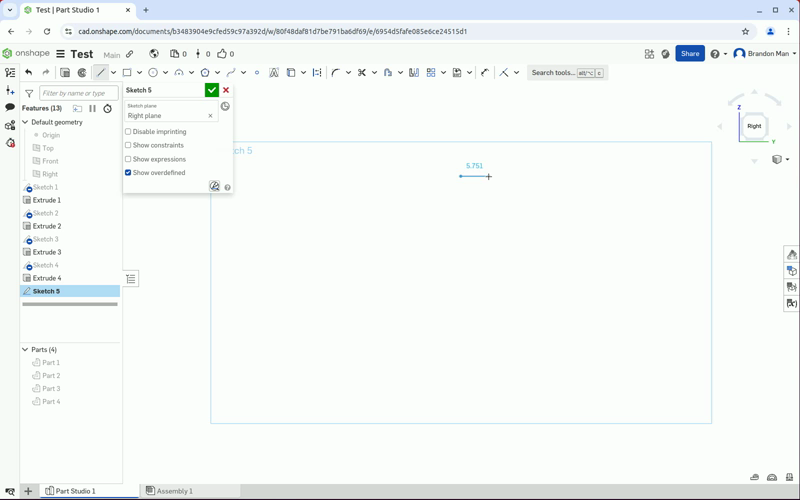
key_down(shift)
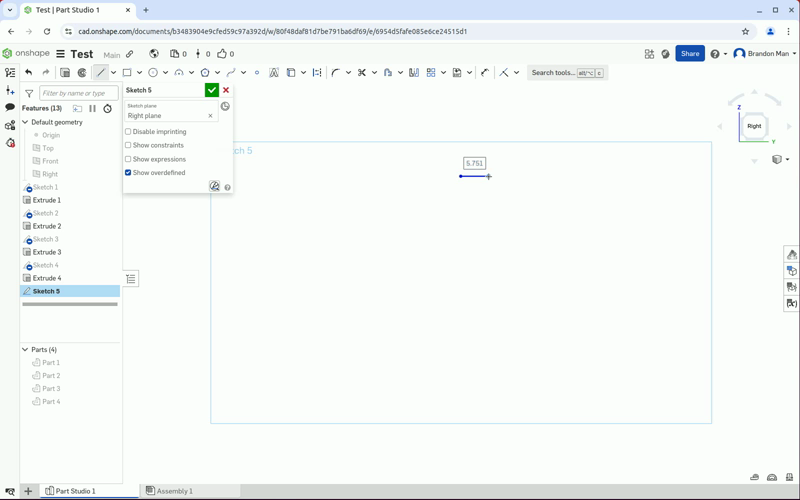
mouse_move(518, 176)
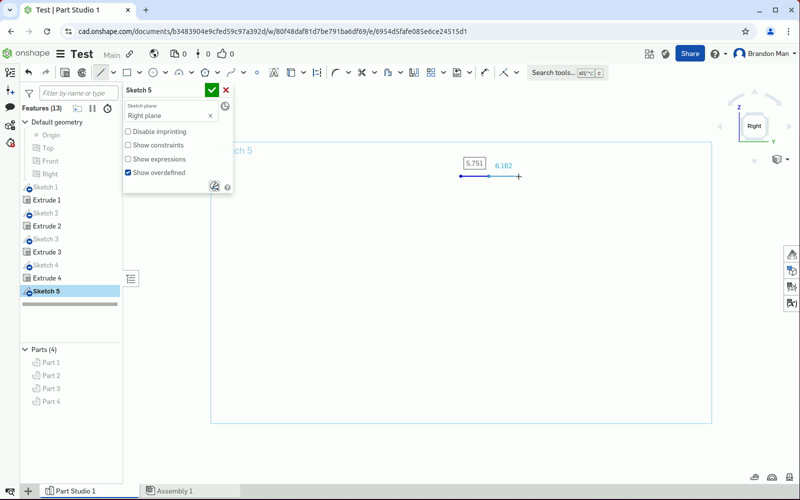
mouse_move(488, 170)
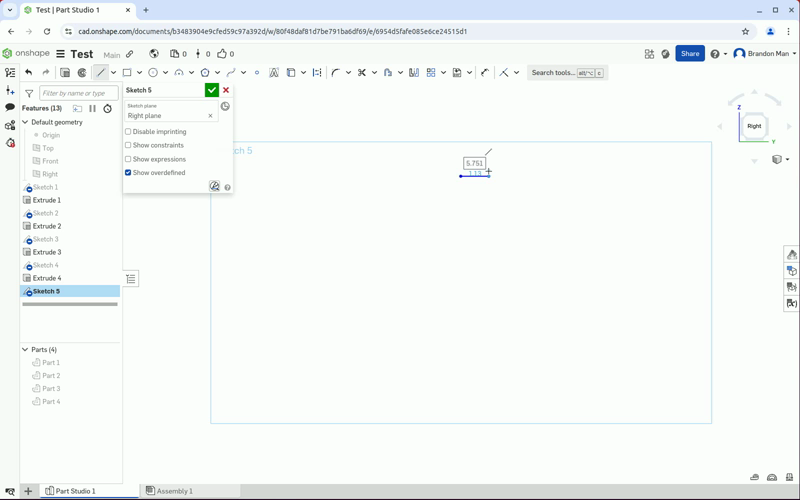
scroll(6)
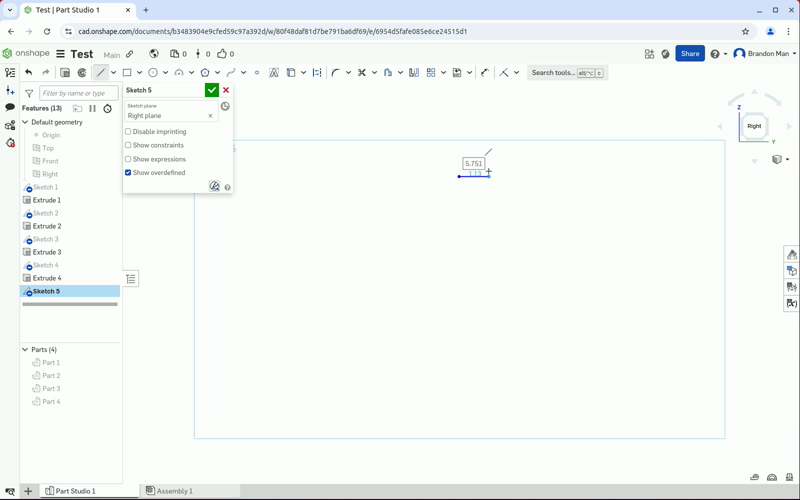
scroll(6)
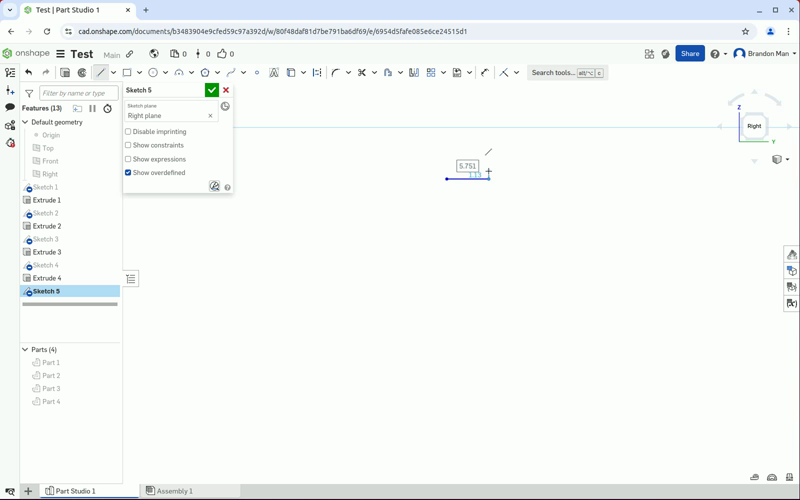
scroll(6)
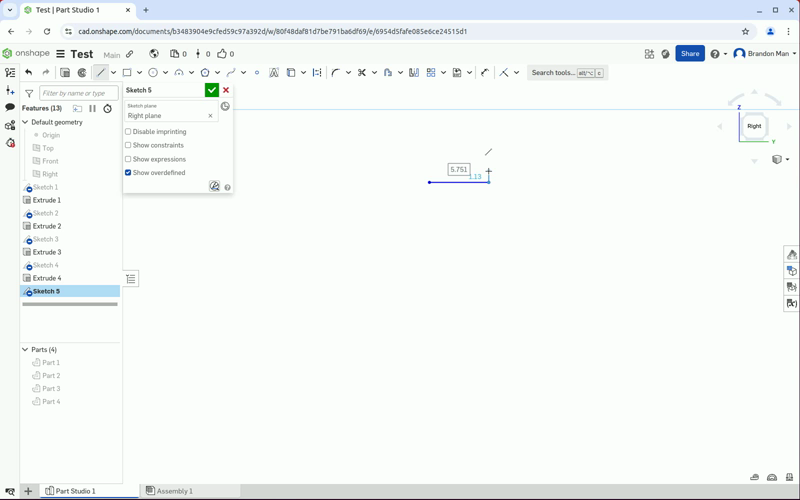
scroll(6)
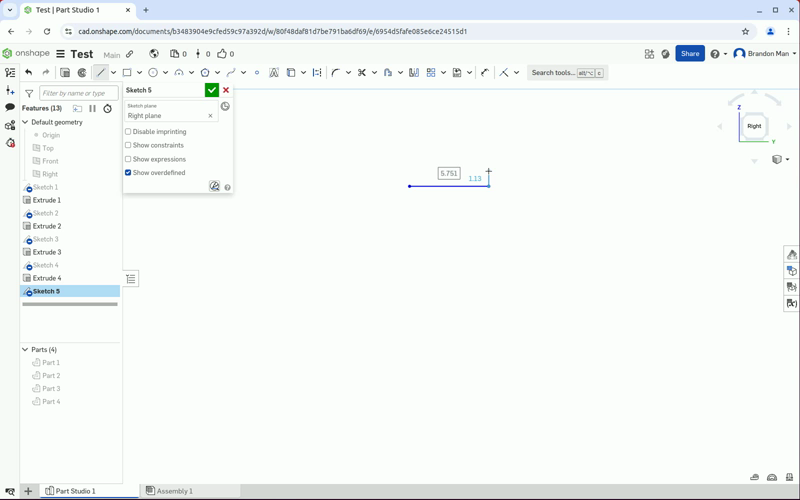
scroll(6)
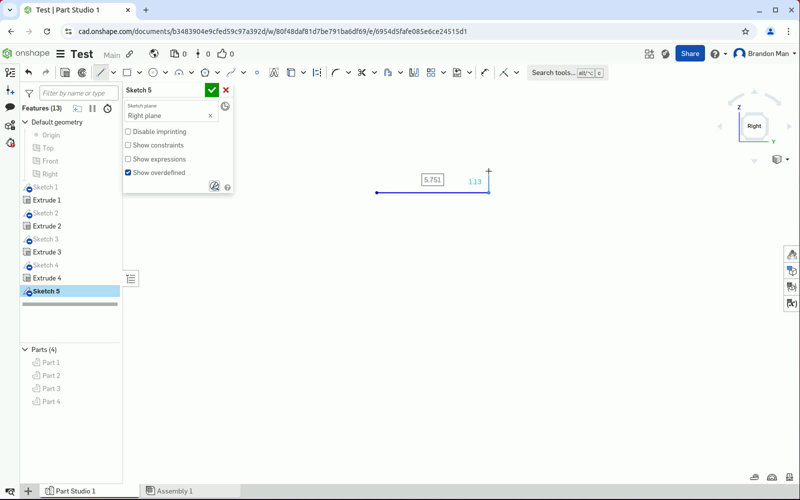
scroll(6)
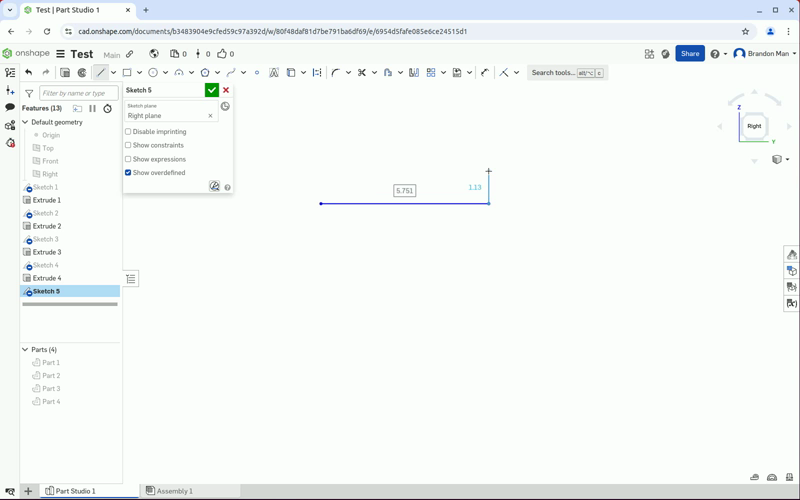
scroll(6)
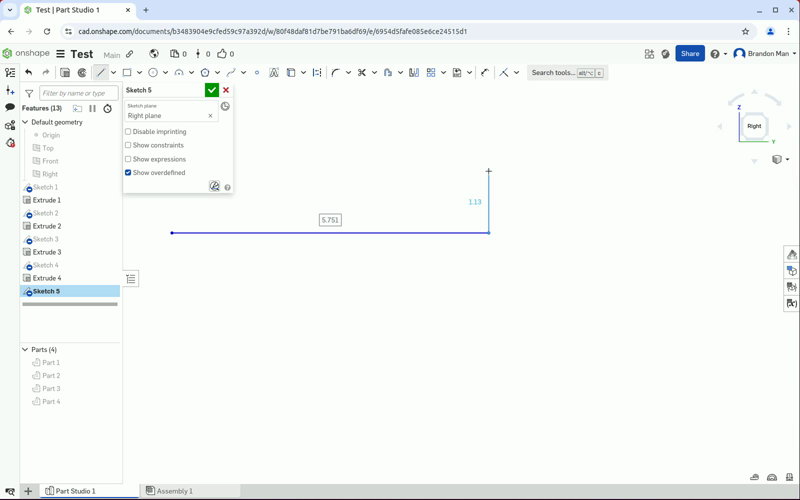
click(488, 170)
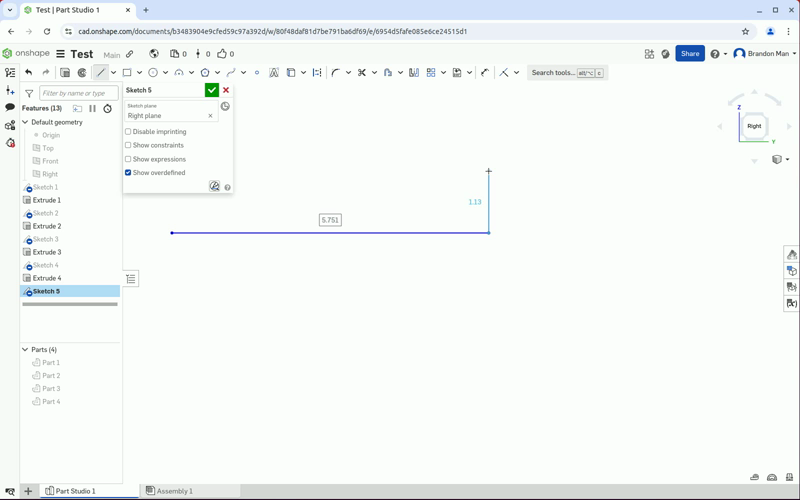
scroll(-6)
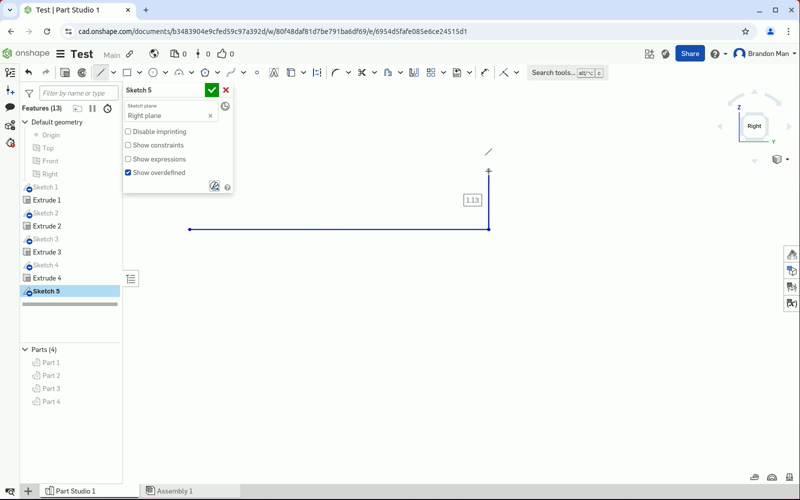
scroll(-6)
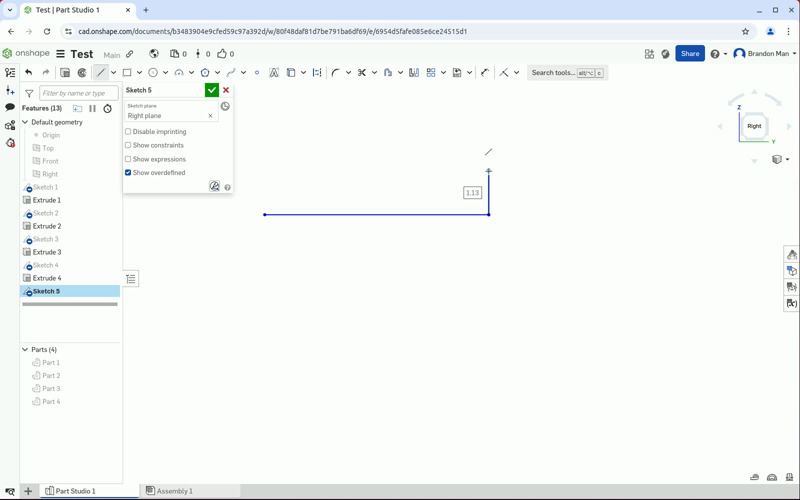
scroll(-6)
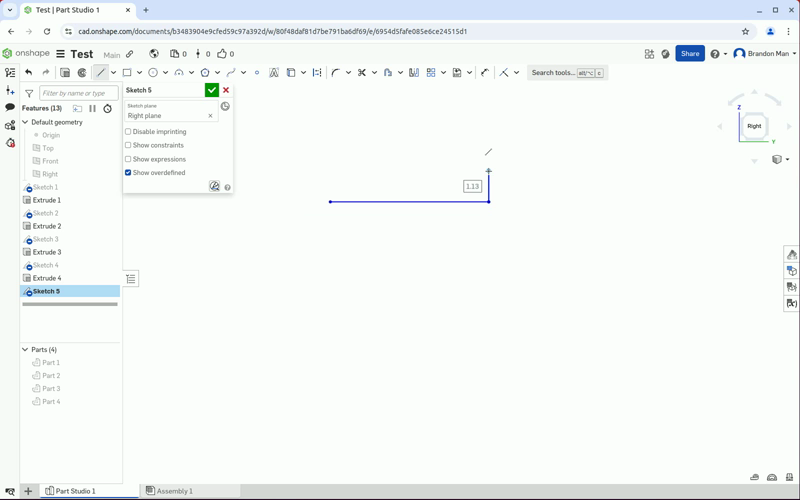
scroll(-6)
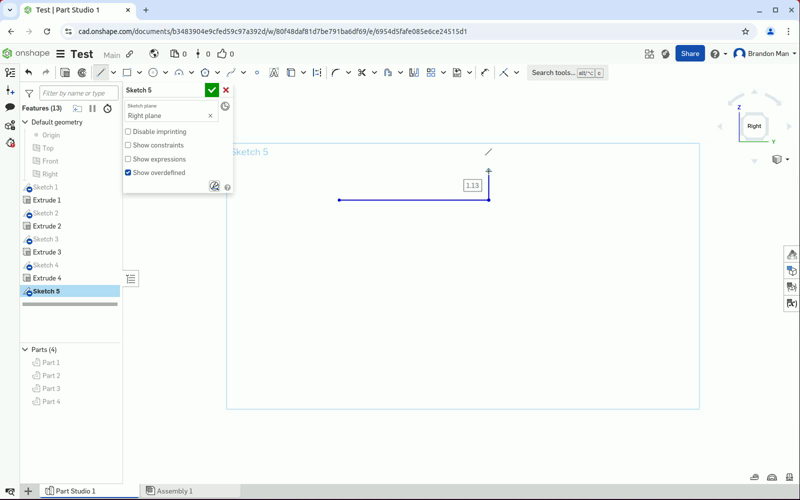
scroll(-6)
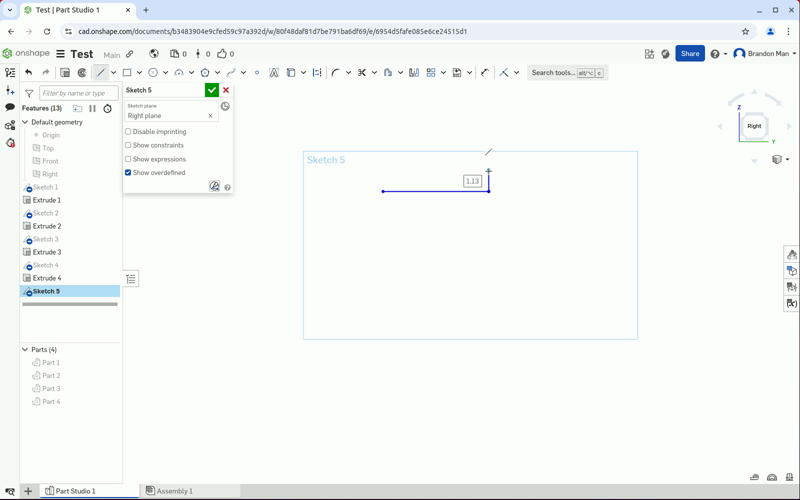
scroll(-6)
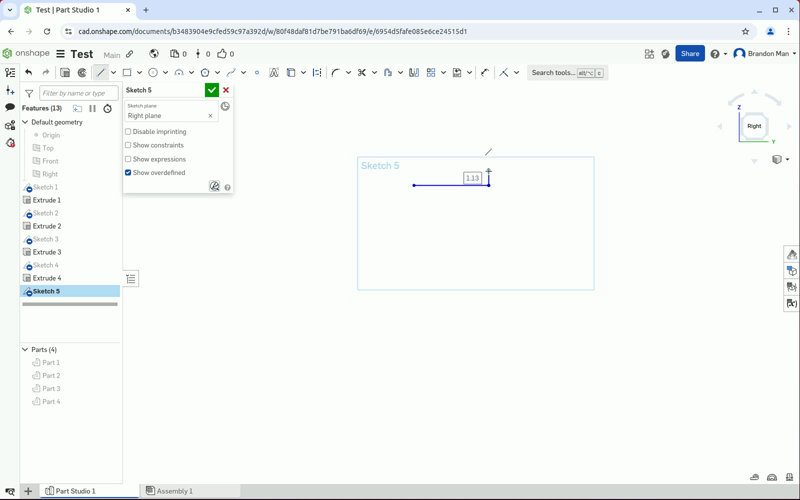
scroll(-6)
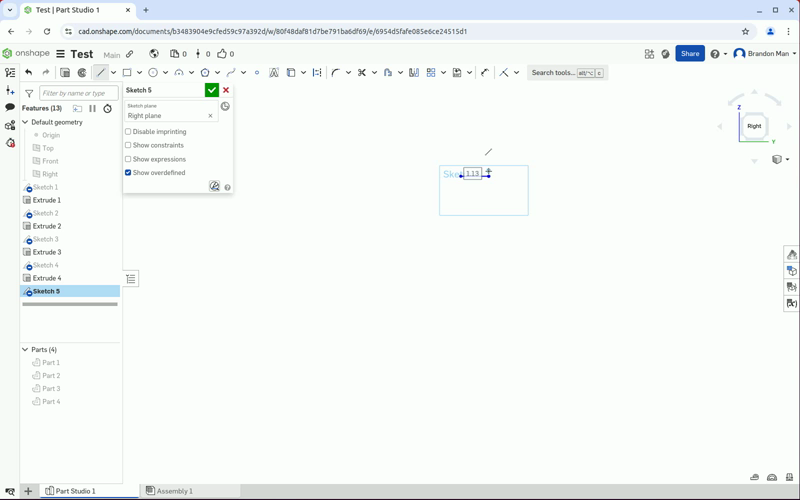
key_up(shift)
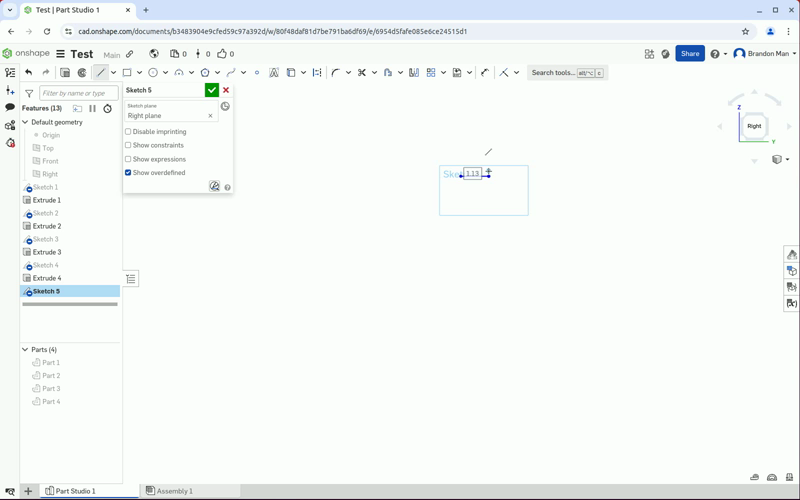
key_down(shift)
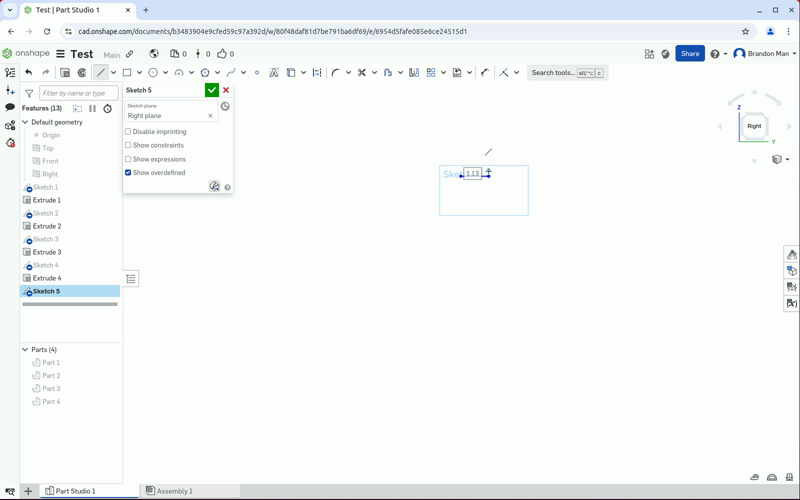
mouse_move(518, 170)
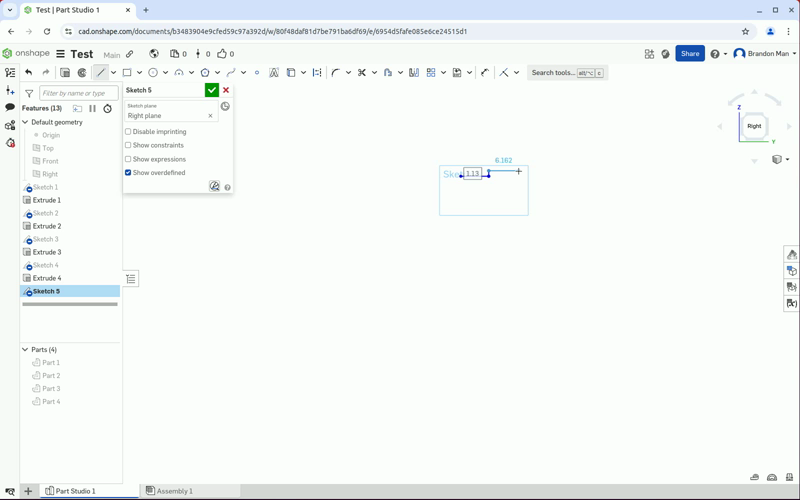
mouse_move(460, 170)
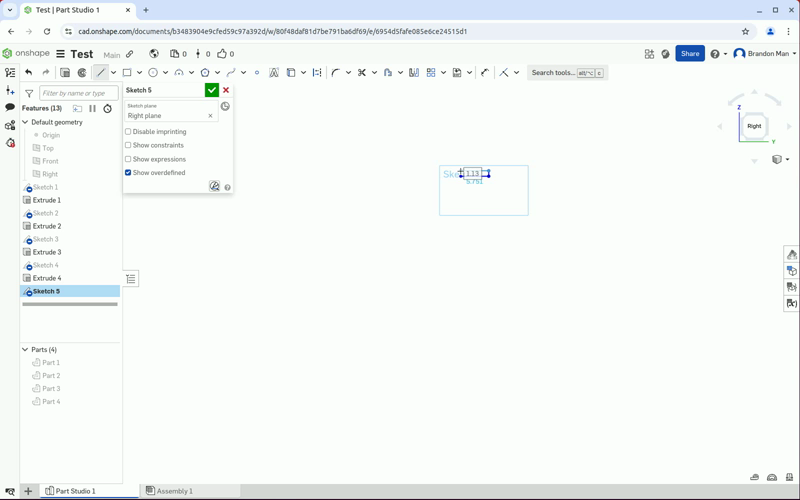
click(460, 170)
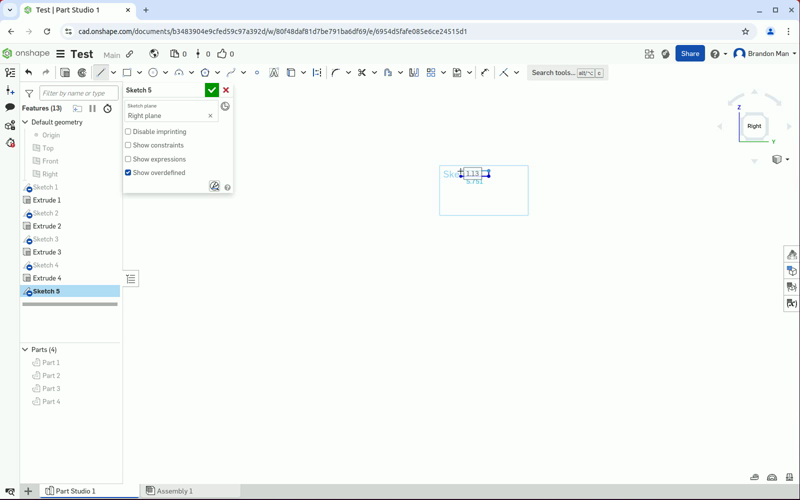
key_up(shift)
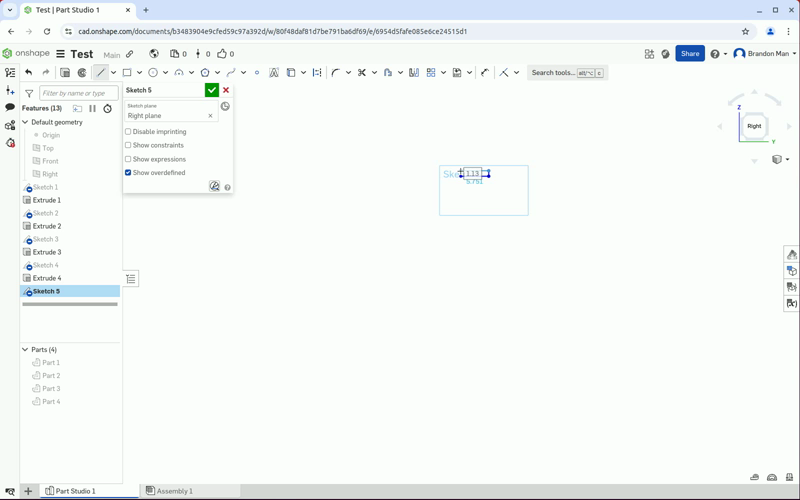
mouse_move(490, 170)
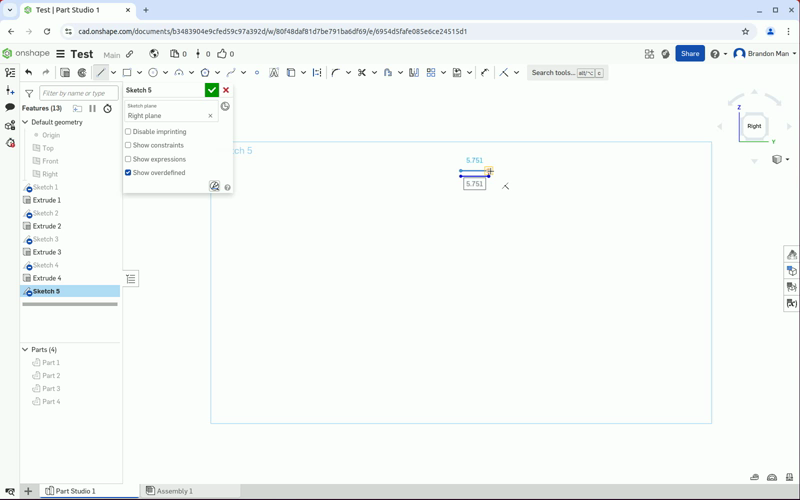
key_down(shift)
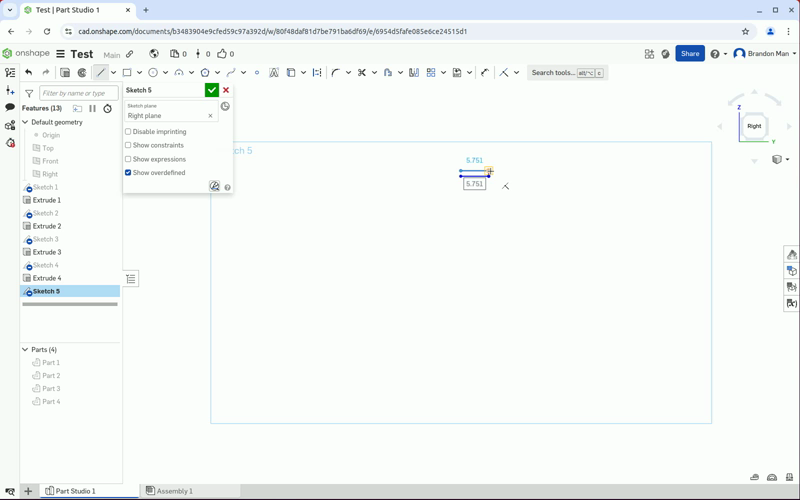
mouse_move(460, 176)
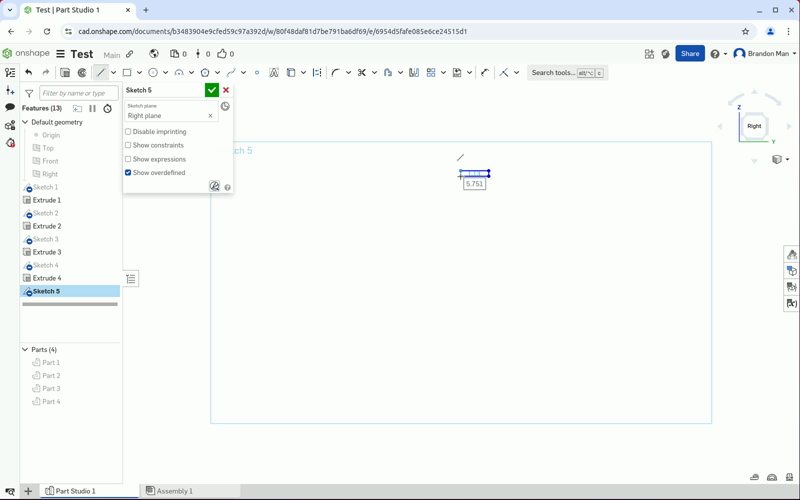
scroll(6)
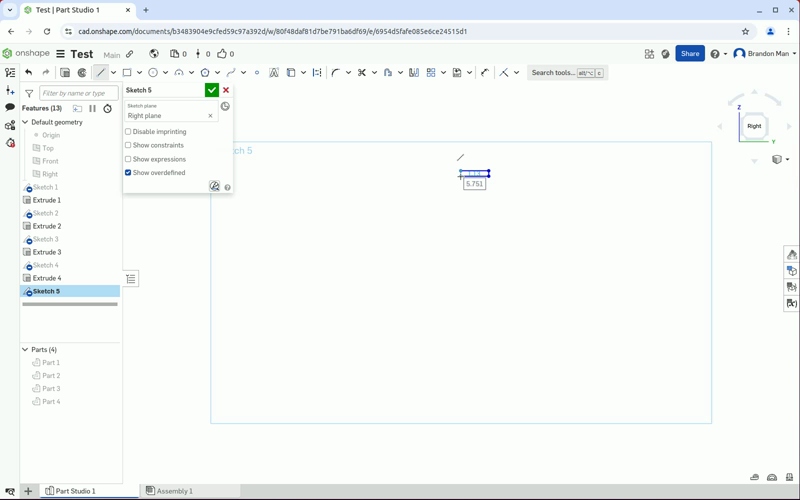
scroll(6)
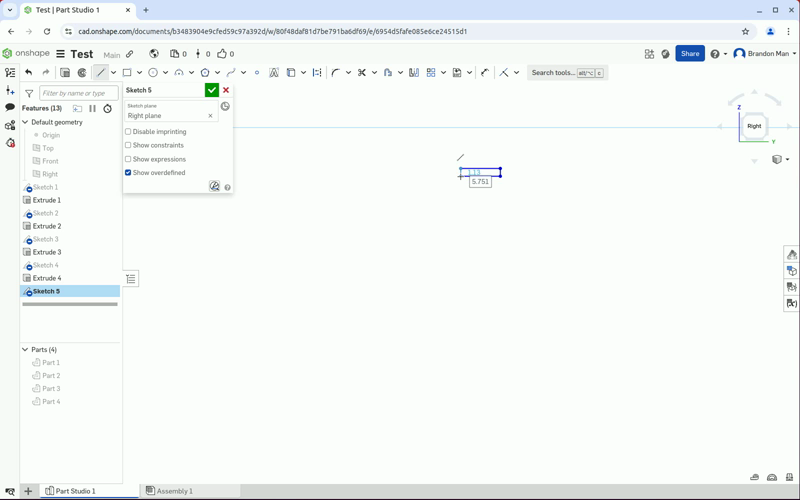
scroll(6)
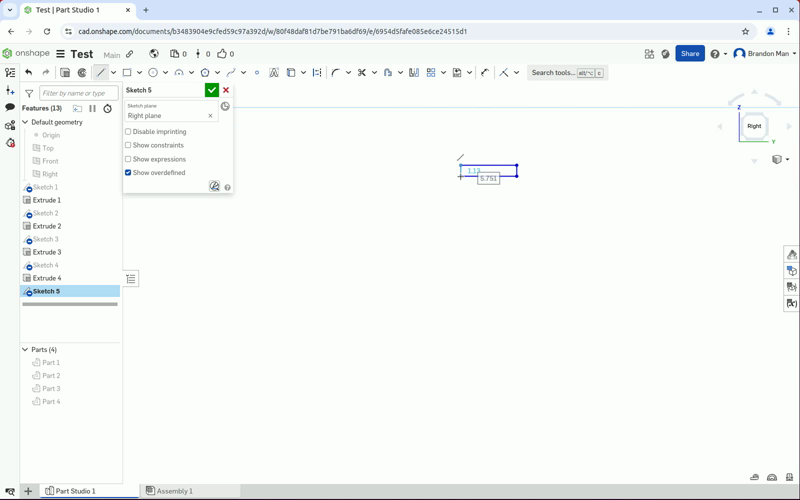
scroll(6)
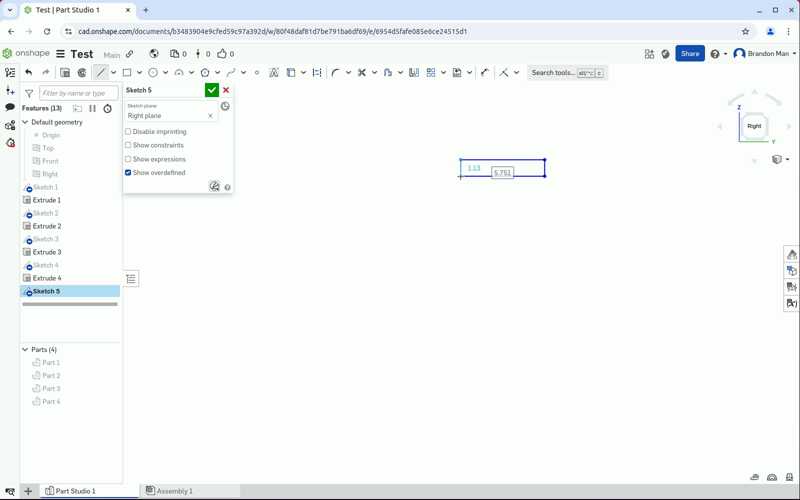
scroll(6)
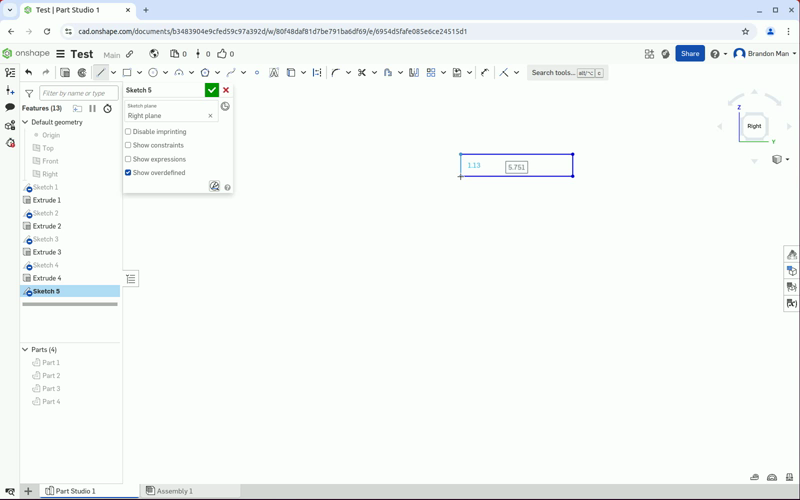
scroll(6)
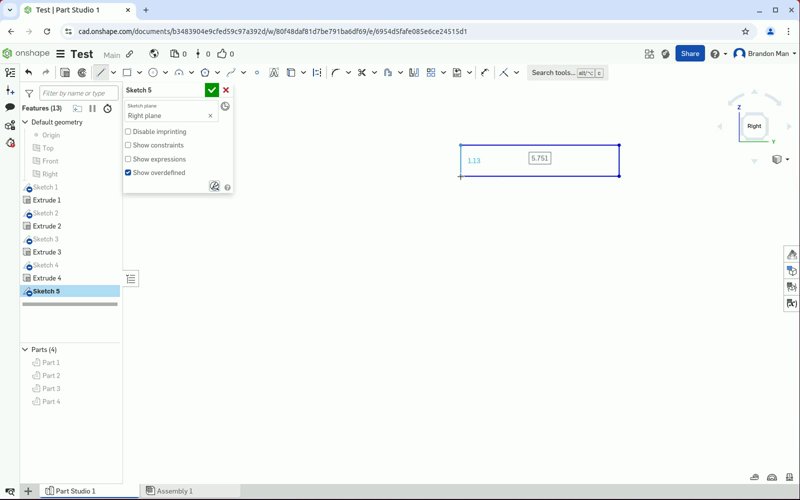
scroll(6)
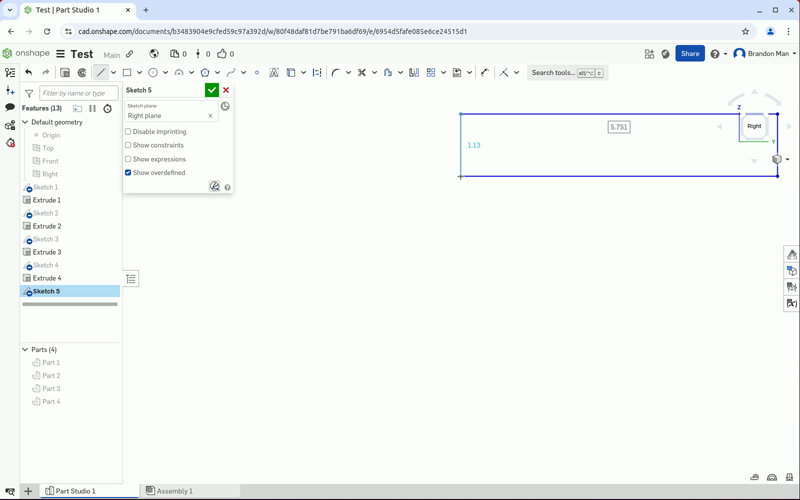
key_up(shift)
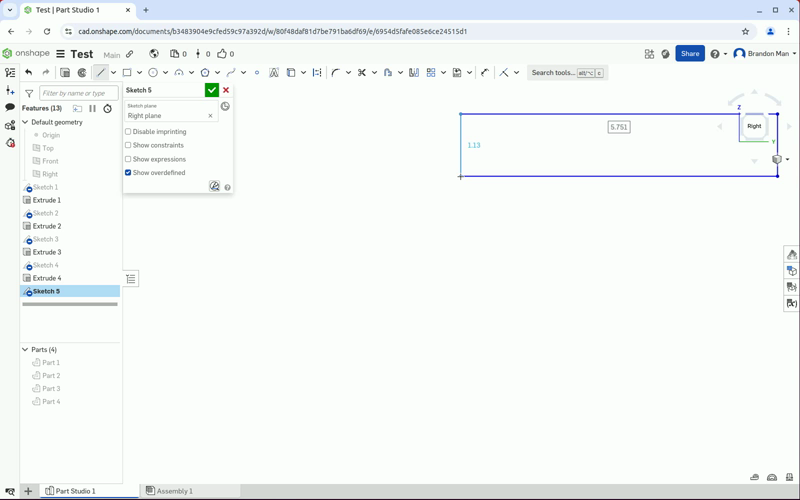
click(460, 176)
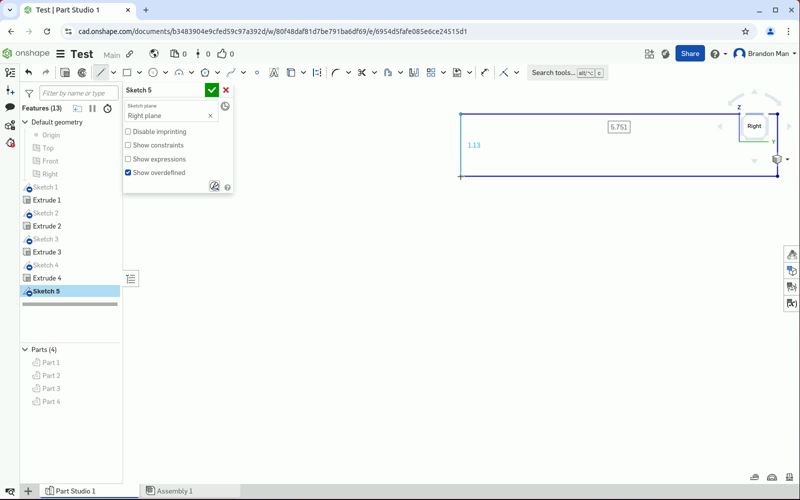
scroll(-6)
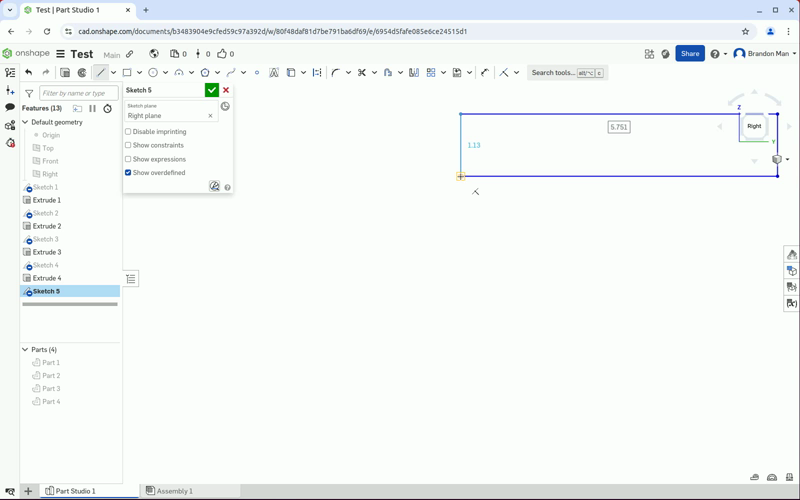
scroll(-6)
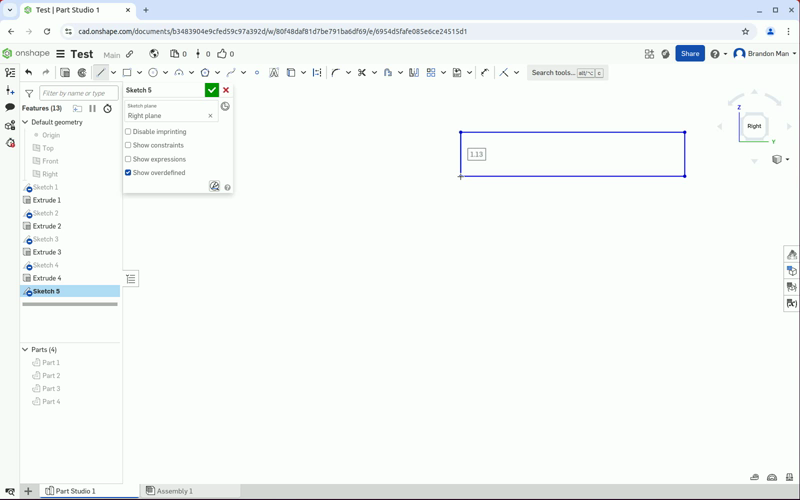
scroll(-6)
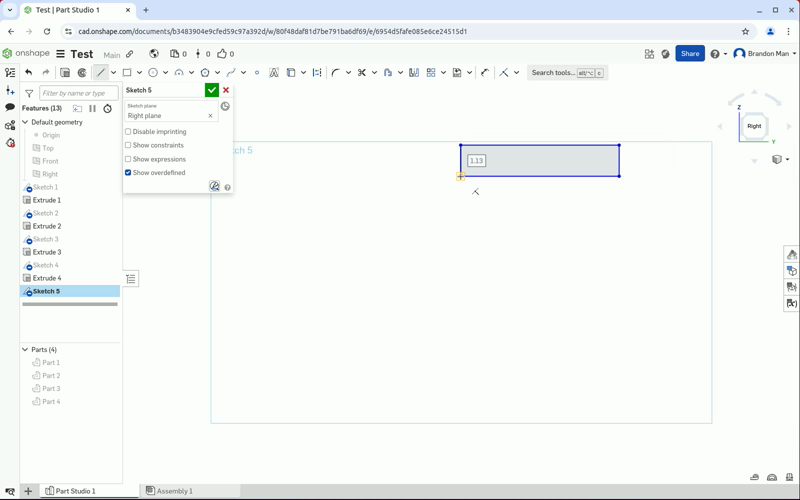
scroll(-6)
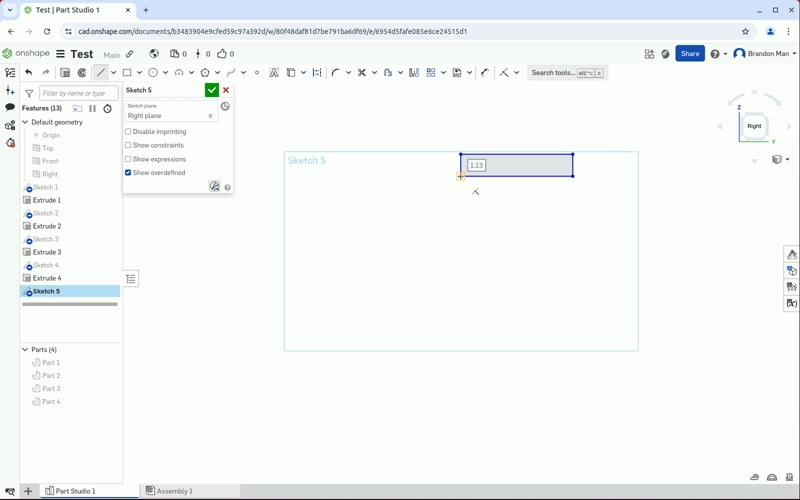
scroll(-6)
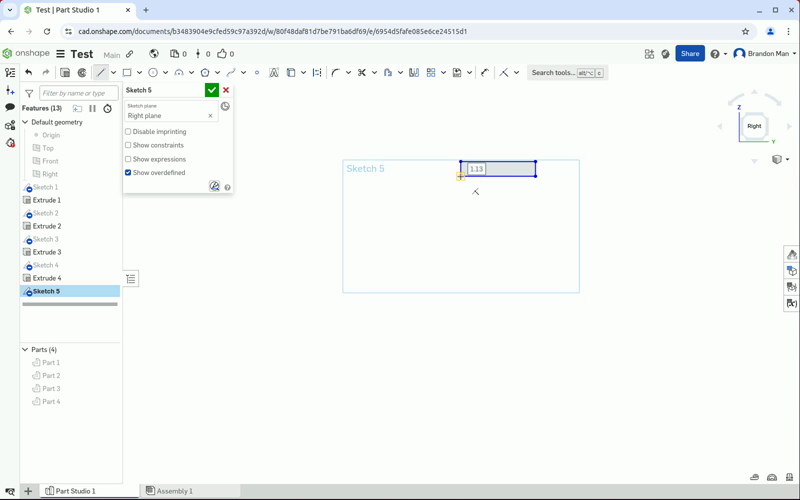
scroll(-6)
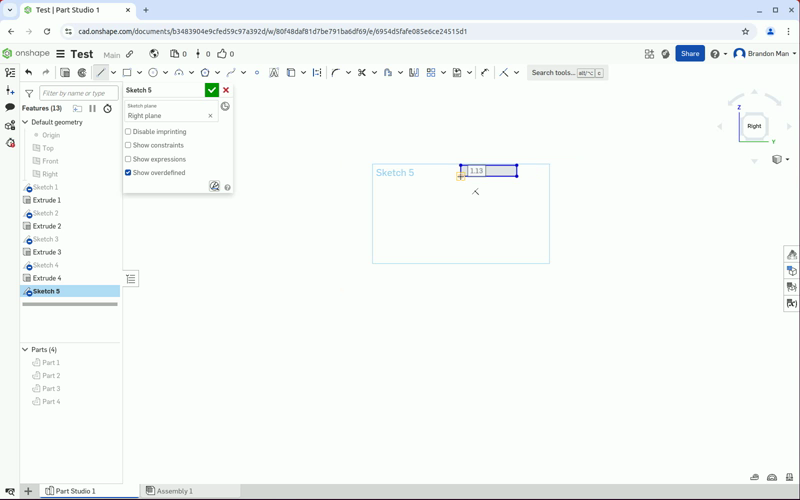
scroll(-6)
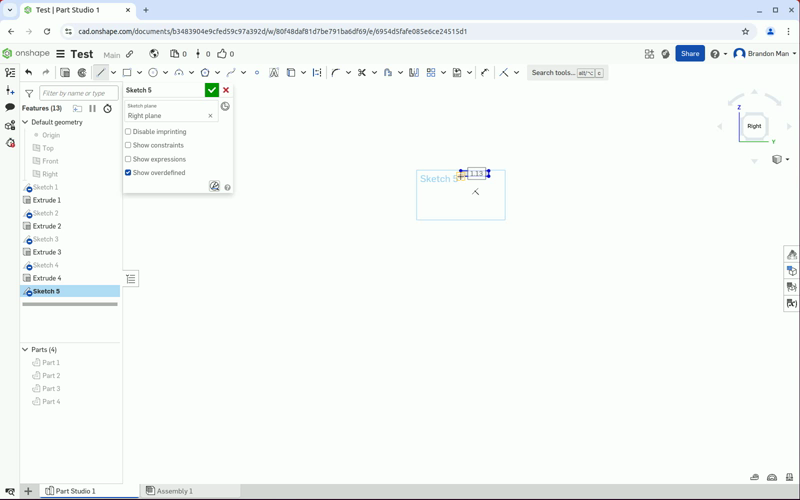
key(esc)
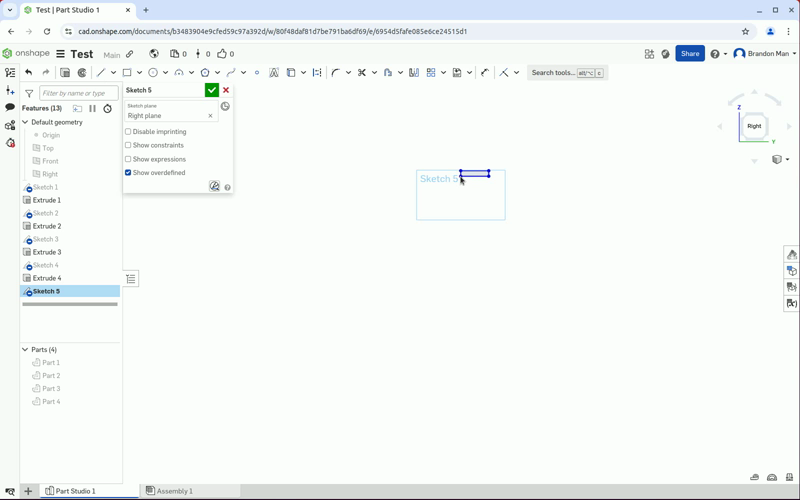
mouse_move(465, 173)
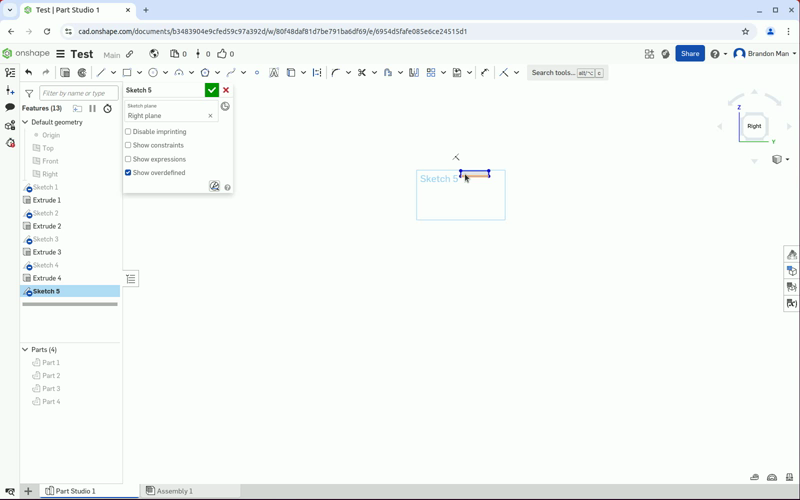
scroll(6)
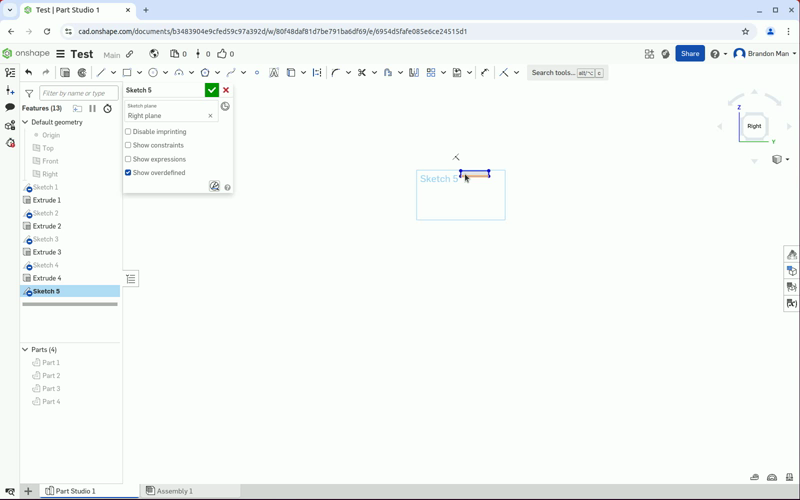
scroll(6)
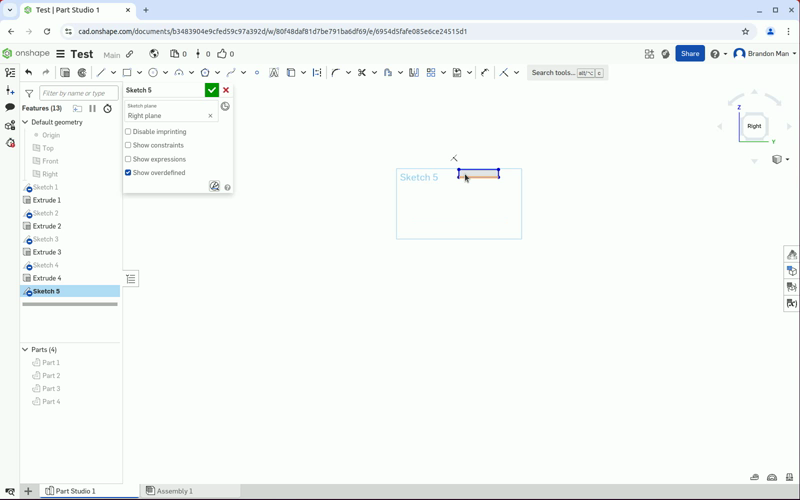
scroll(6)
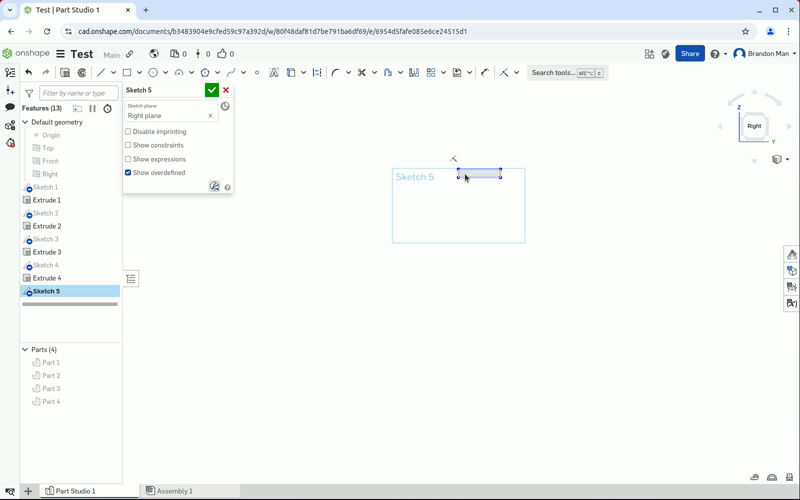
scroll(6)
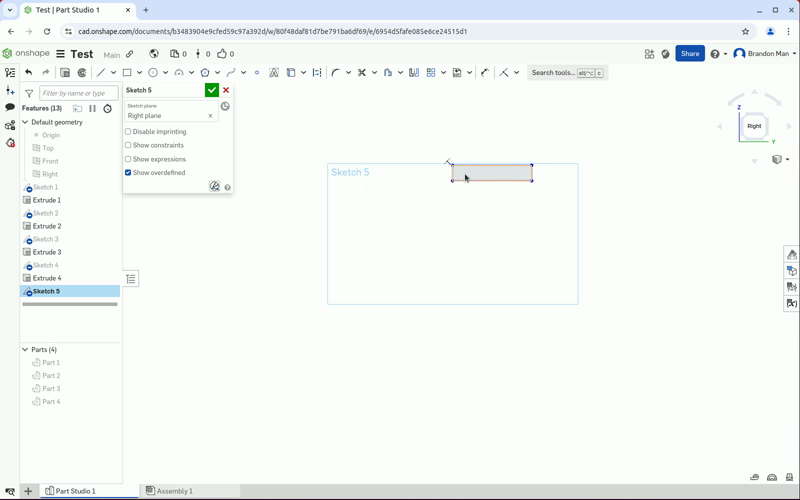
scroll(6)
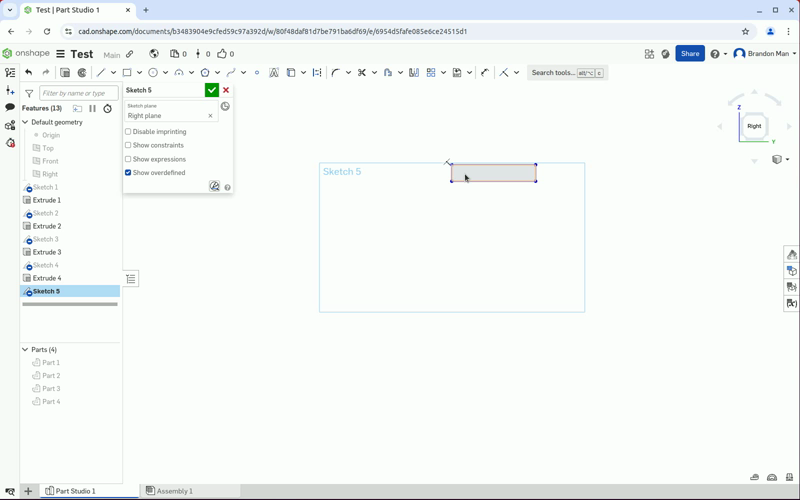
scroll(6)
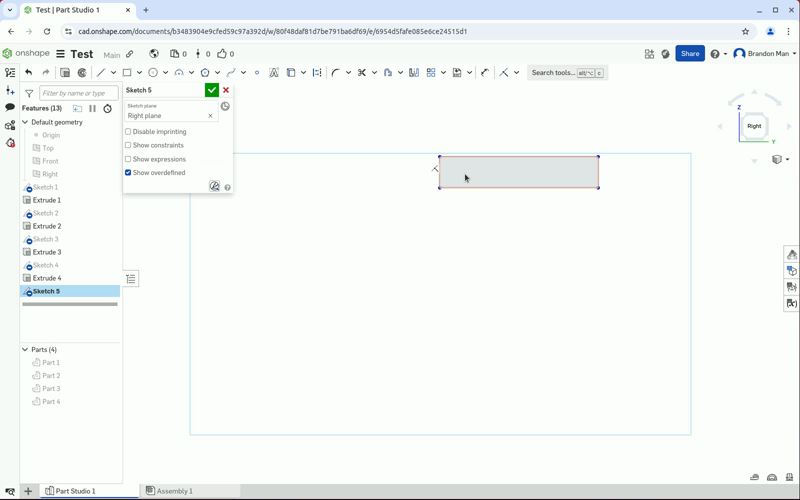
scroll(6)
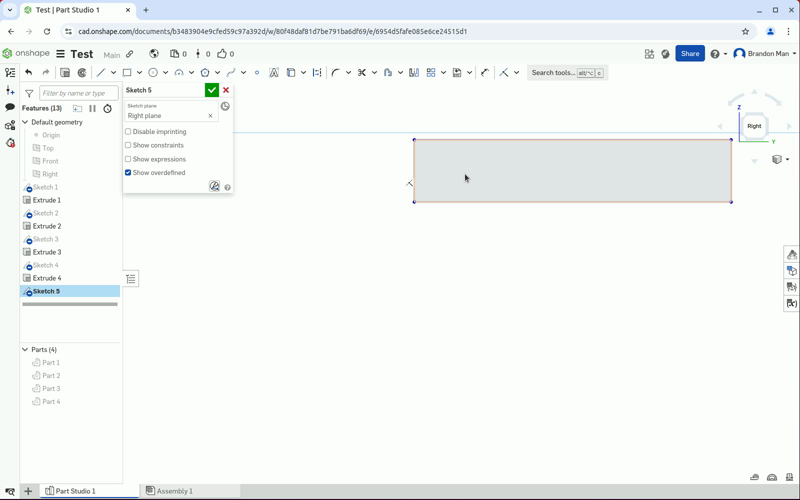
click(465, 173)
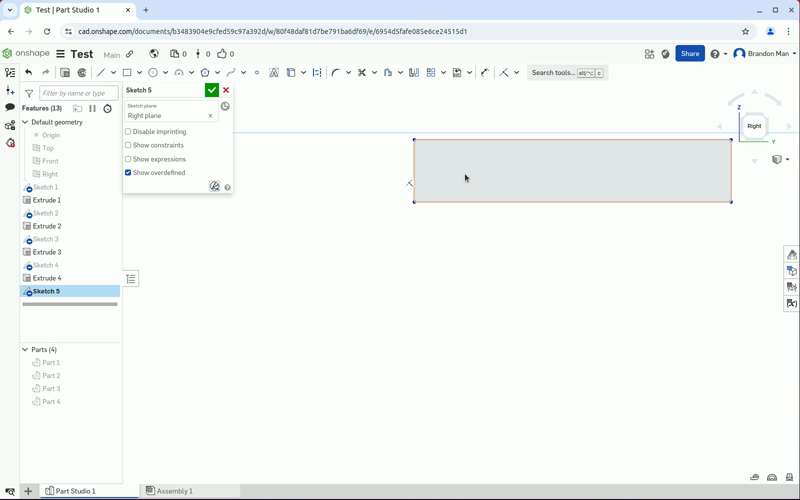
scroll(-6)
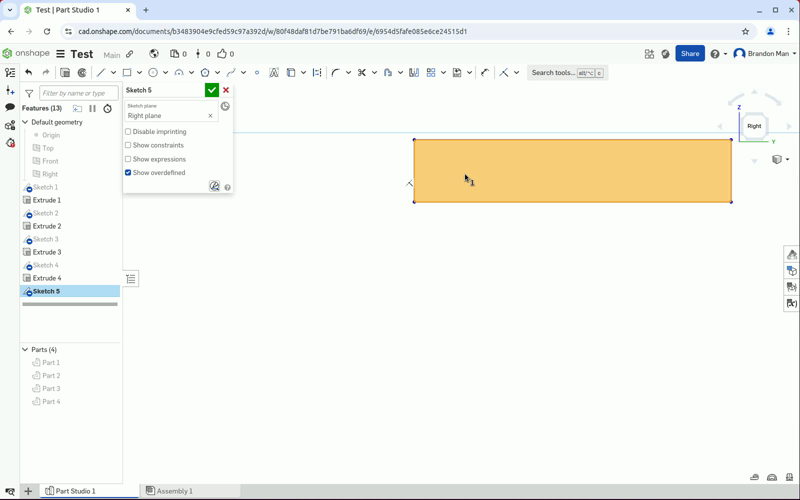
scroll(-6)
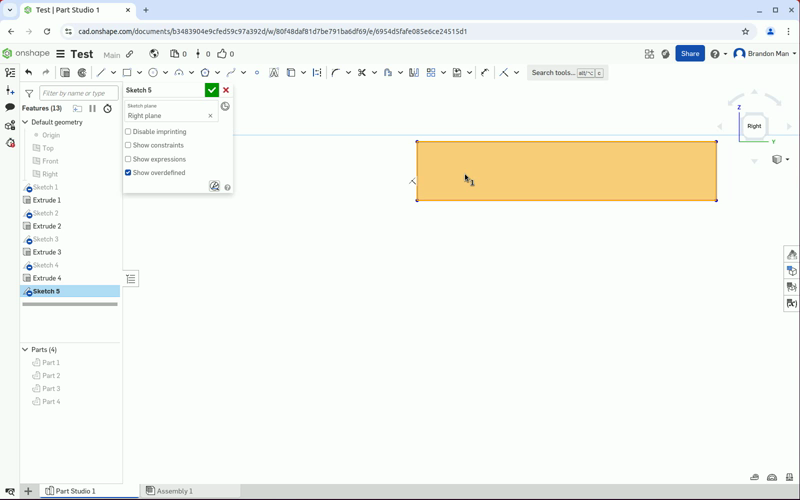
scroll(-6)
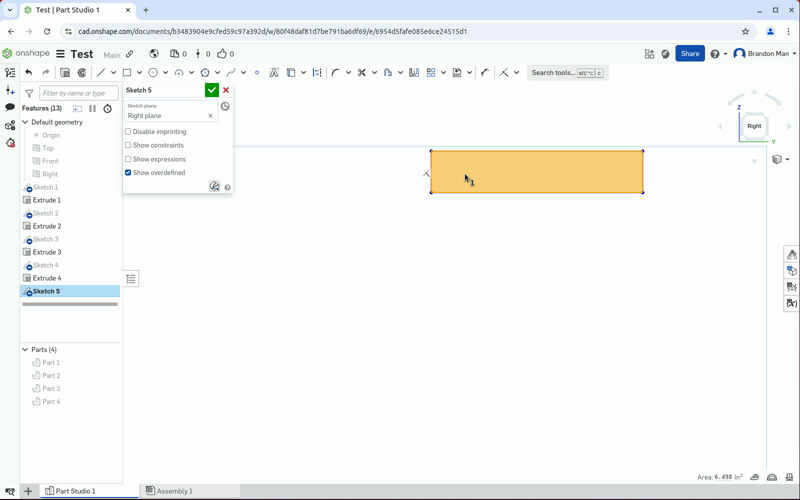
scroll(-6)
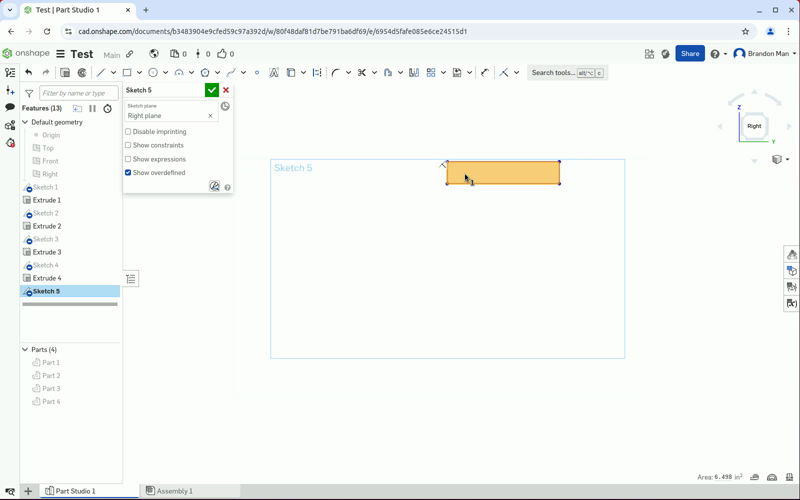
scroll(-6)
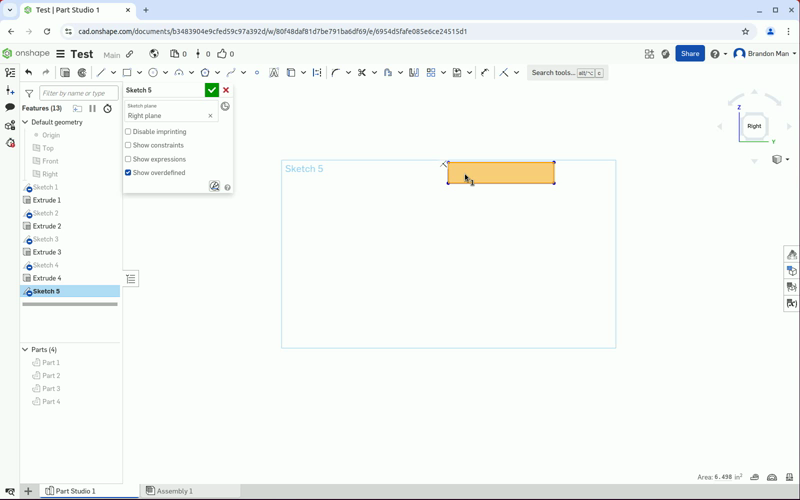
scroll(-6)
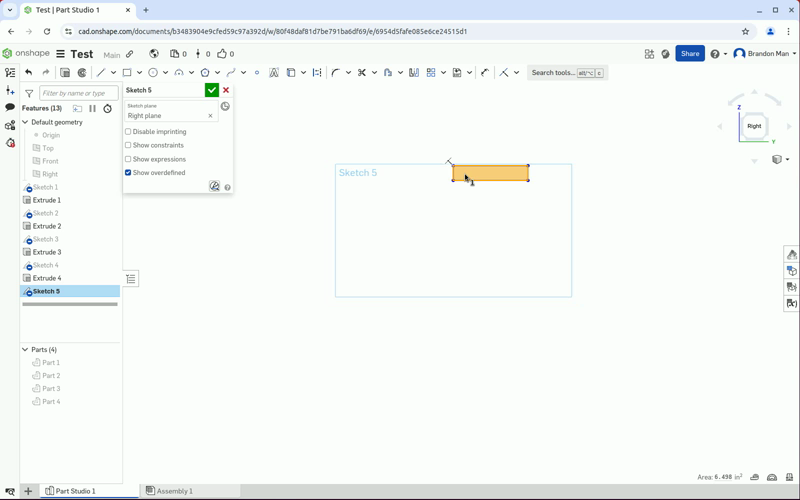
scroll(-6)
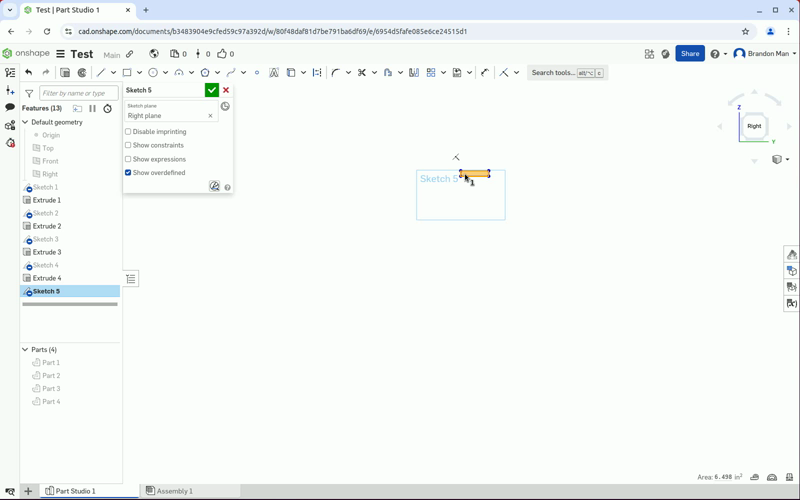
mouse_move(73, 352)
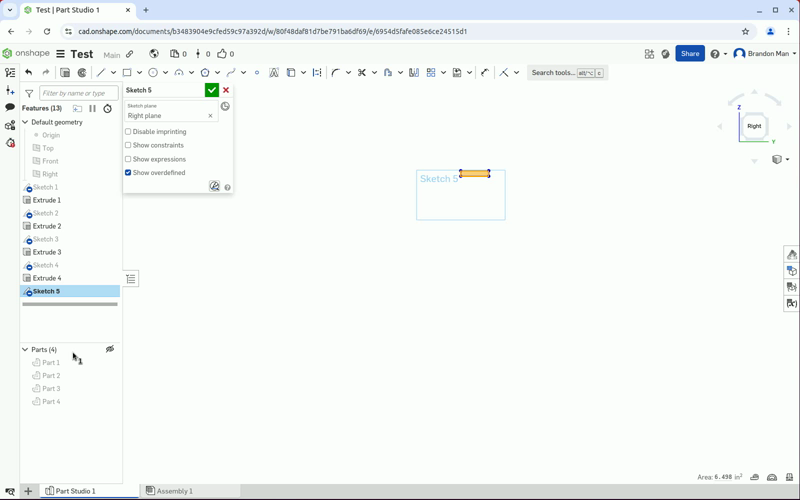
key(shift+y)
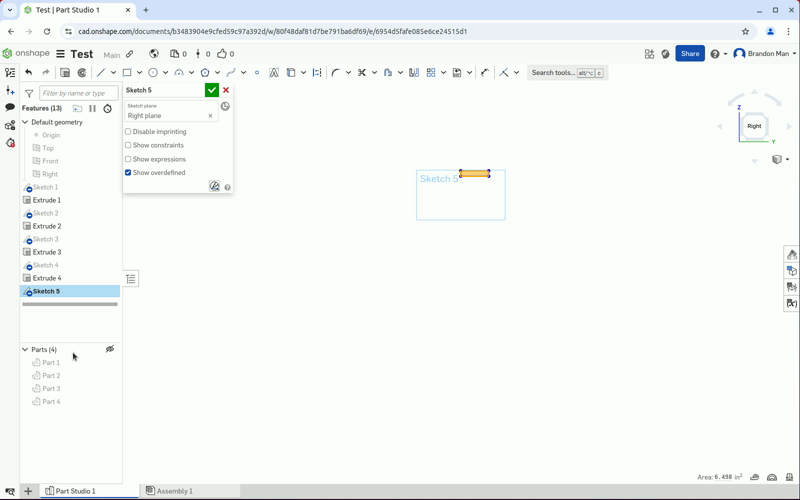
key(shift+e)
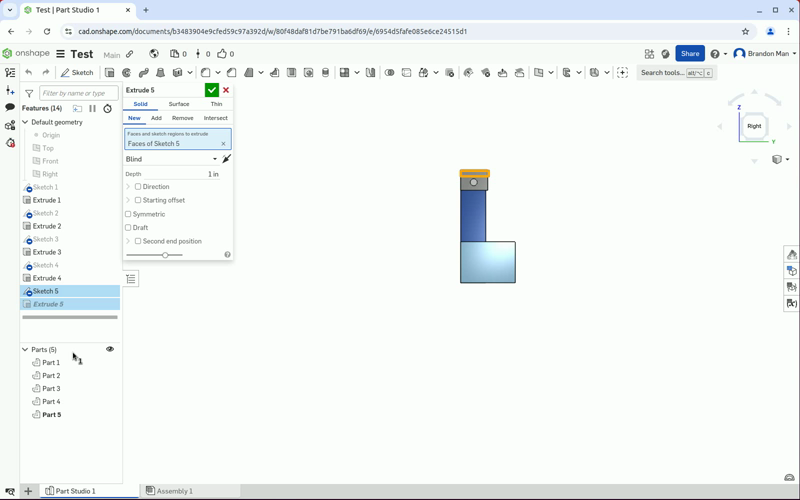
mouse_move(143, 106)
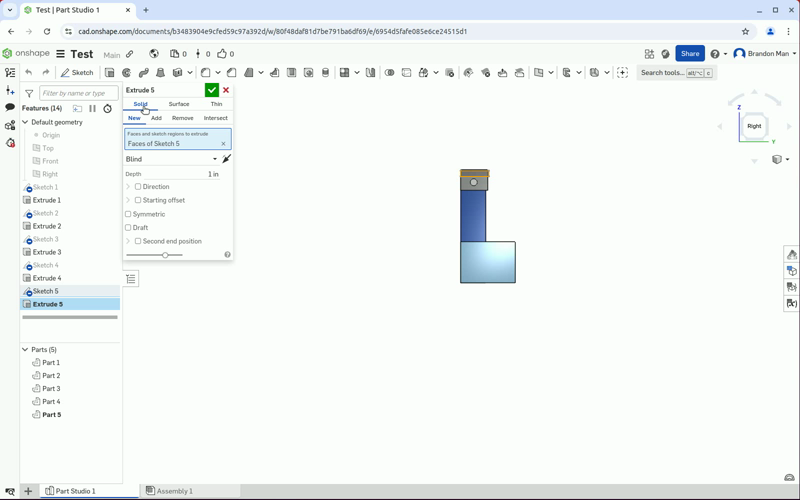
click(143, 106)
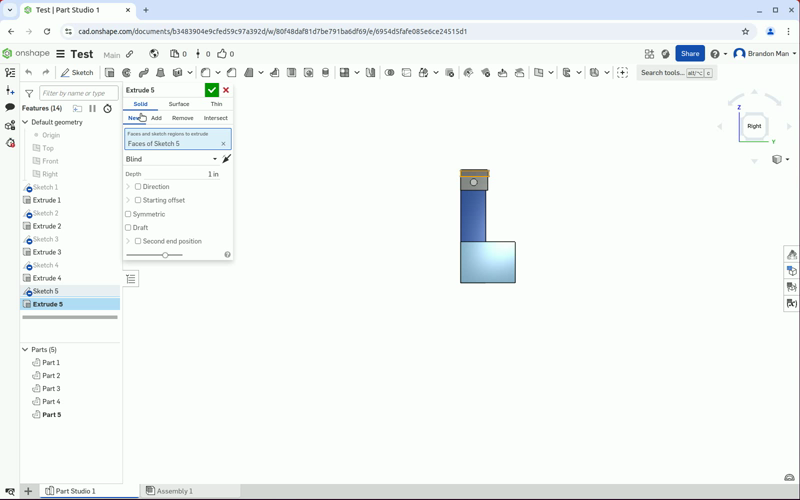
mouse_move(137, 120)
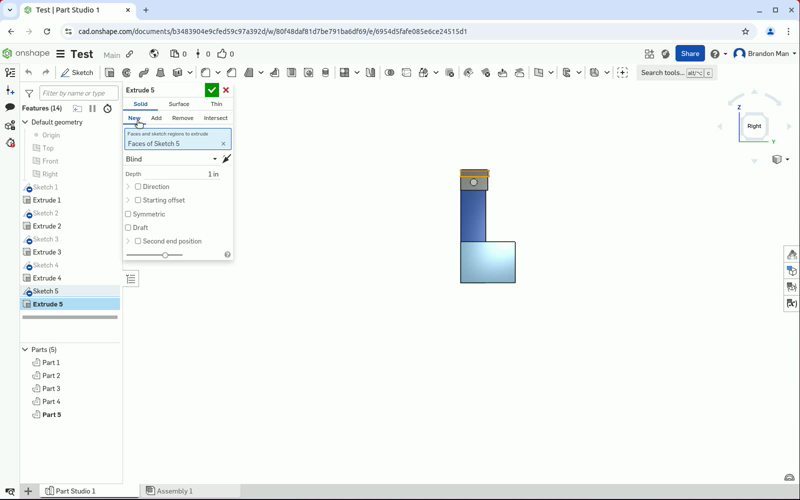
click(137, 120)
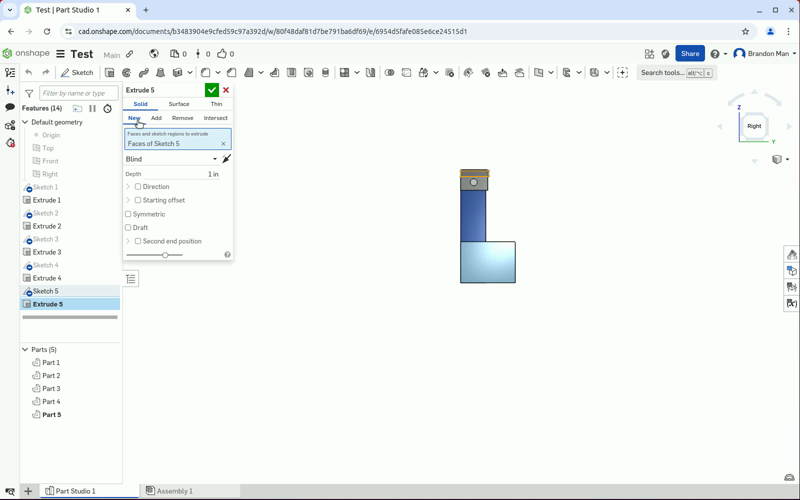
key(tab, 4)
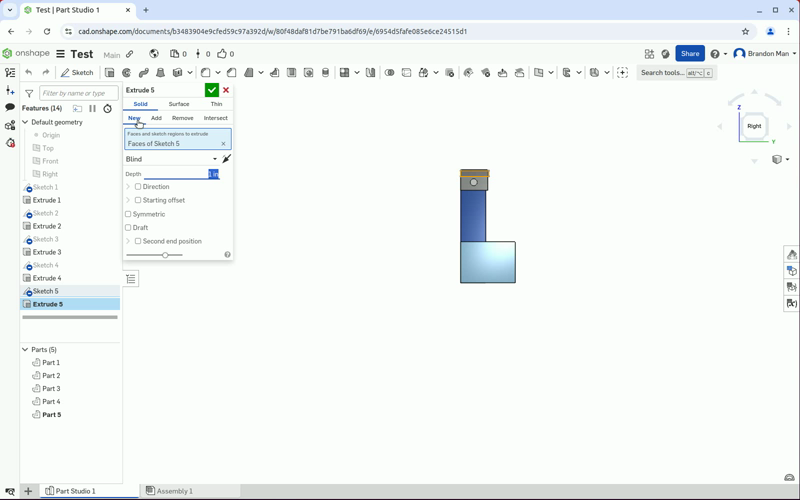
text(7.703)
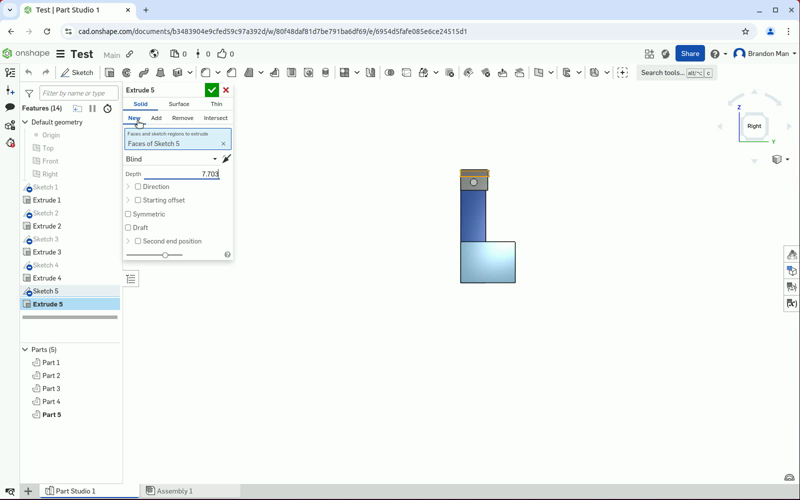
key(enter)
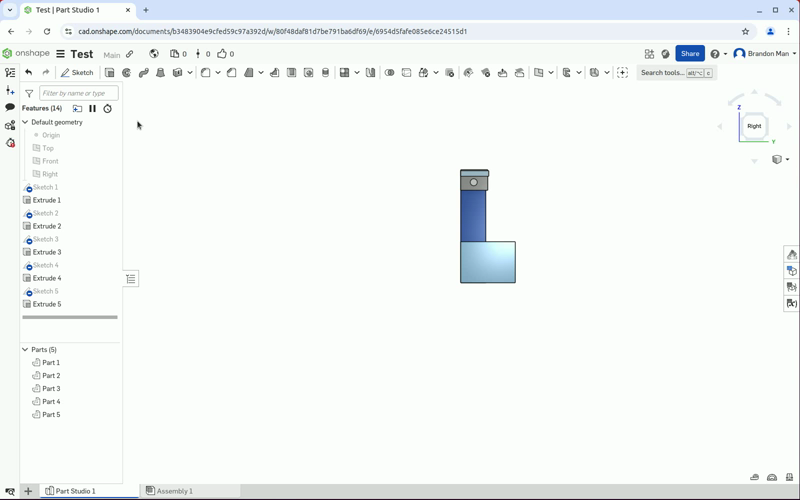
key(shift+h)
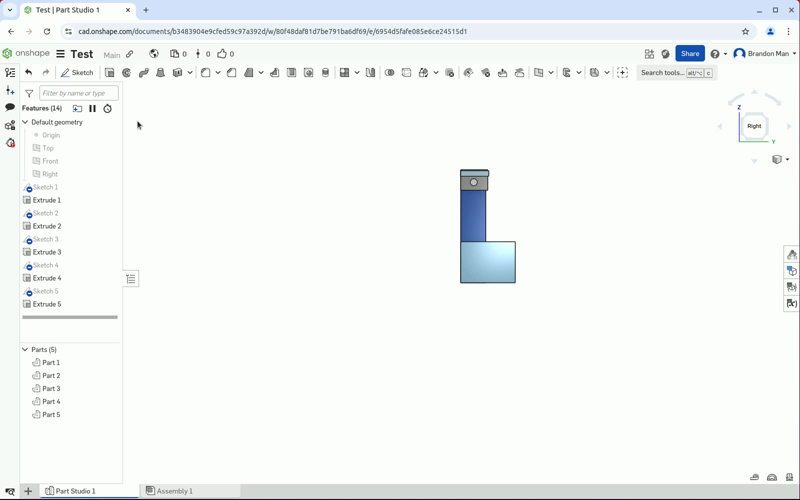
key(shift+h)
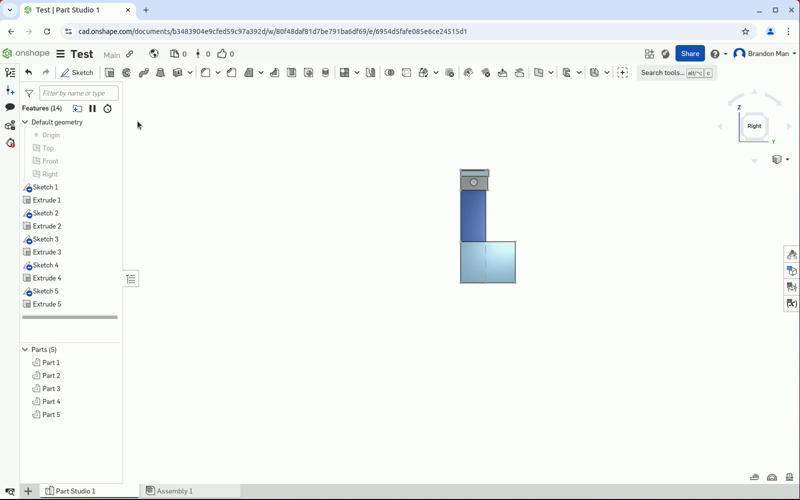
key(shift+7)
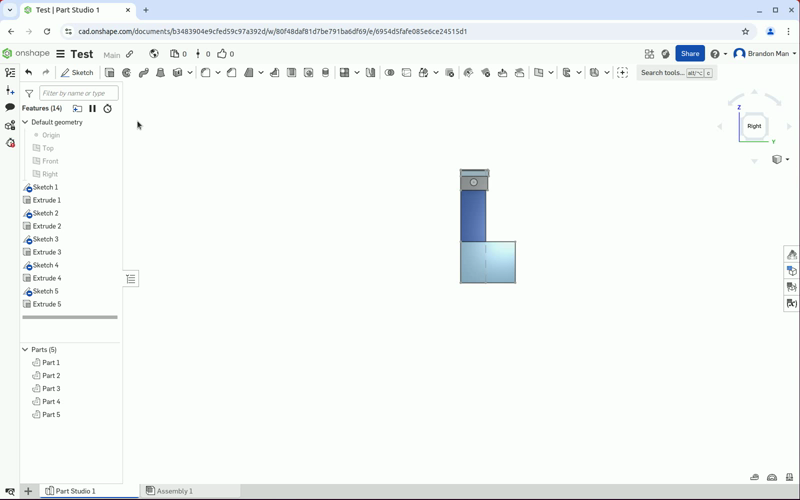
key(right, 2)
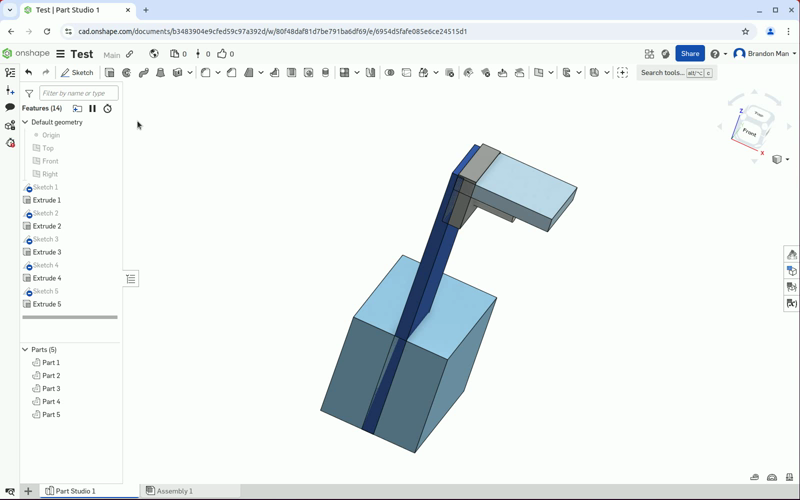
key(down, 2)
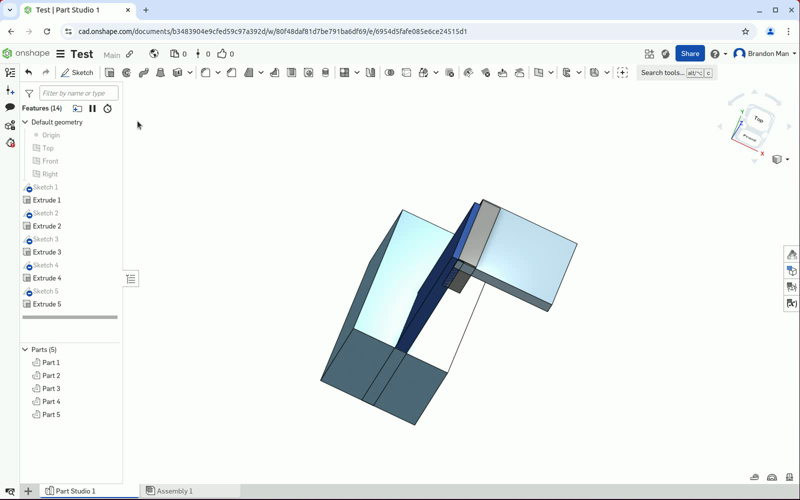
key(up, 2)
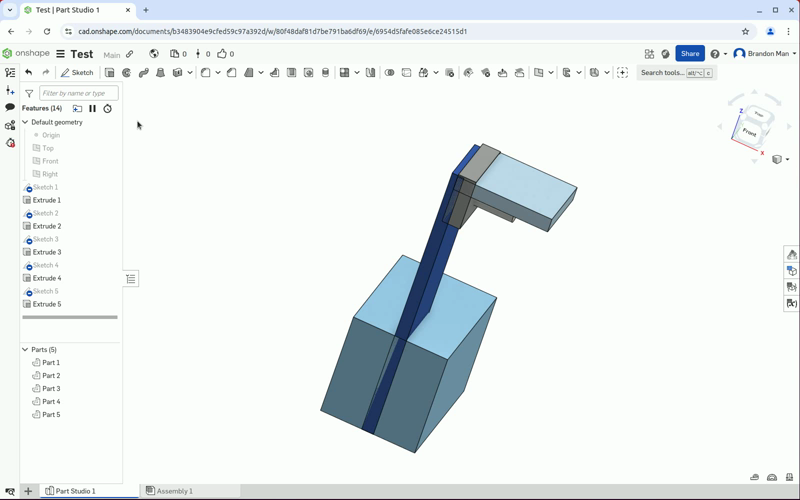
key(left, 2)
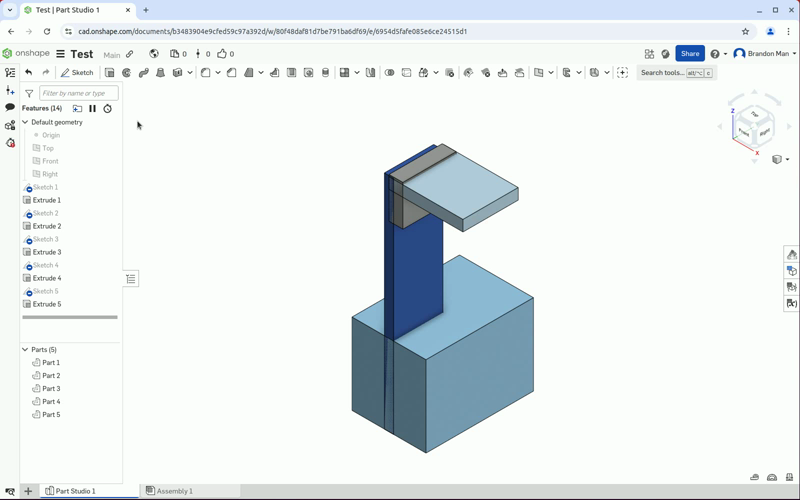
mouse_move(73, 189)
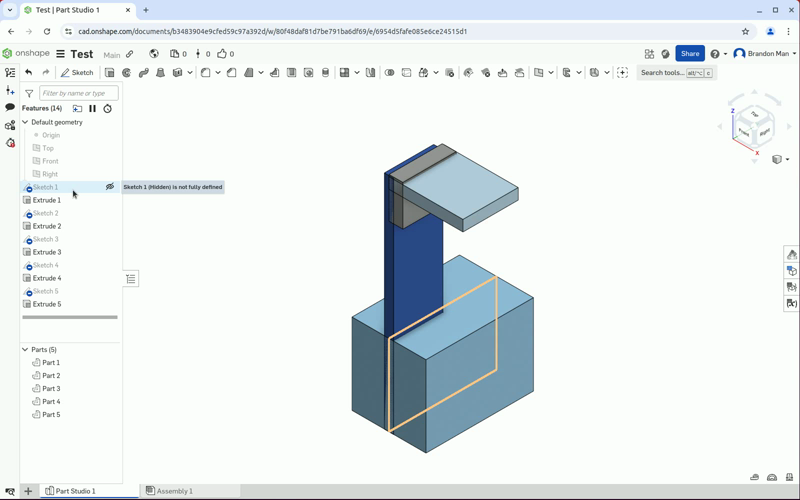
click(73, 189)